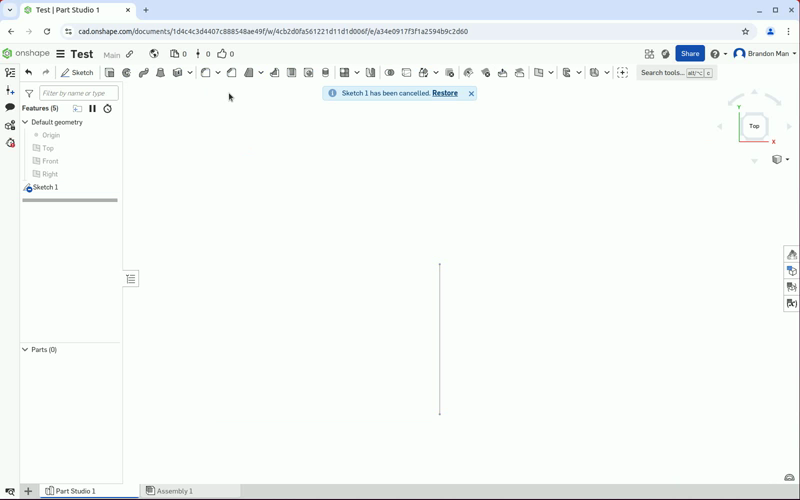
key(shift+h)
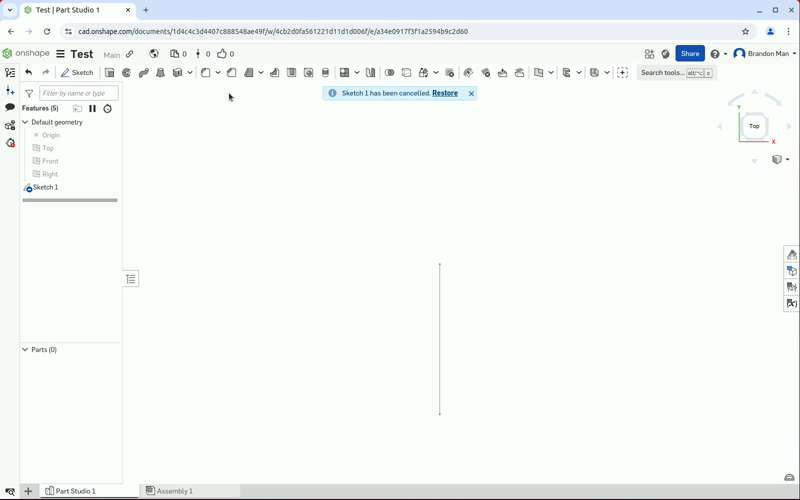
key(shift+s)
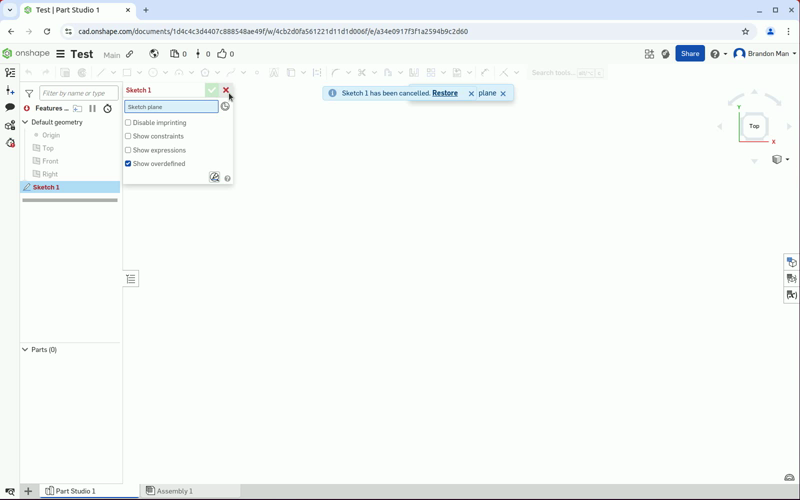
mouse_move(73, 150)
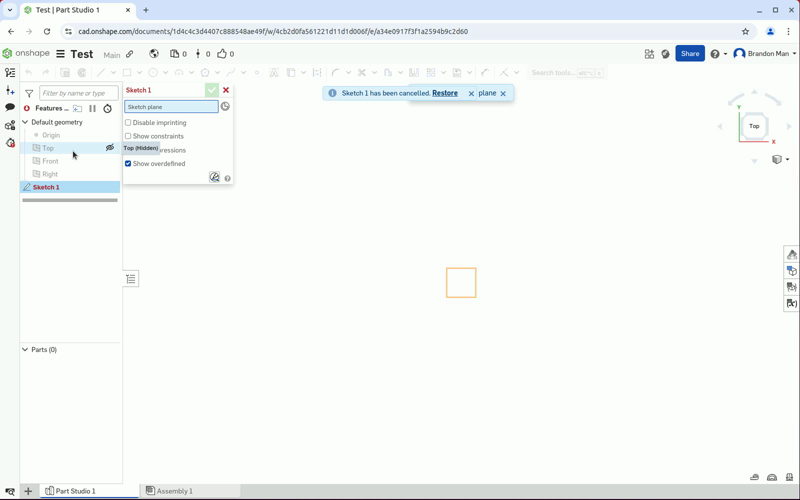
click(73, 150)
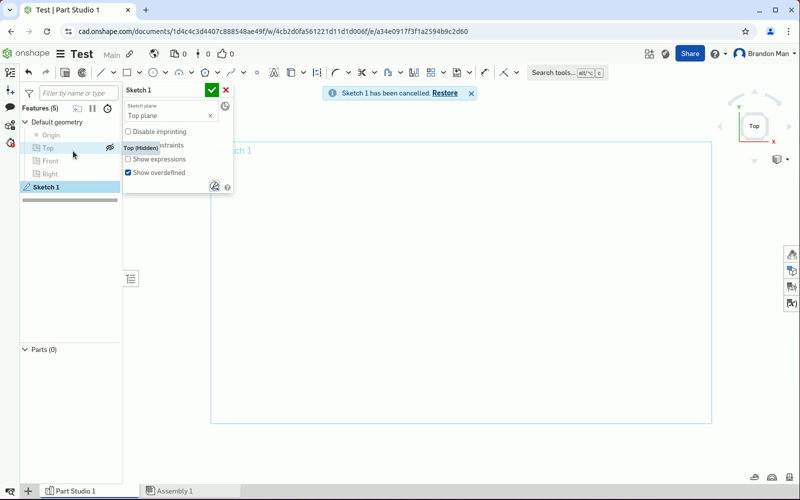
mouse_move(73, 352)
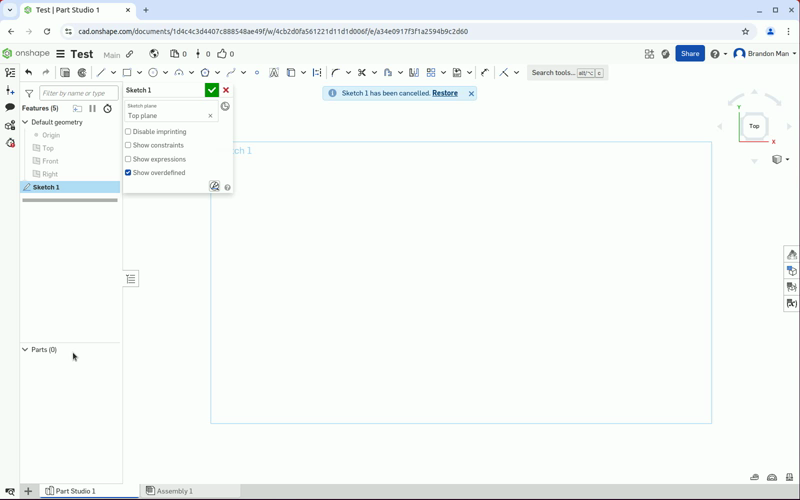
key(y)
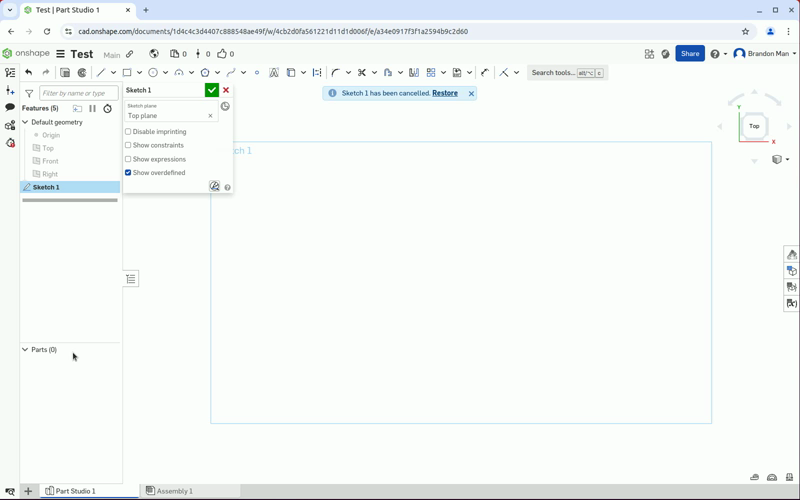
key(l)
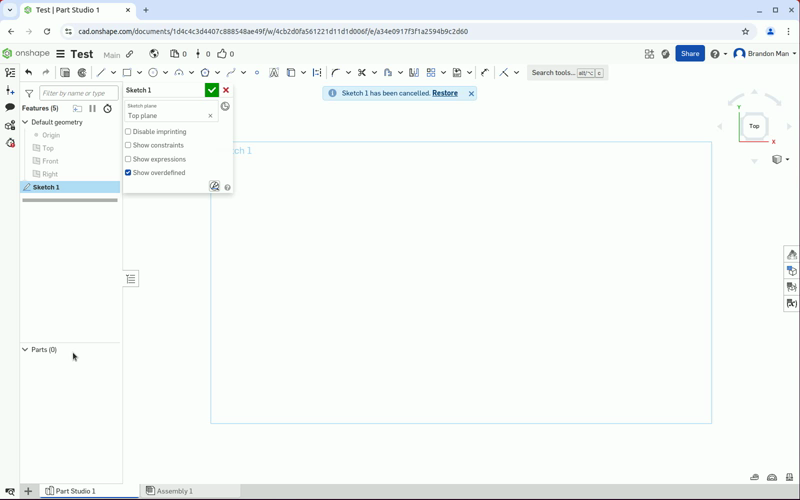
key_down(shift)
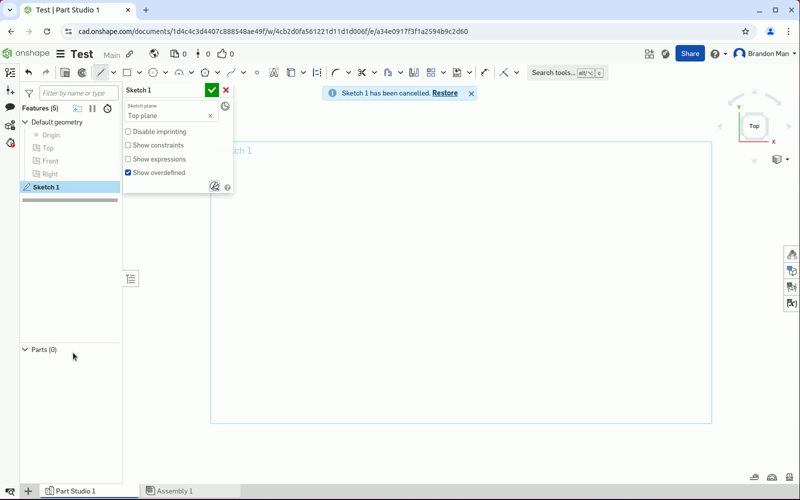
mouse_move(504, 309)
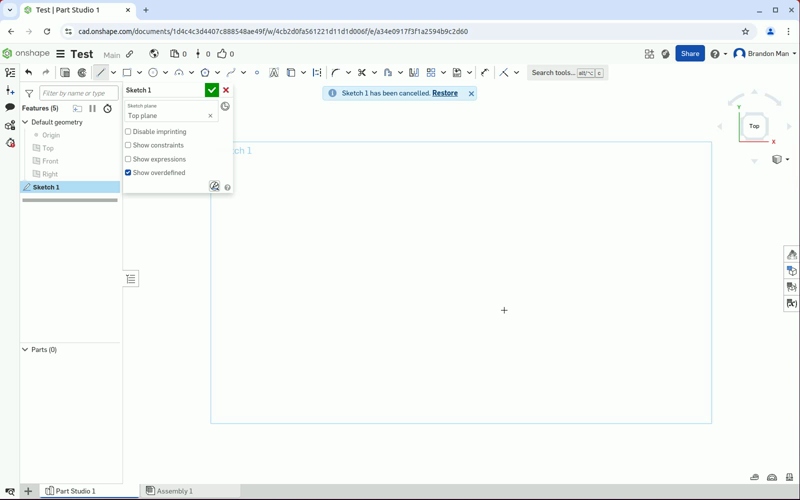
click(504, 309)
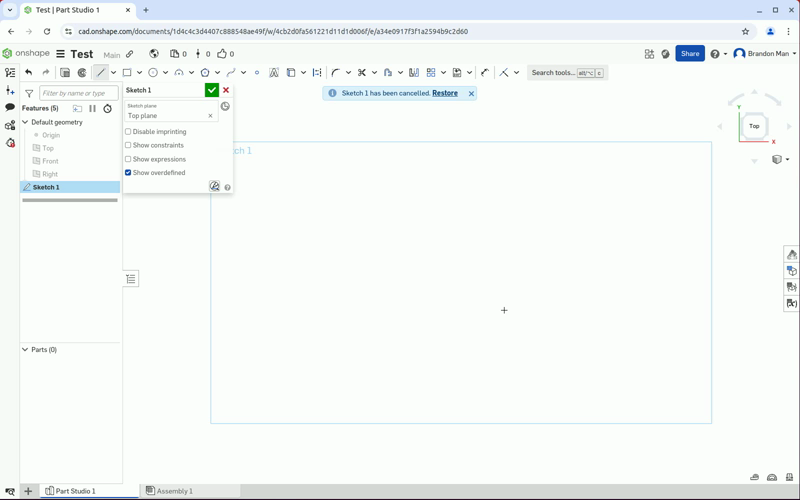
key_up(shift)
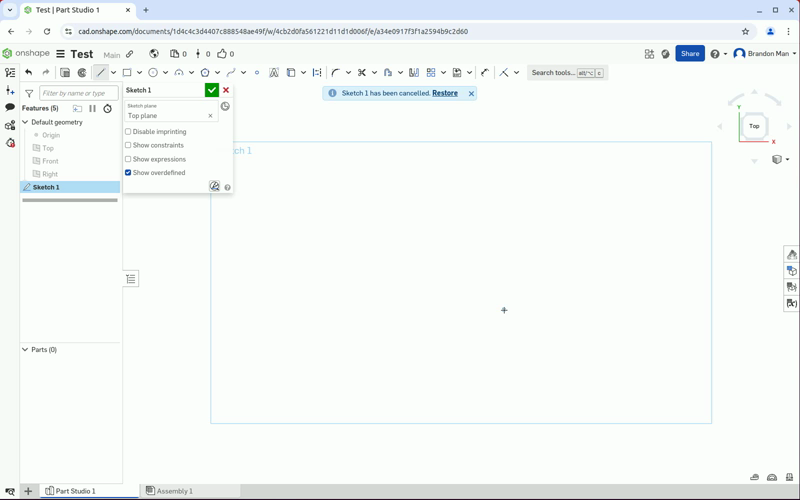
key_down(shift)
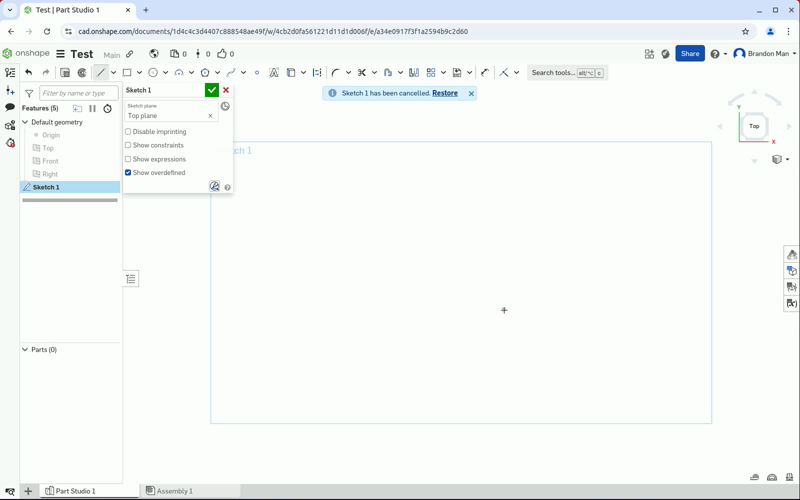
mouse_move(534, 309)
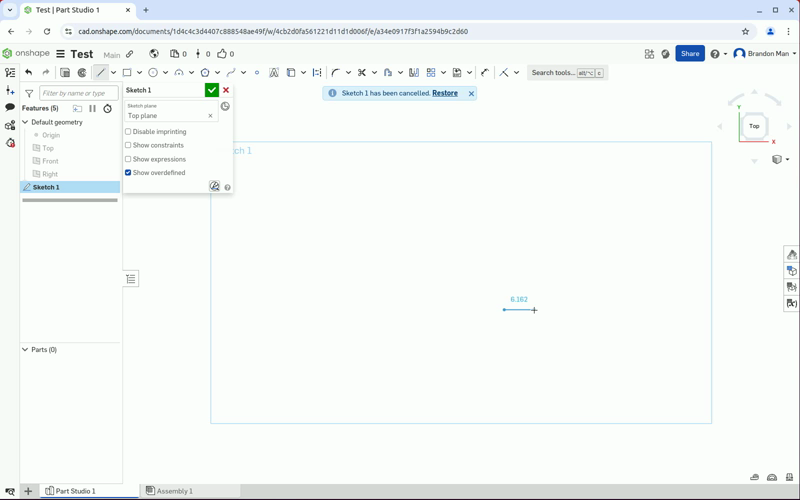
mouse_move(546, 309)
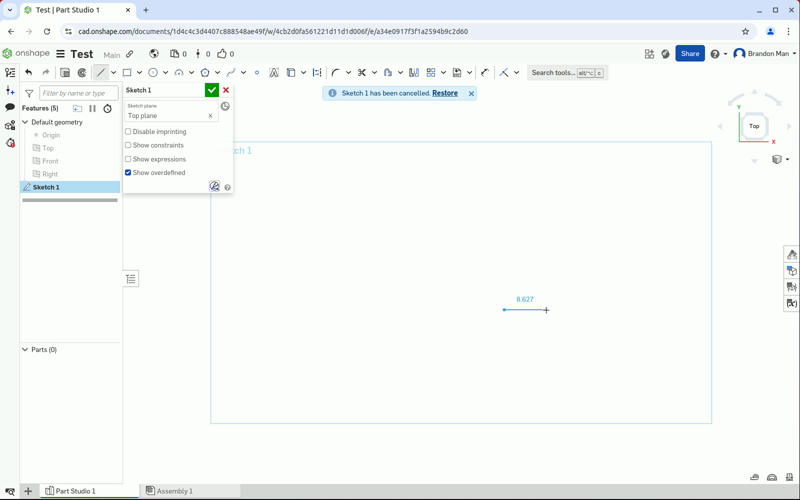
click(546, 309)
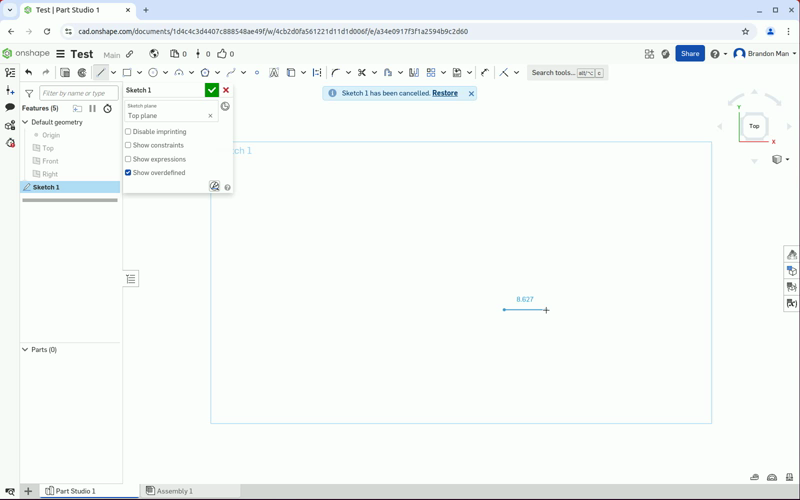
key_up(shift)
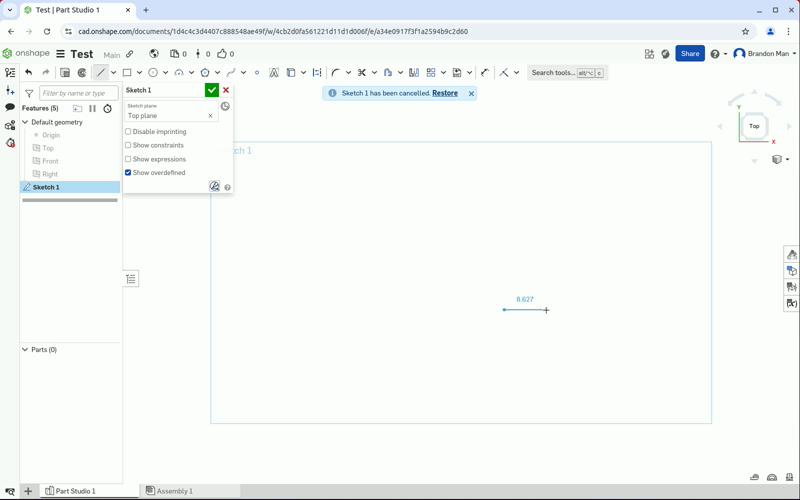
key_down(shift)
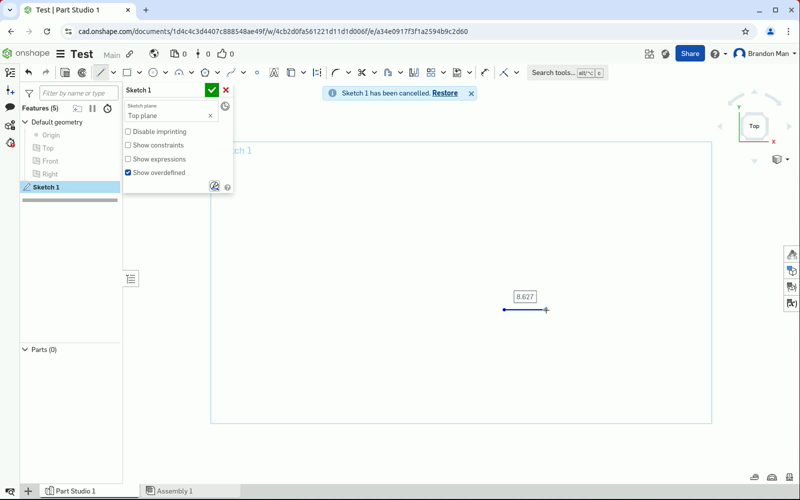
mouse_move(546, 226)
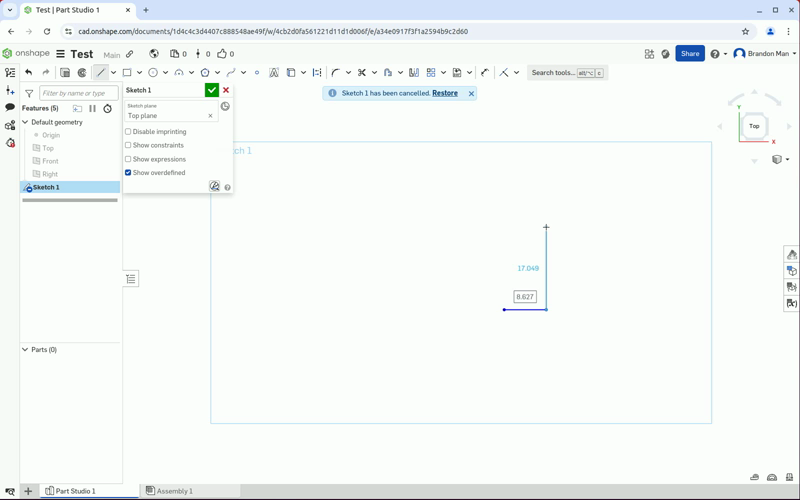
click(546, 226)
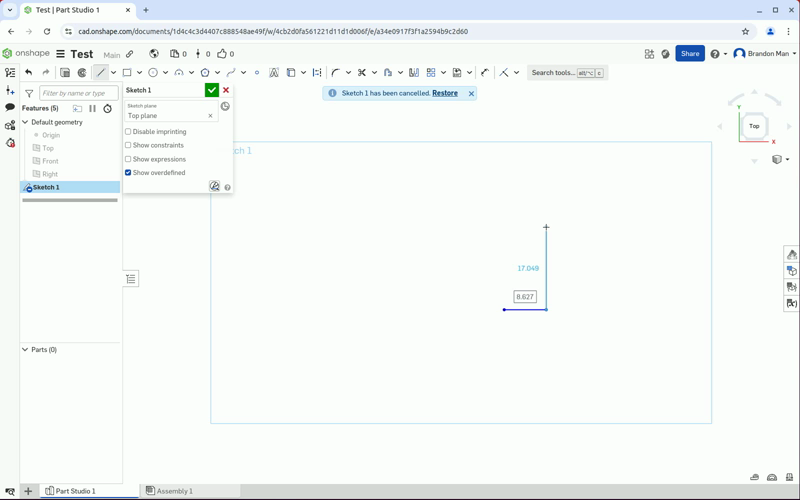
key_up(shift)
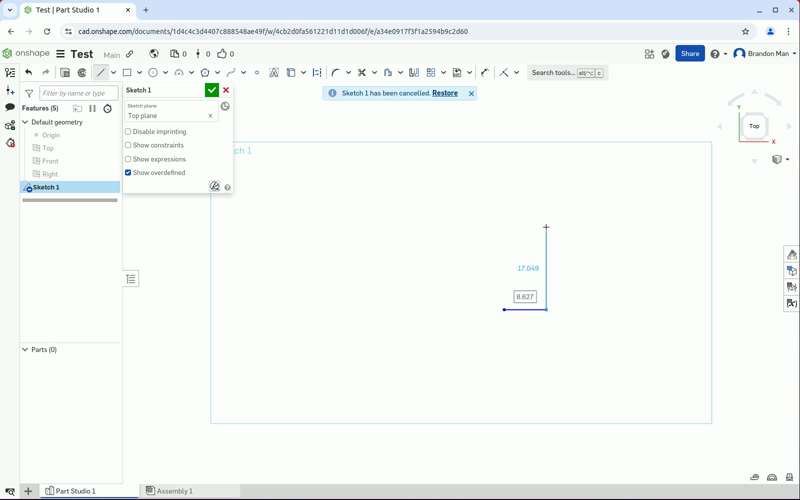
key_down(shift)
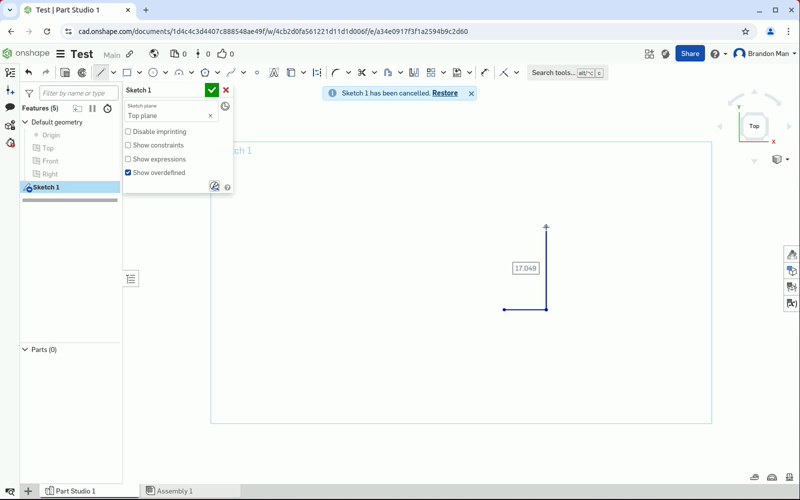
mouse_move(576, 226)
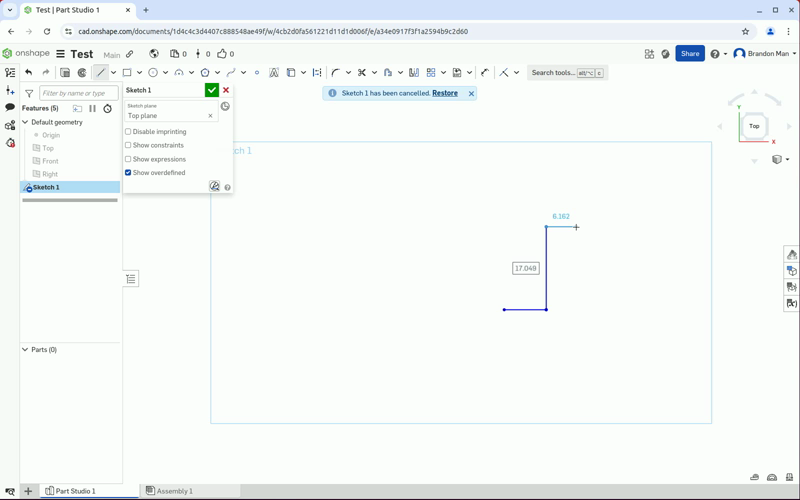
mouse_move(504, 226)
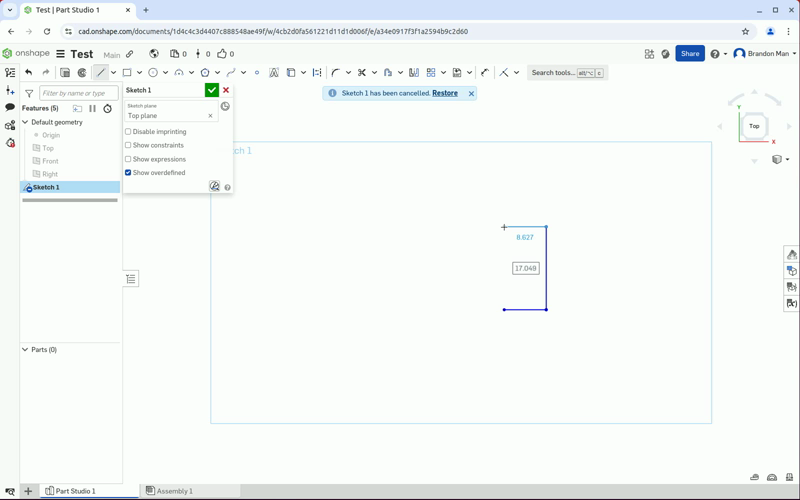
click(504, 226)
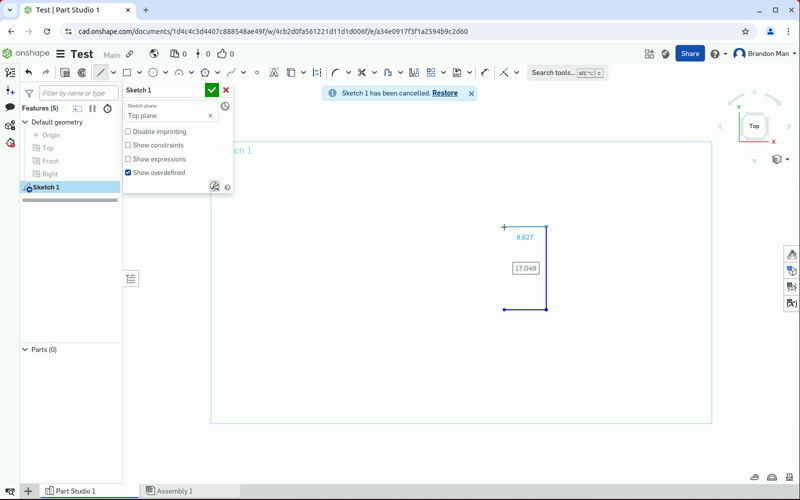
key_up(shift)
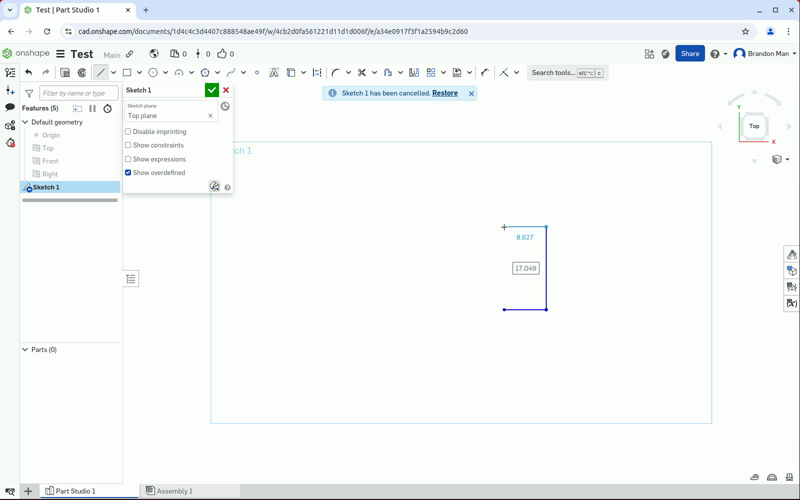
key_down(shift)
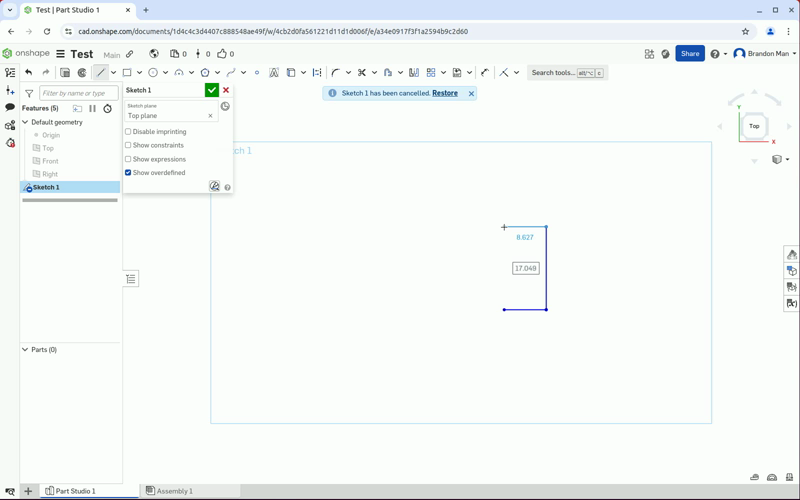
mouse_move(504, 309)
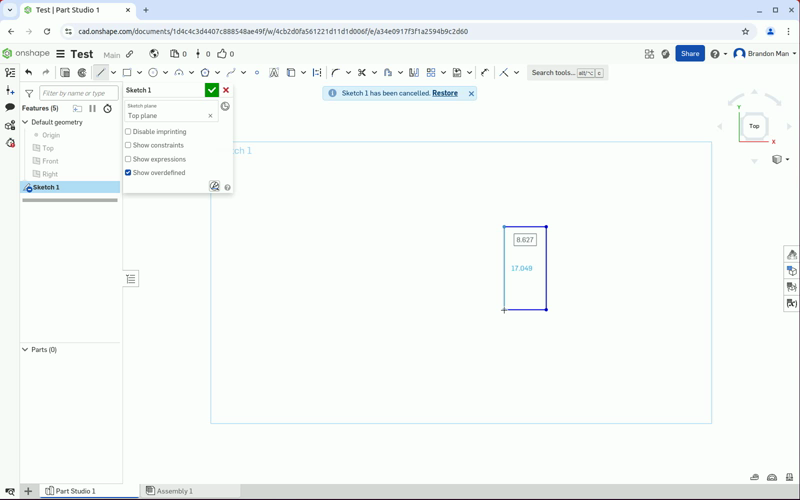
key_up(shift)
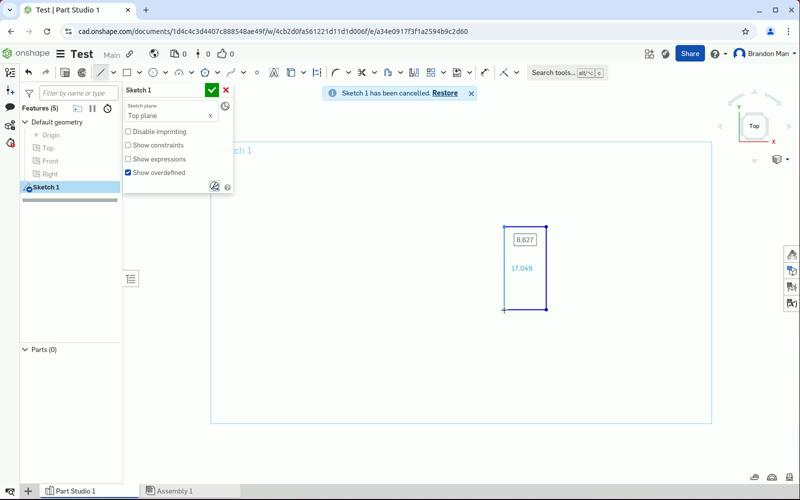
click(504, 309)
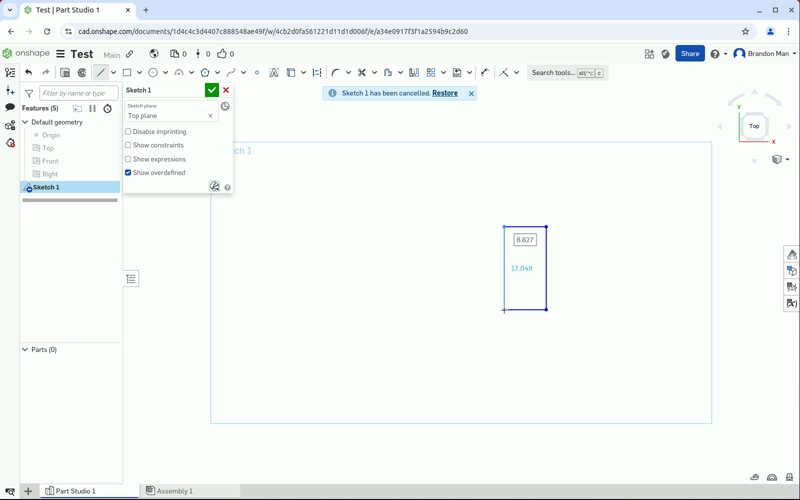
key(esc)
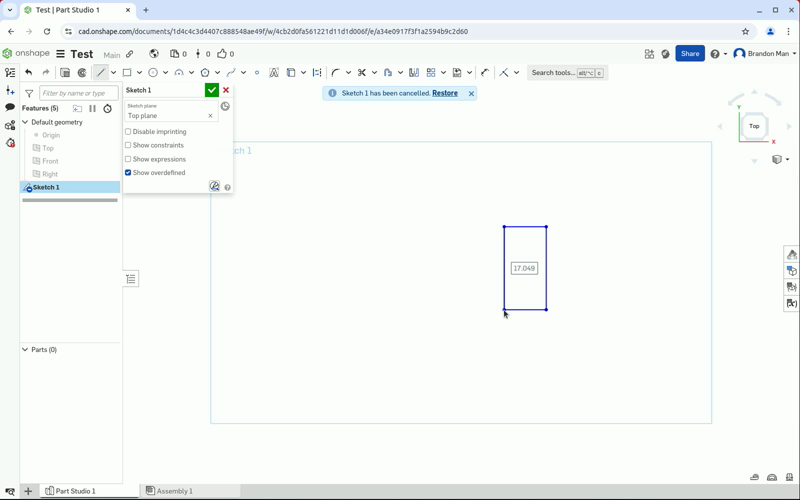
mouse_move(532, 303)
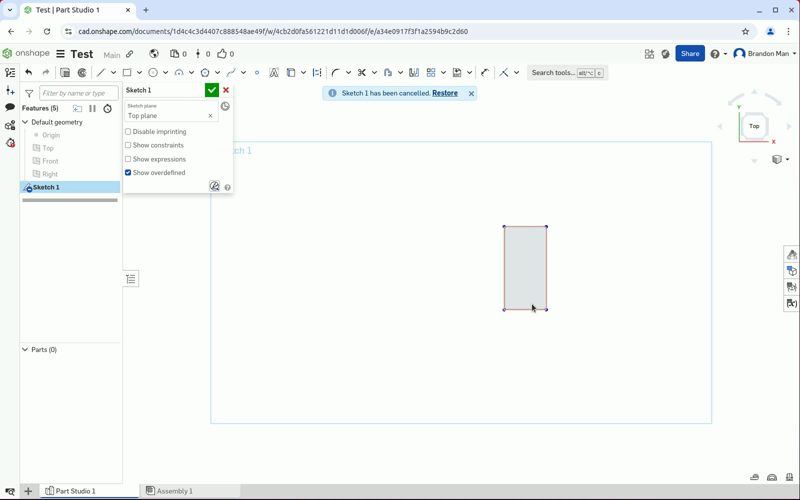
click(532, 303)
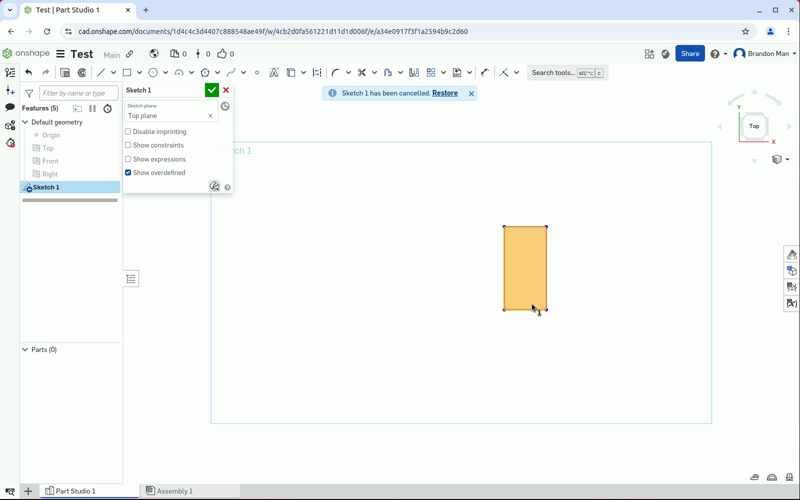
mouse_move(73, 352)
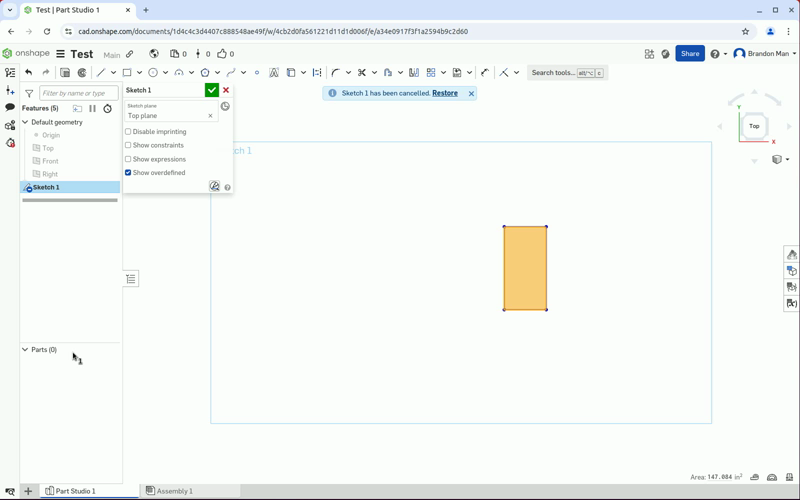
key(shift+y)
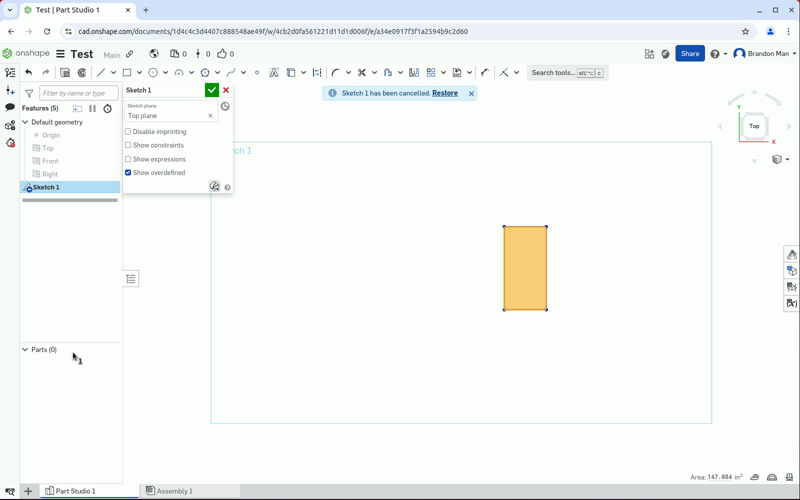
key(shift+e)
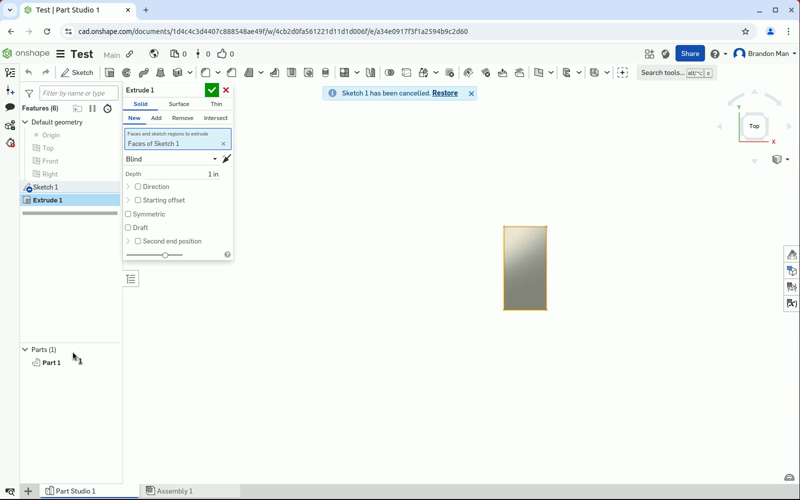
mouse_move(143, 106)
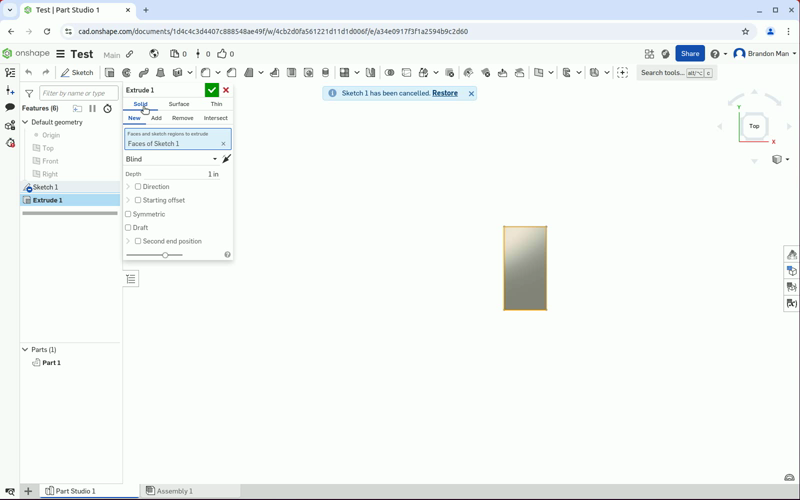
click(143, 106)
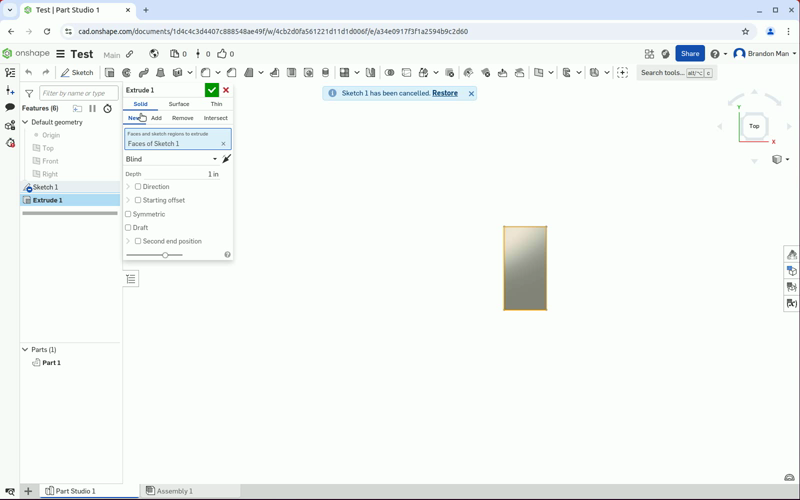
mouse_move(137, 120)
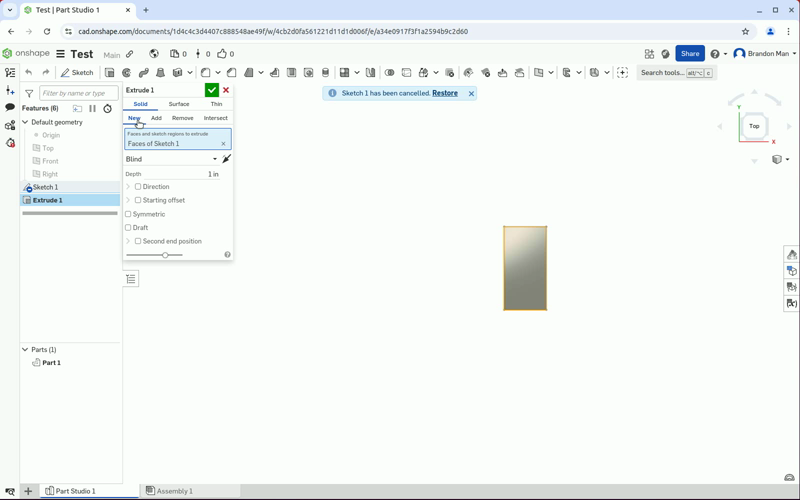
click(137, 120)
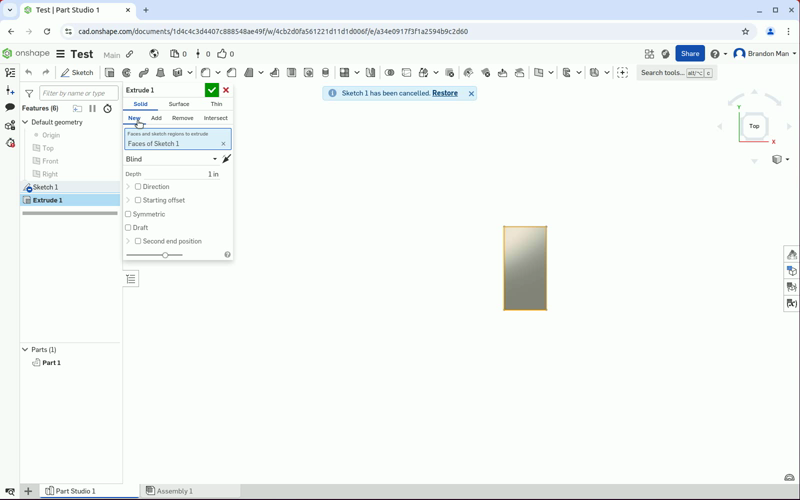
key(tab, 4)
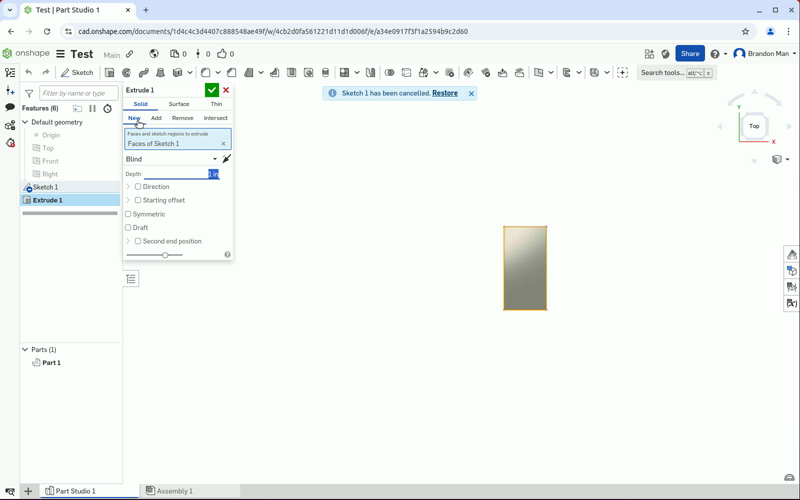
text(7.221)
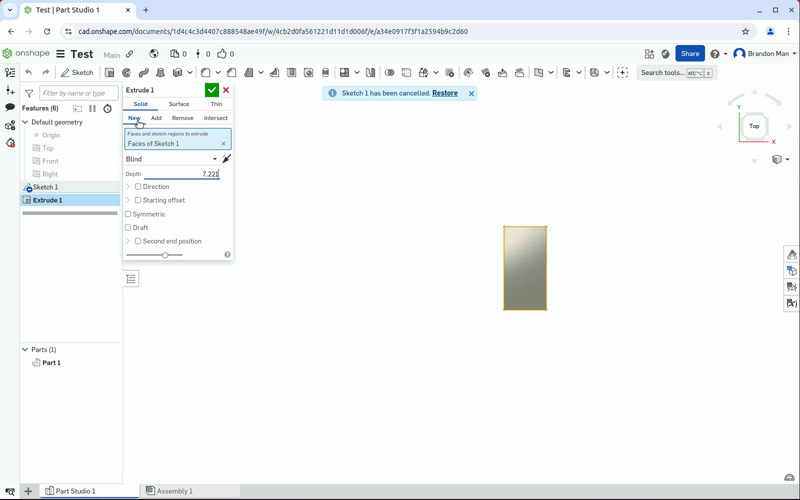
key(enter)
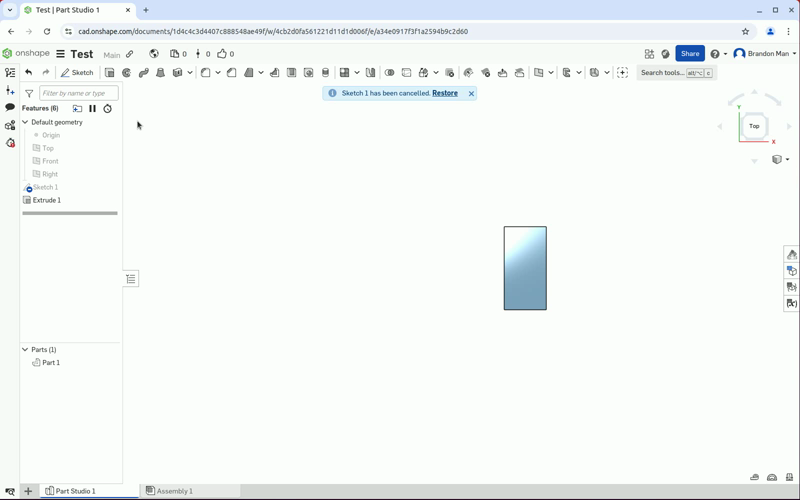
key(shift+h)
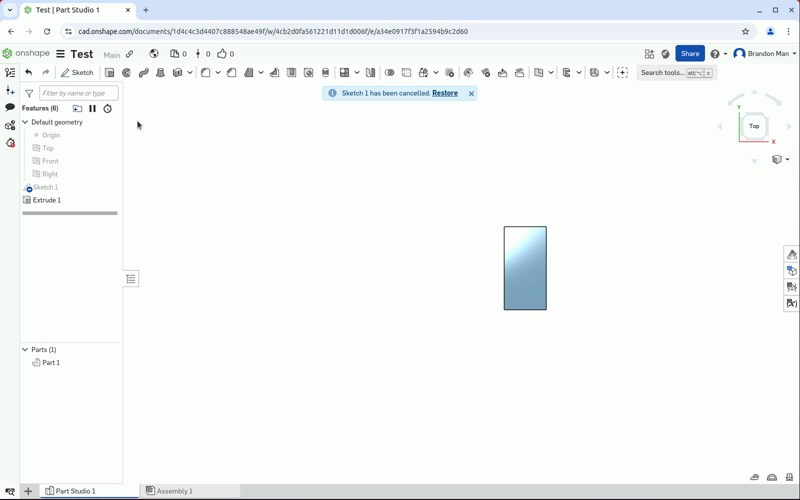
key(shift+h)
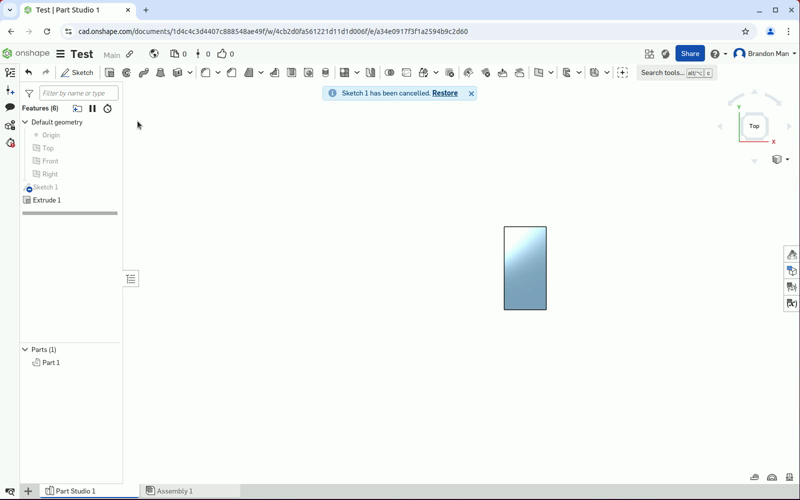
mouse_move(73, 189)
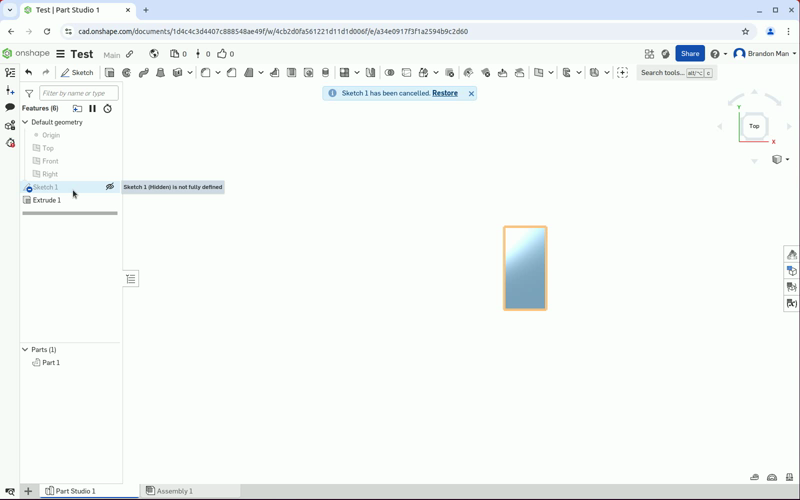
click(73, 189)
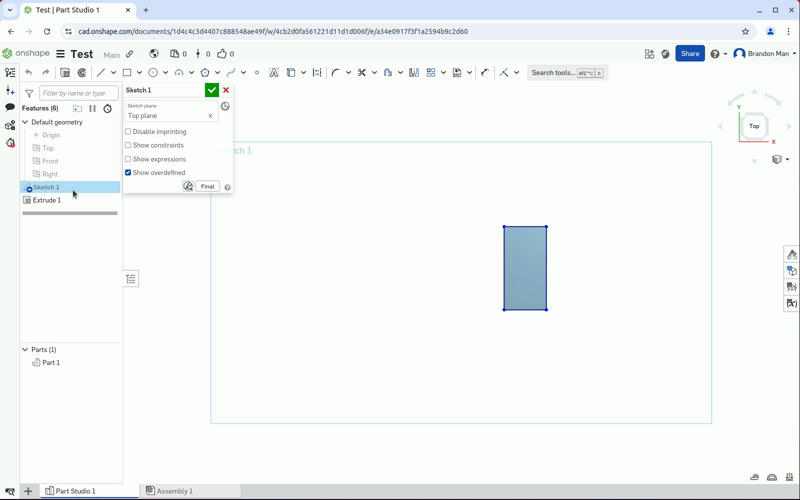
mouse_move(229, 92)
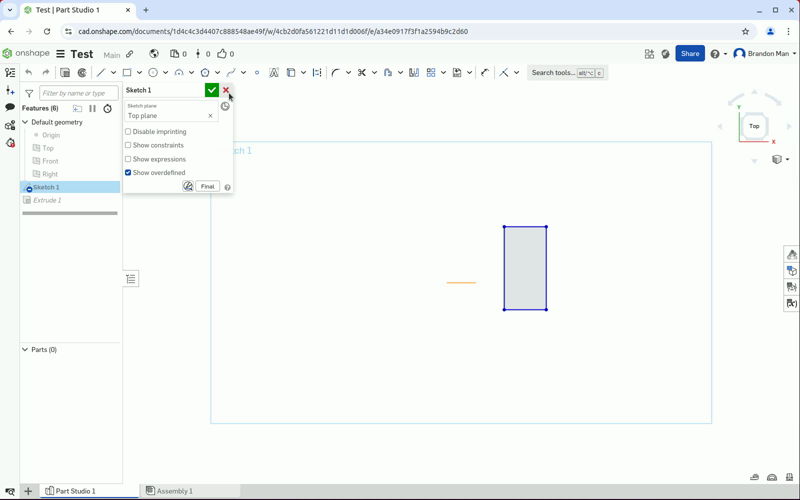
click(229, 92)
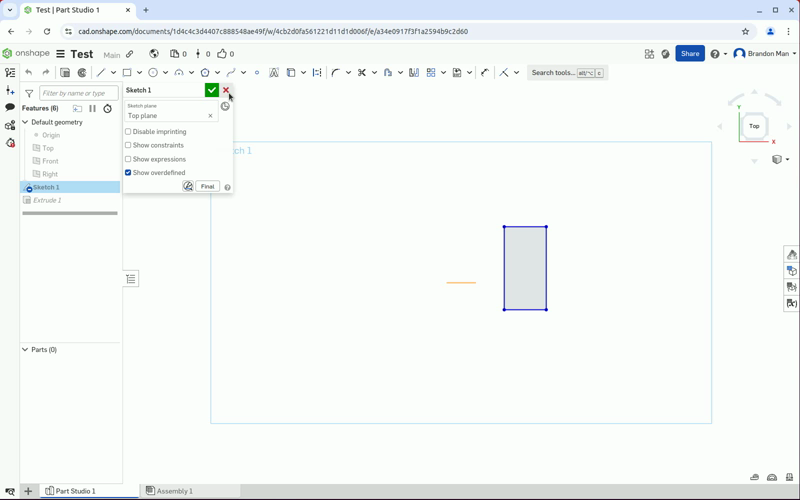
key(shift+s)
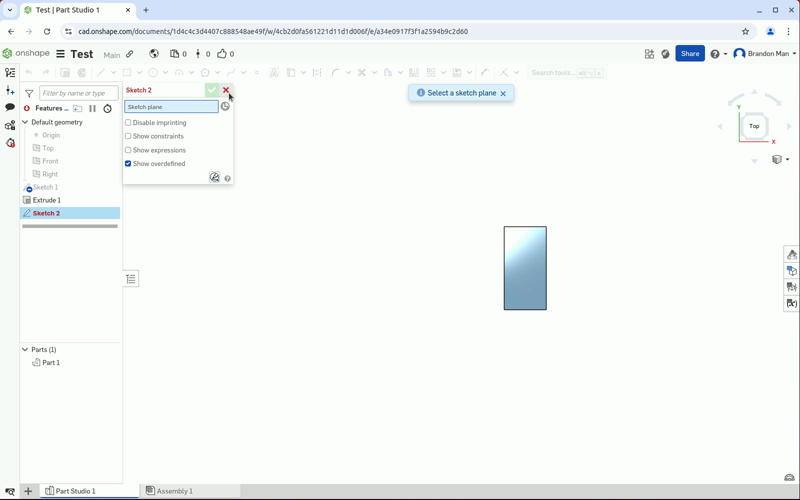
mouse_move(73, 150)
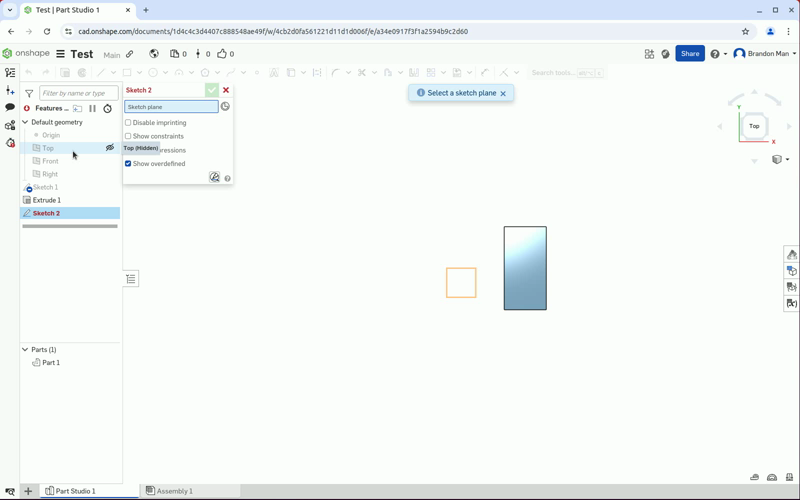
click(73, 150)
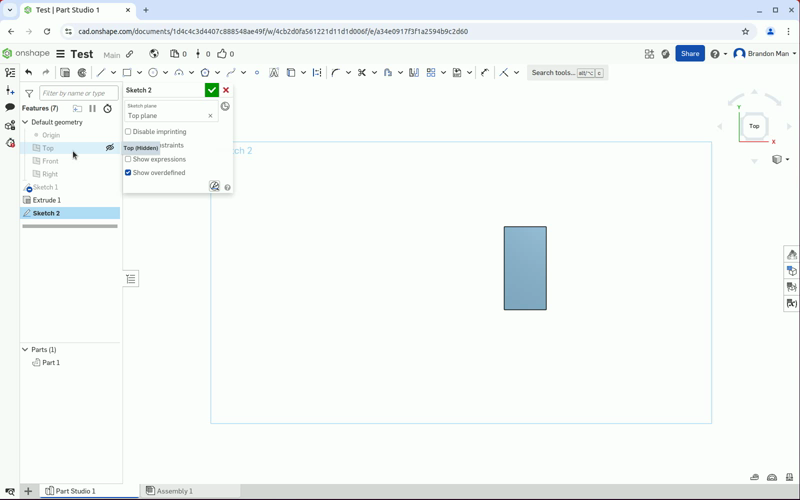
mouse_move(73, 352)
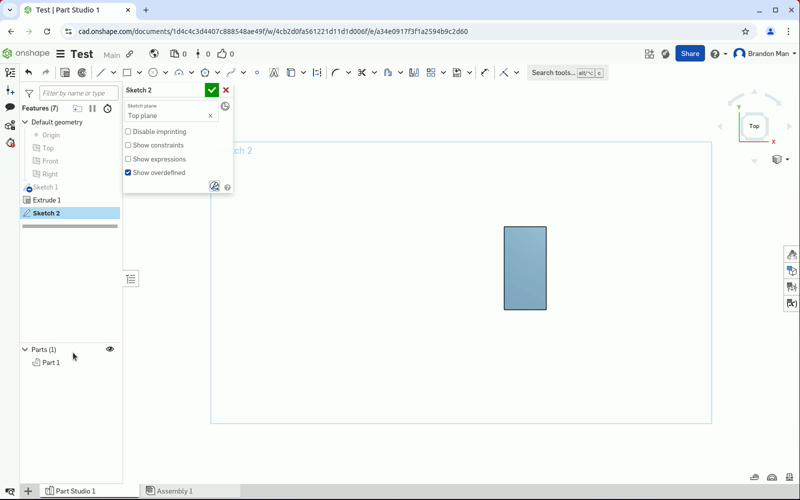
key(y)
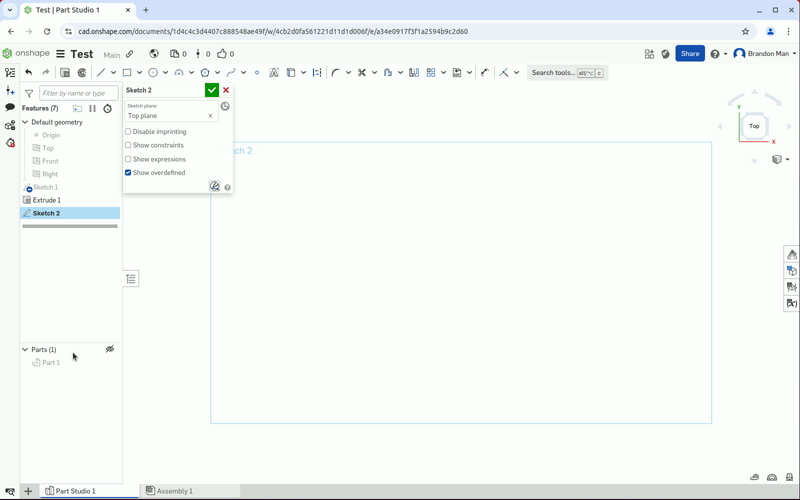
key(l)
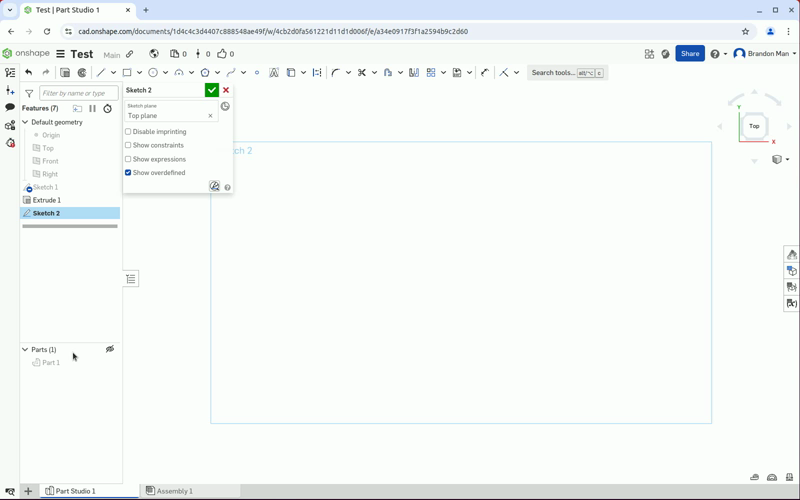
key_down(shift)
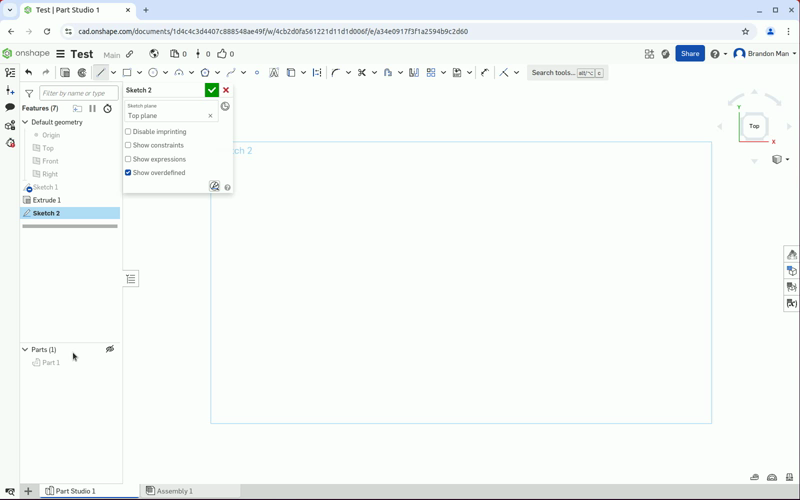
mouse_move(504, 309)
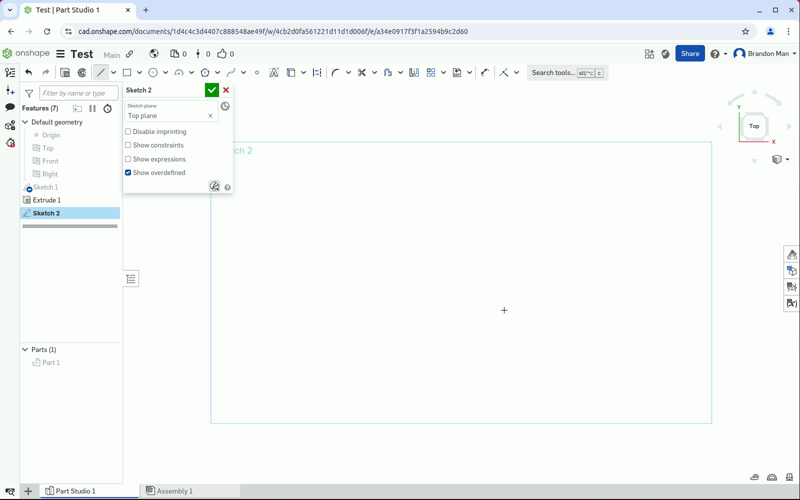
click(504, 309)
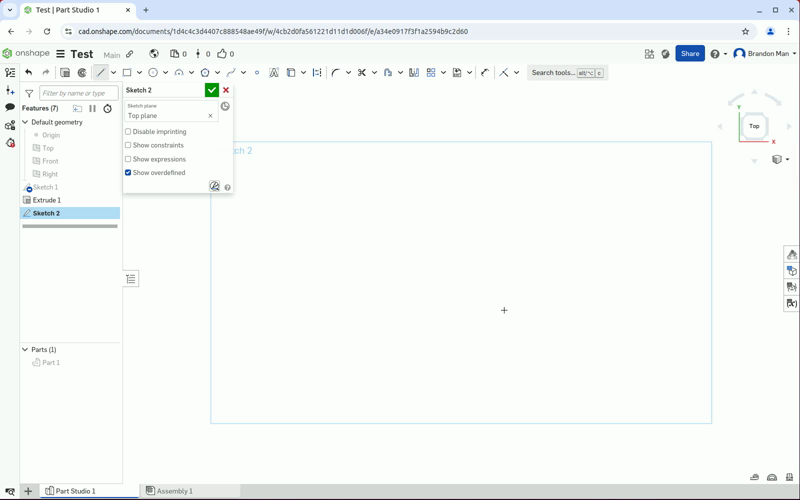
key_up(shift)
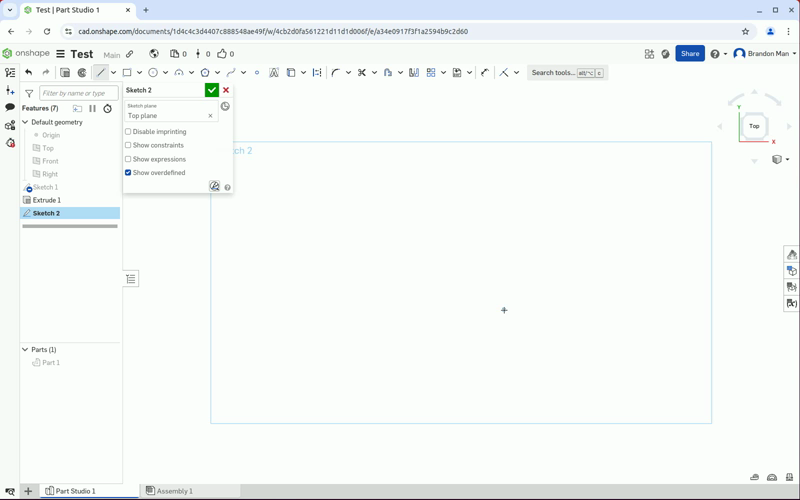
key_down(shift)
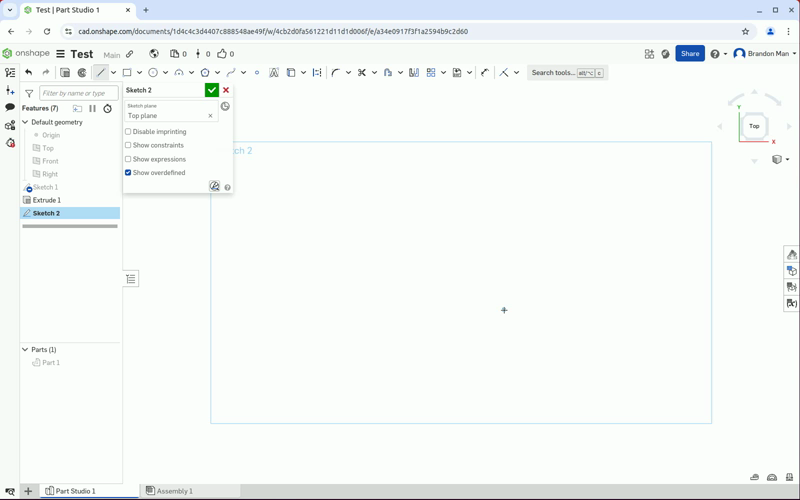
mouse_move(534, 309)
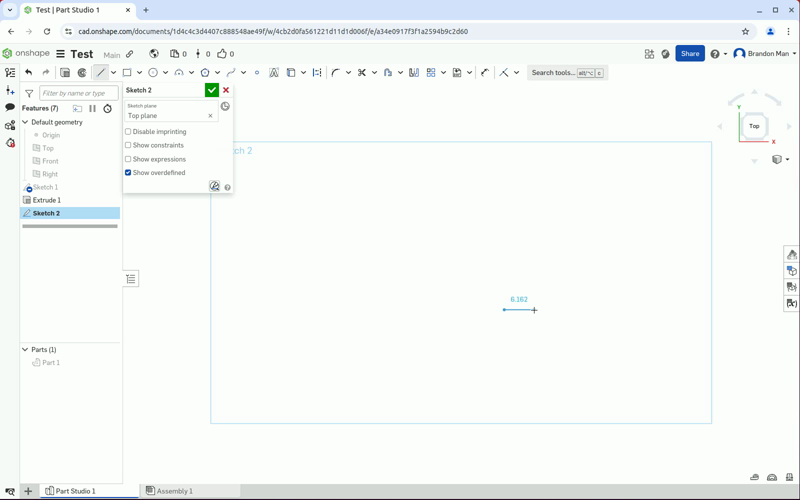
mouse_move(546, 309)
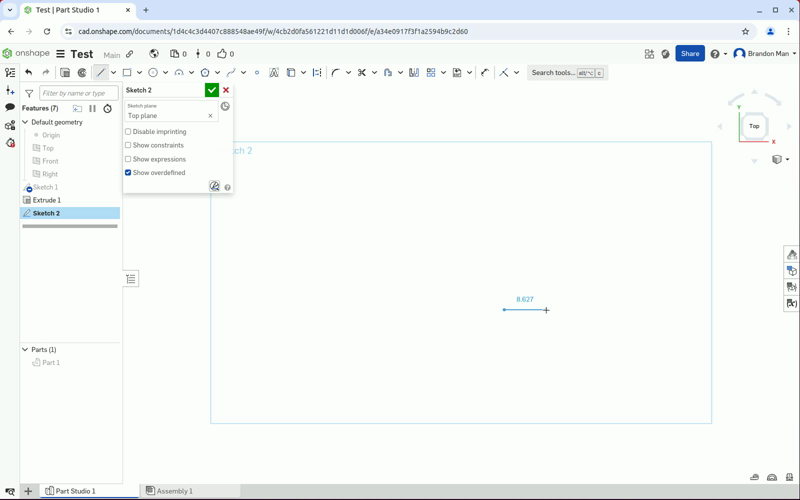
click(546, 309)
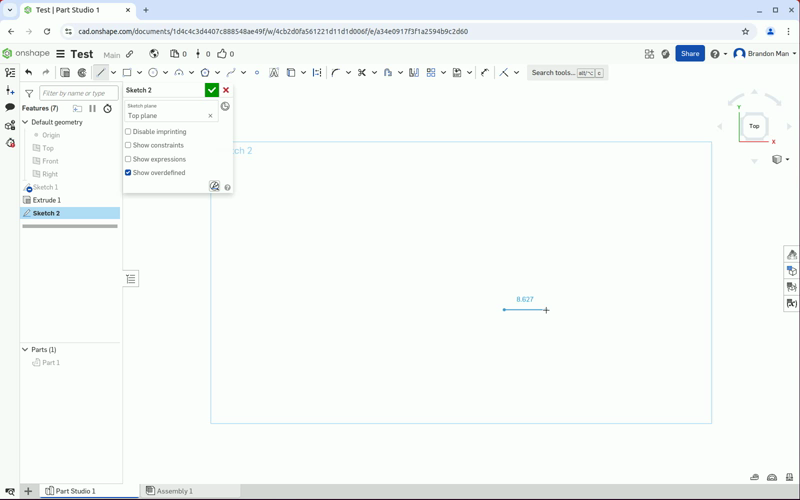
key_up(shift)
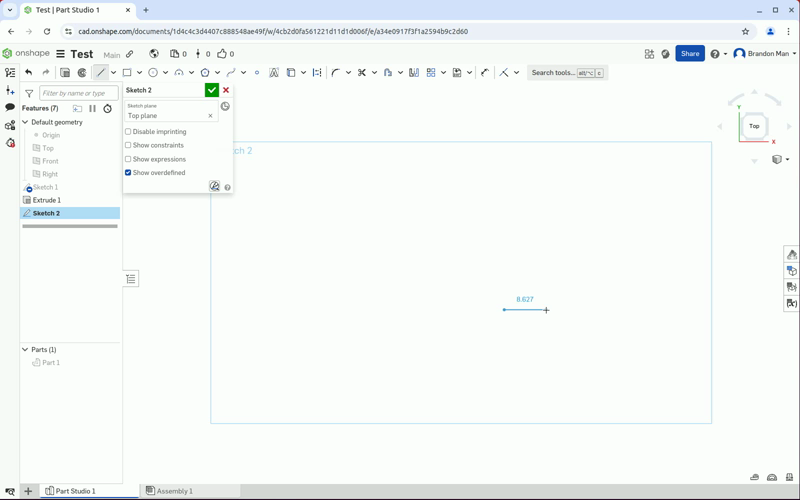
key_down(shift)
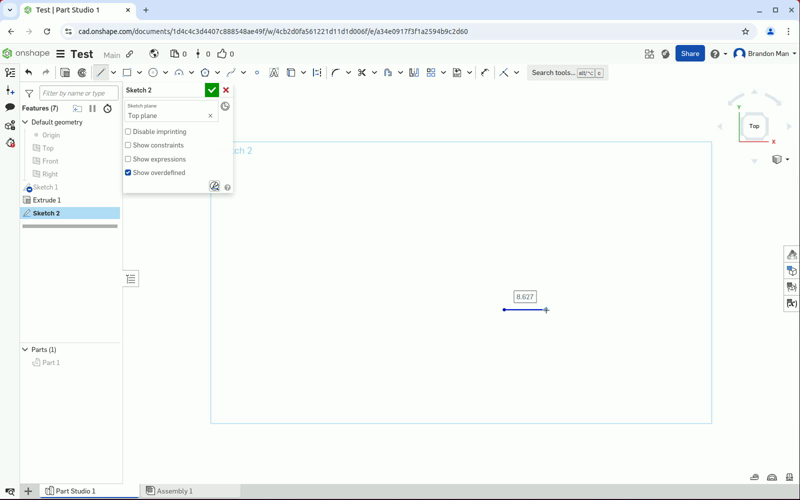
mouse_move(546, 226)
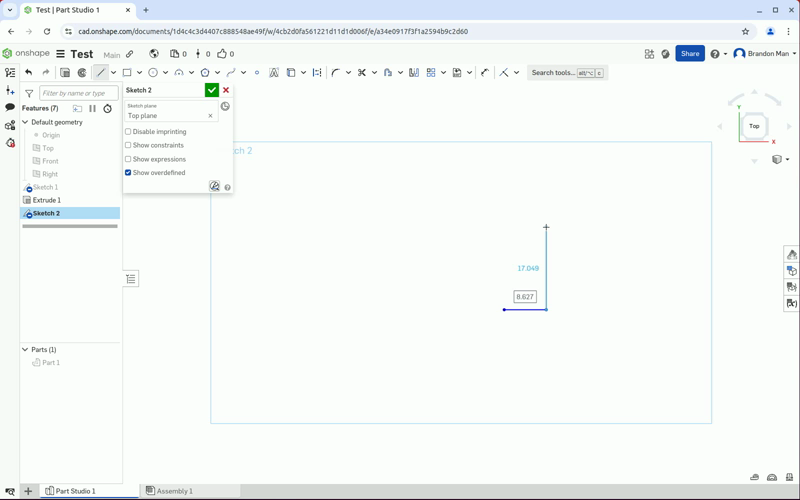
click(546, 226)
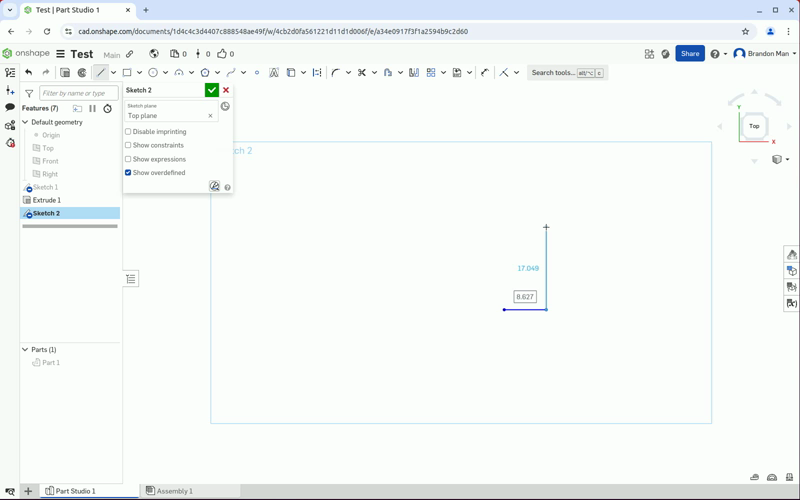
key_up(shift)
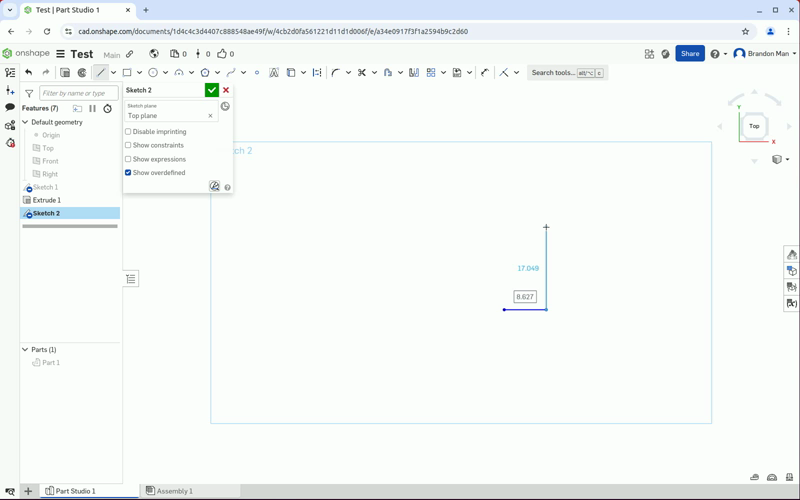
key_down(shift)
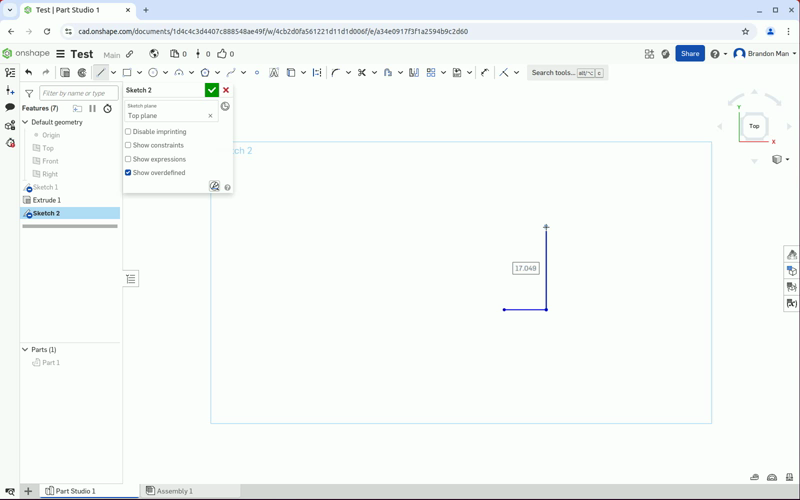
mouse_move(576, 226)
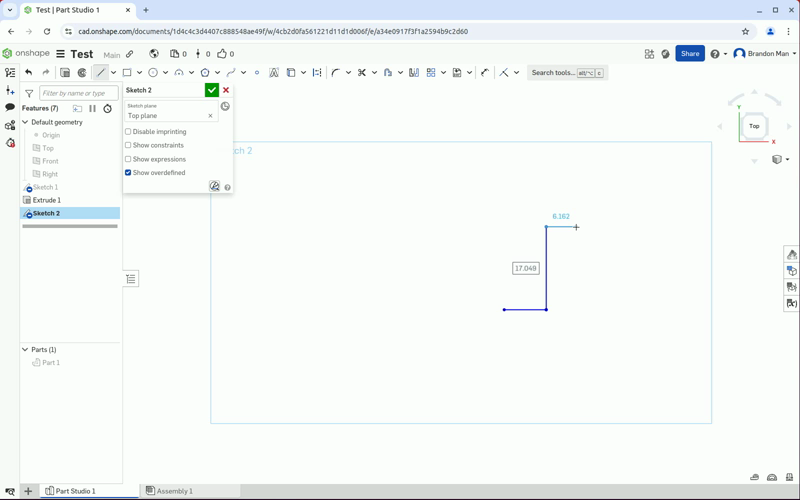
mouse_move(504, 226)
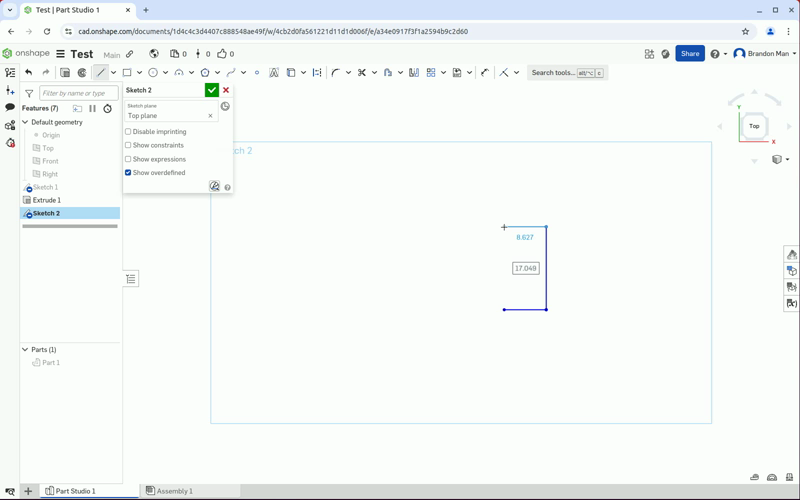
click(504, 226)
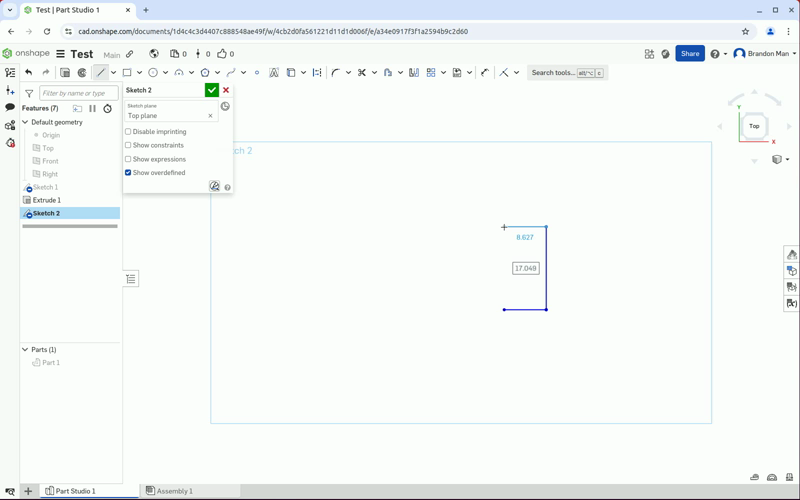
key_up(shift)
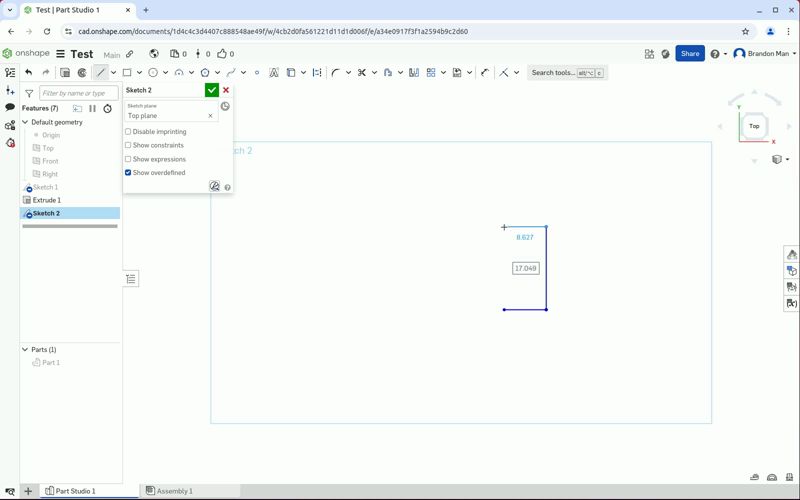
key_down(shift)
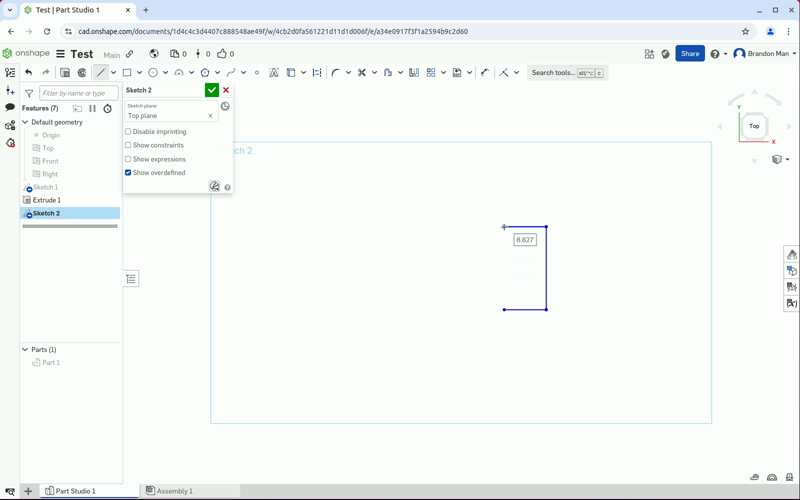
mouse_move(504, 309)
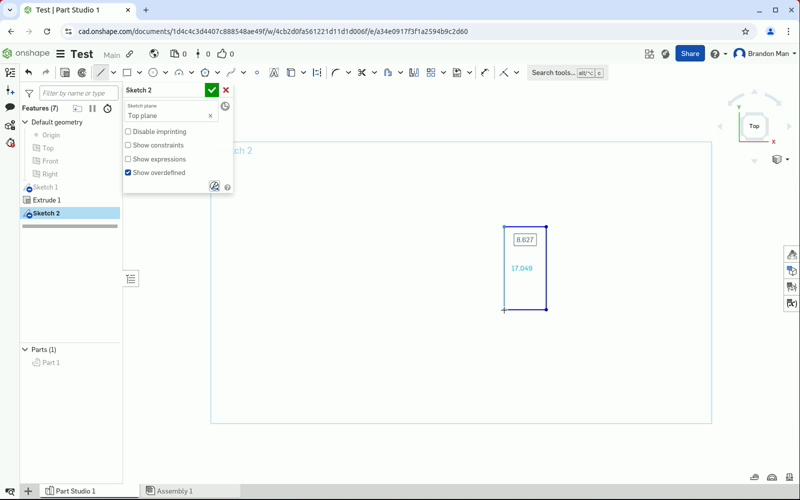
key_up(shift)
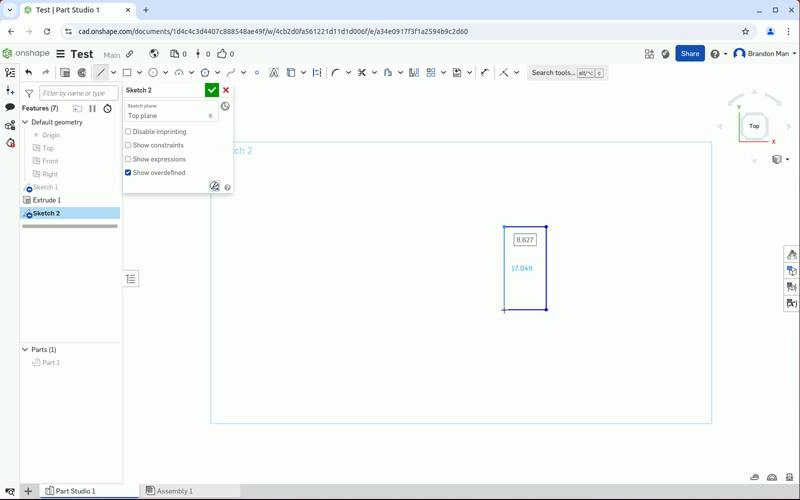
click(504, 309)
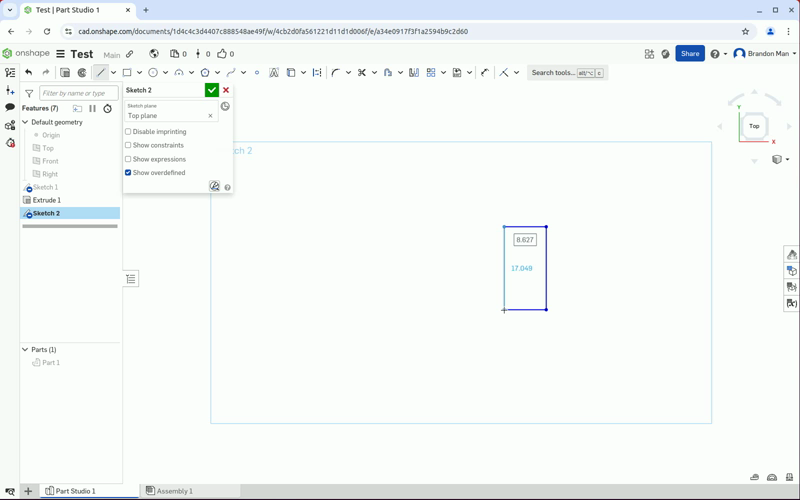
key(esc)
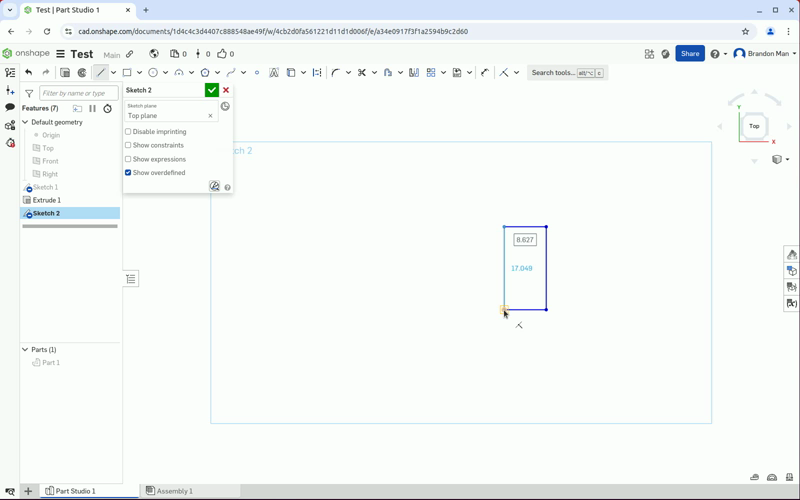
mouse_move(527, 238)
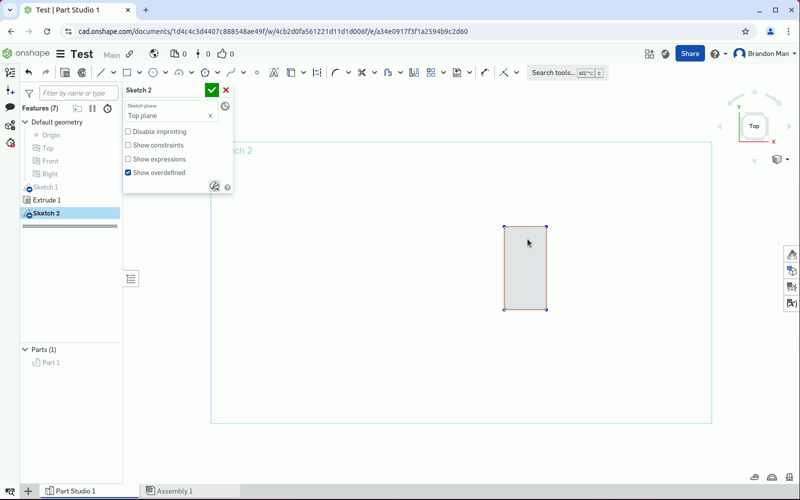
click(527, 238)
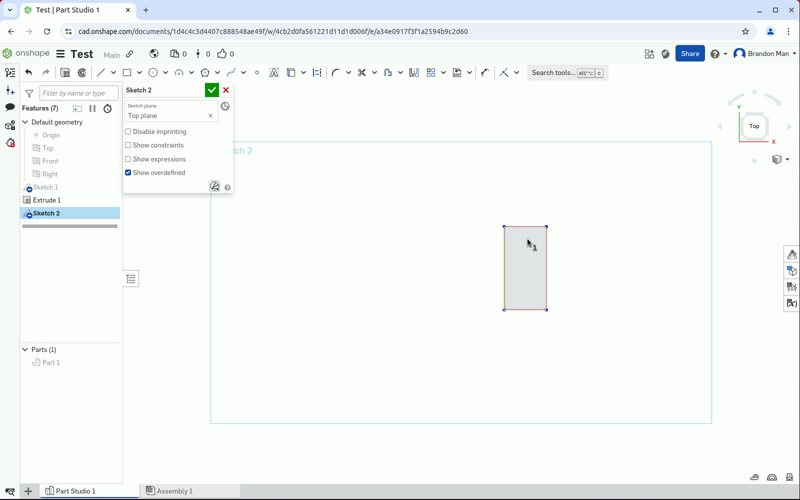
mouse_move(73, 352)
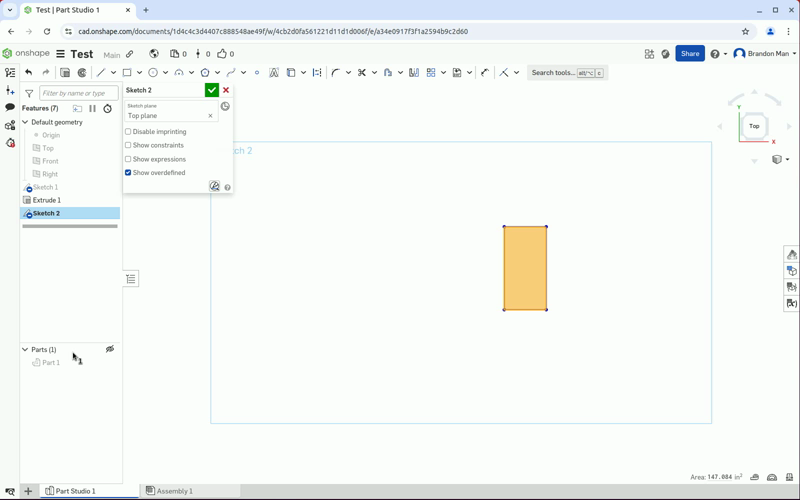
key(shift+y)
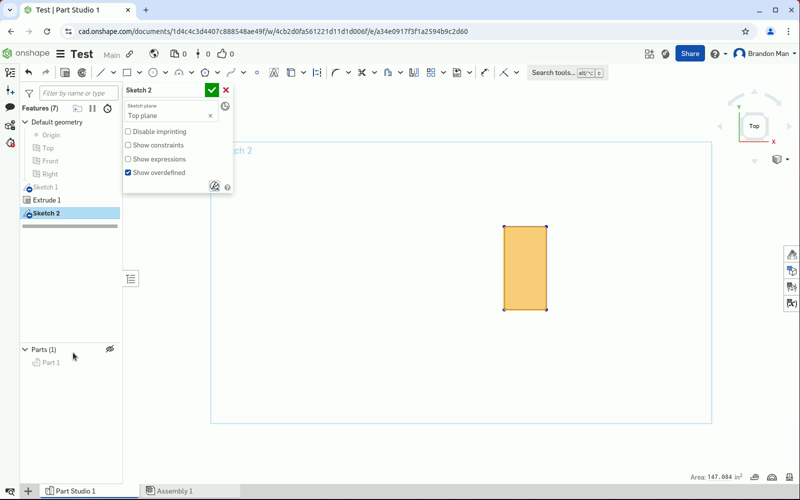
key(shift+e)
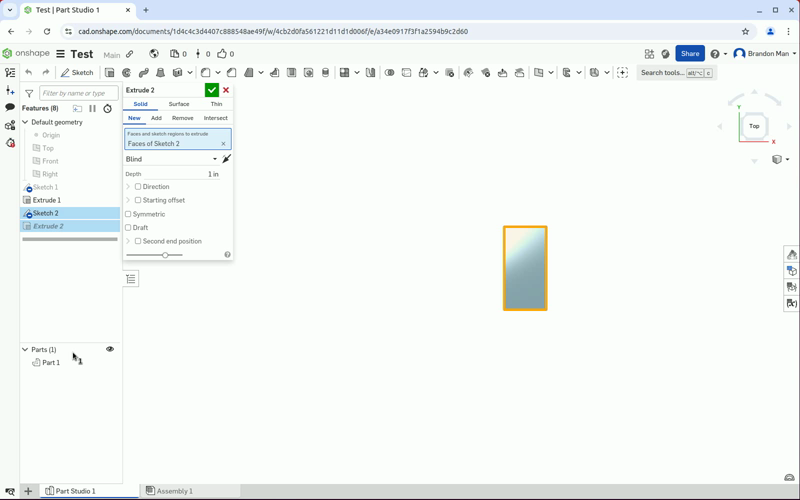
mouse_move(143, 106)
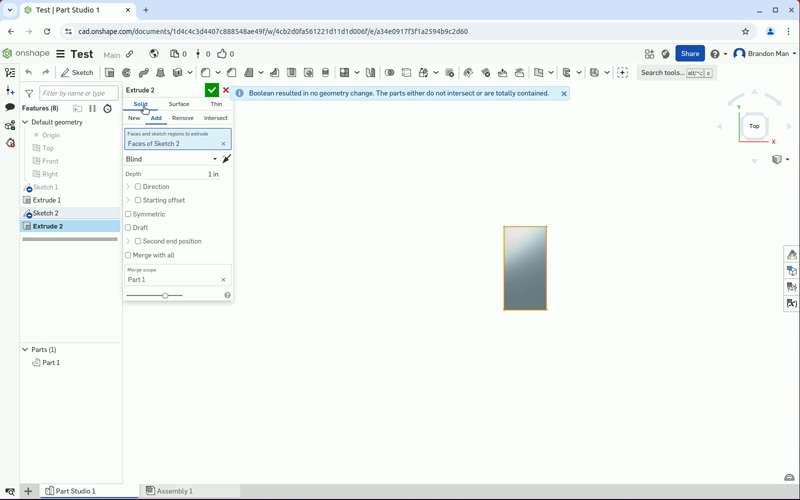
click(143, 106)
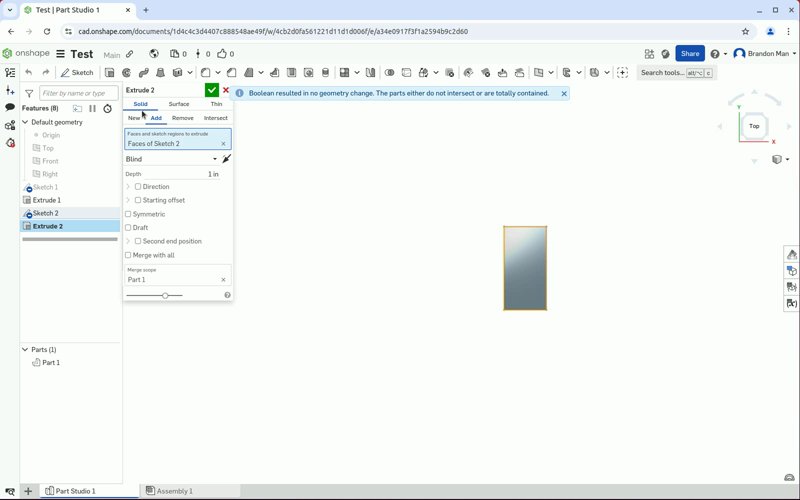
mouse_move(137, 120)
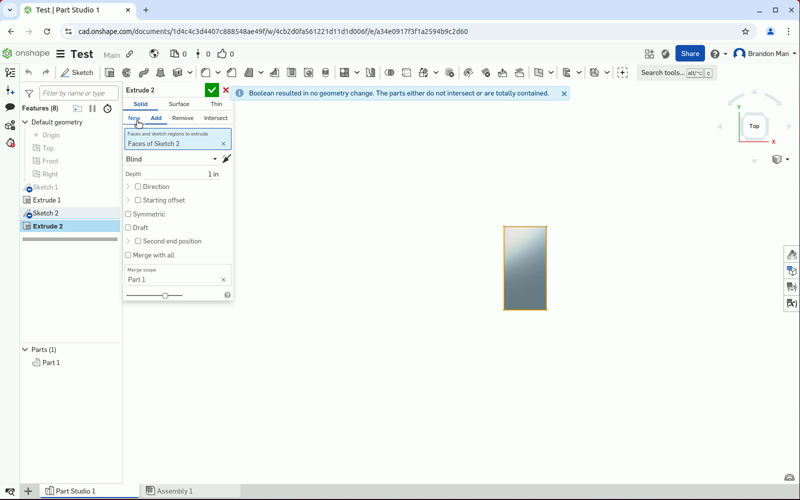
click(137, 120)
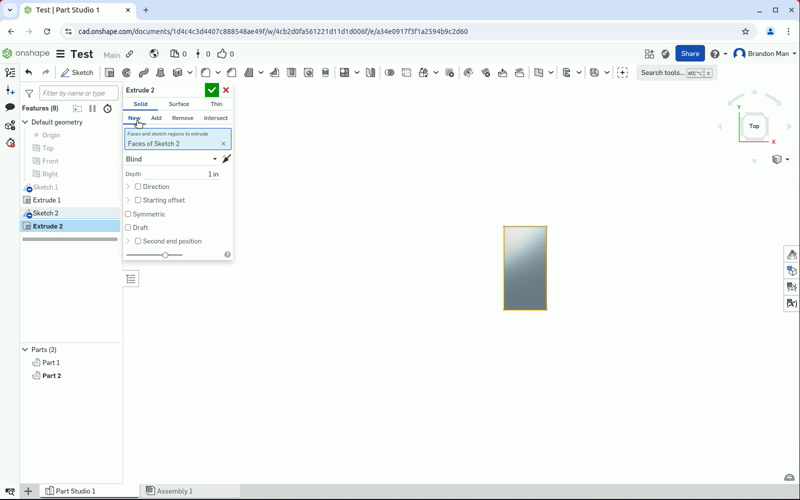
key(tab, 4)
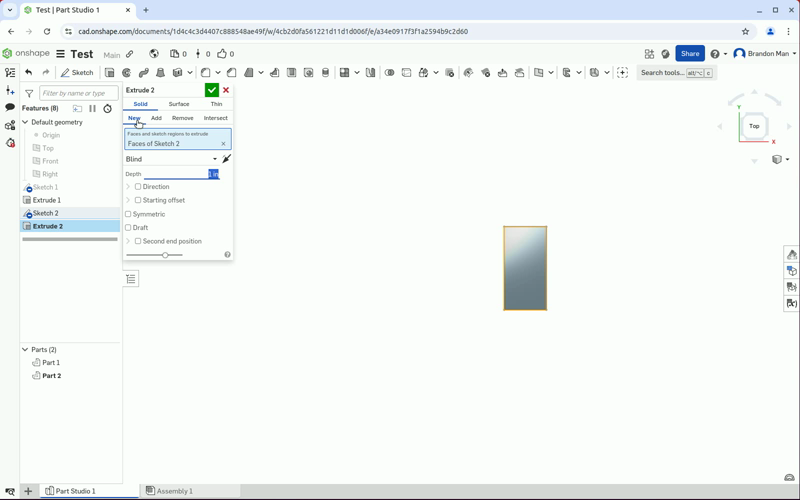
text(2.889)
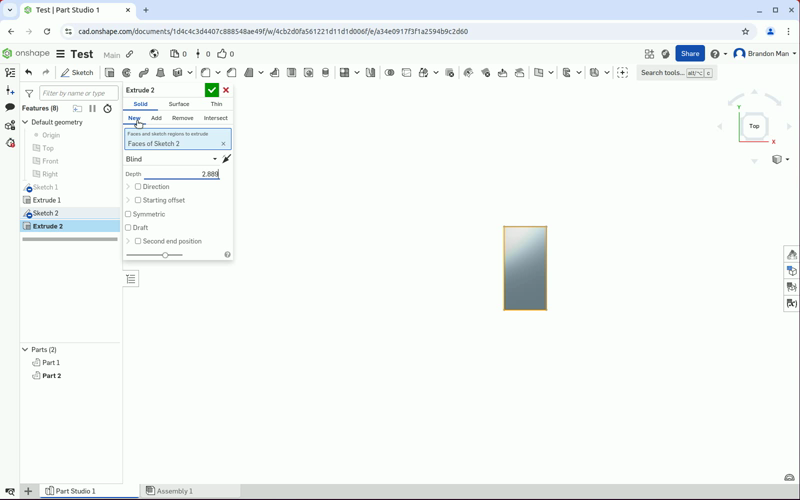
key(enter)
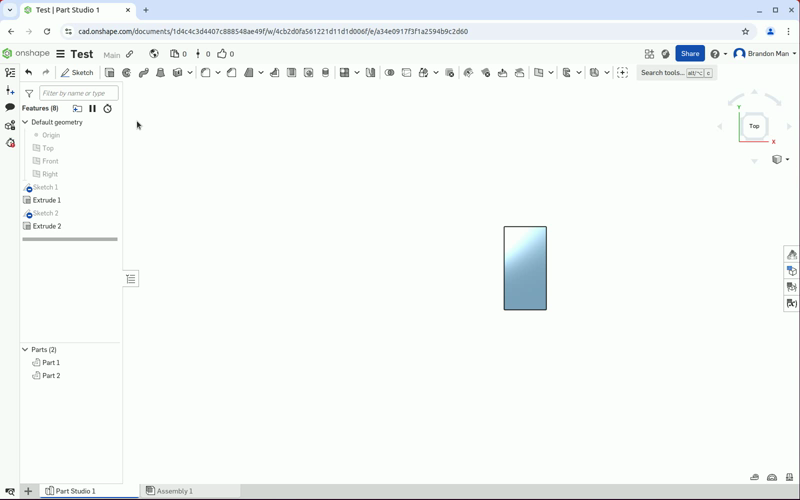
key(shift+h)
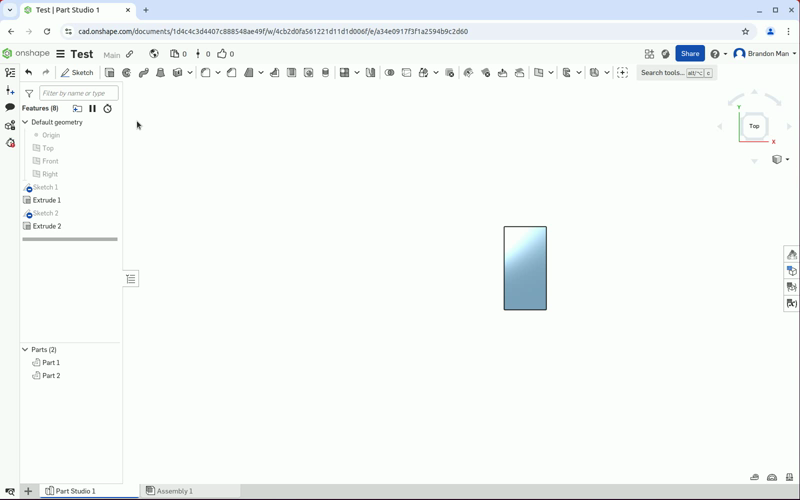
key(shift+h)
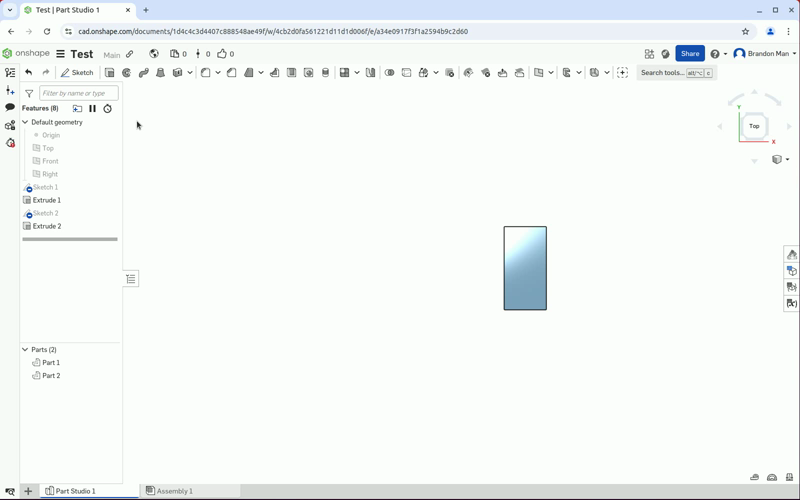
mouse_move(73, 189)
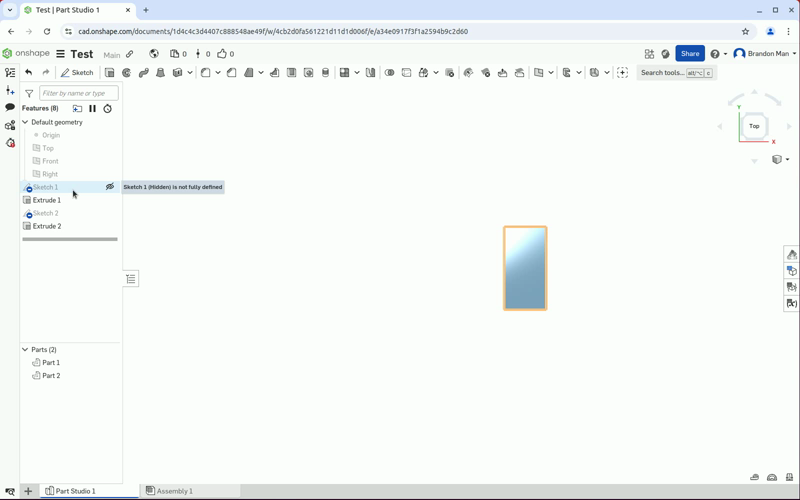
click(73, 189)
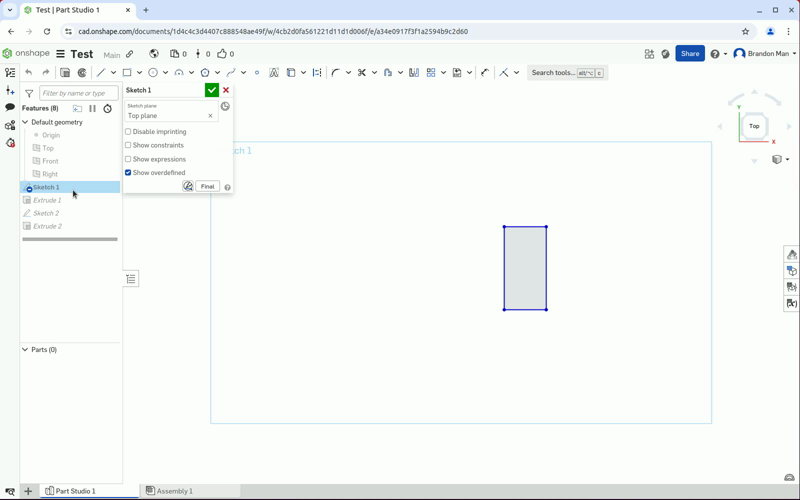
mouse_move(229, 92)
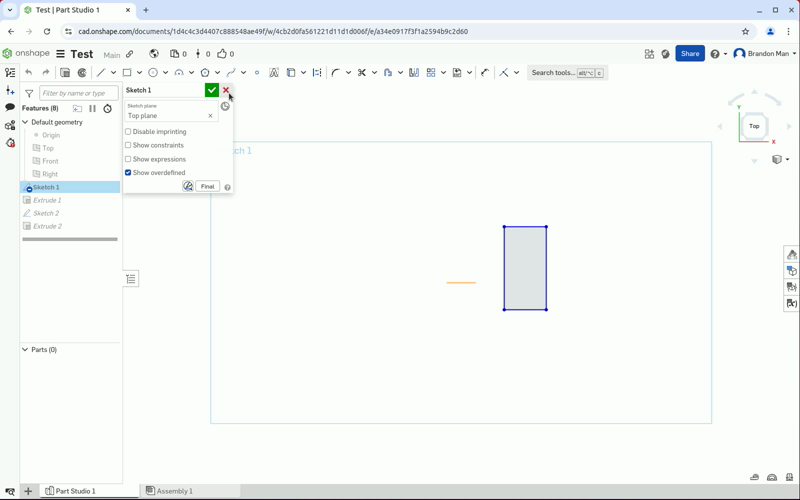
click(229, 92)
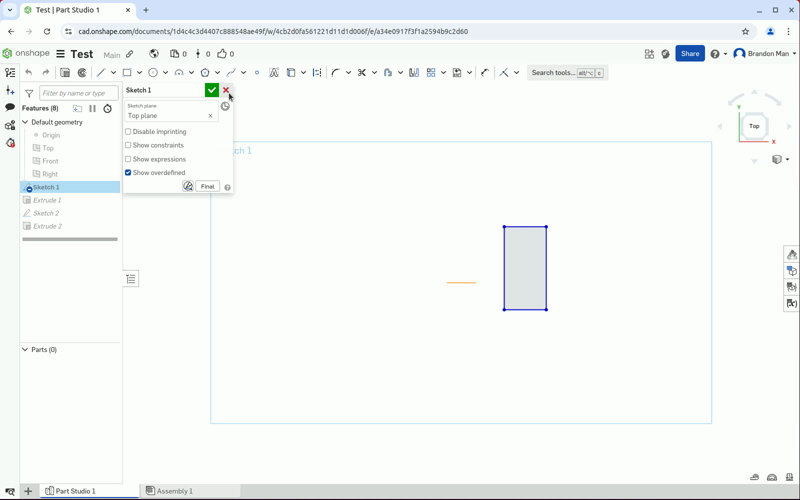
key(shift+s)
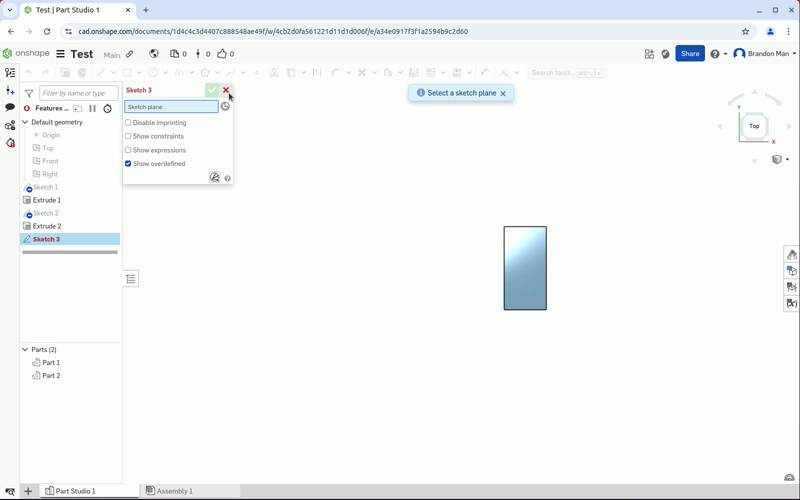
mouse_move(73, 150)
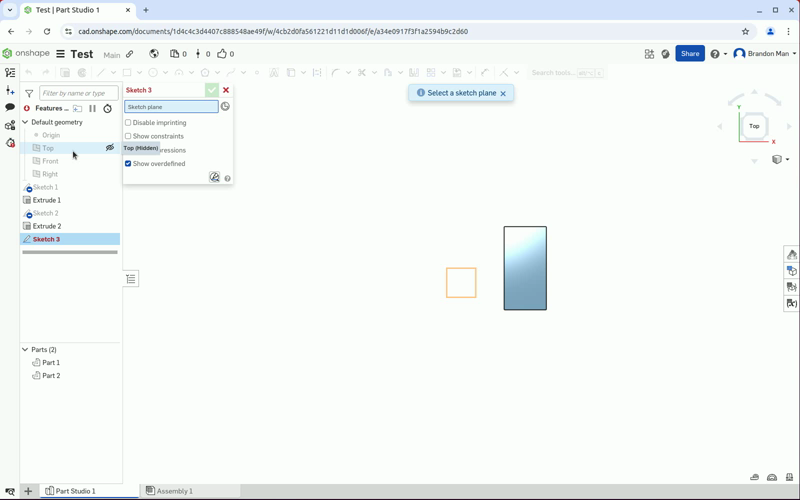
click(73, 150)
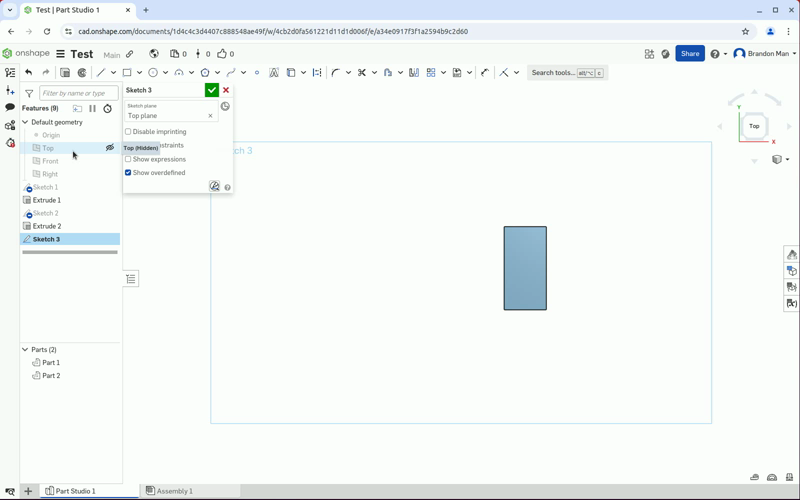
mouse_move(73, 352)
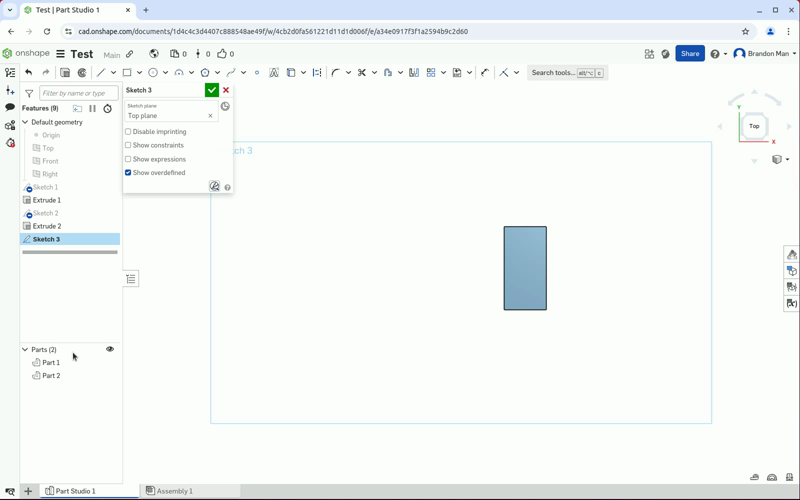
key(y)
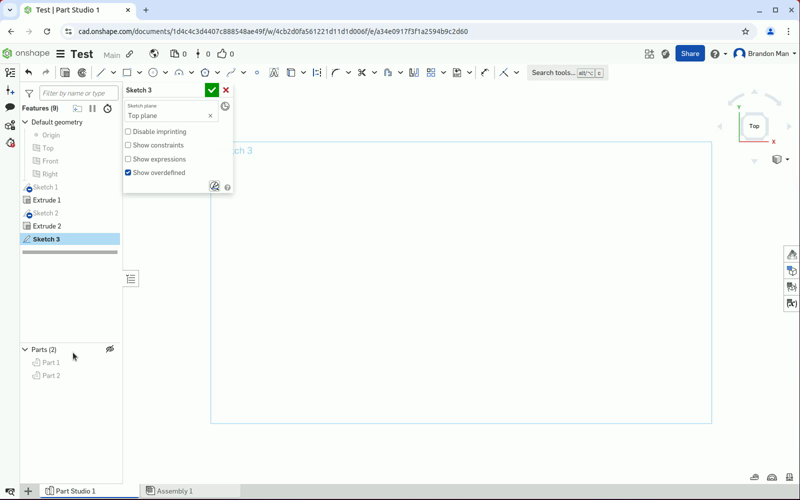
key(l)
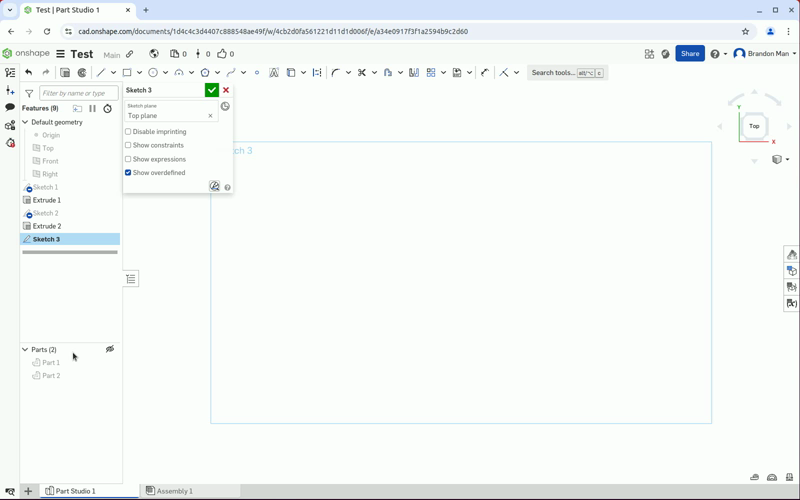
key_down(shift)
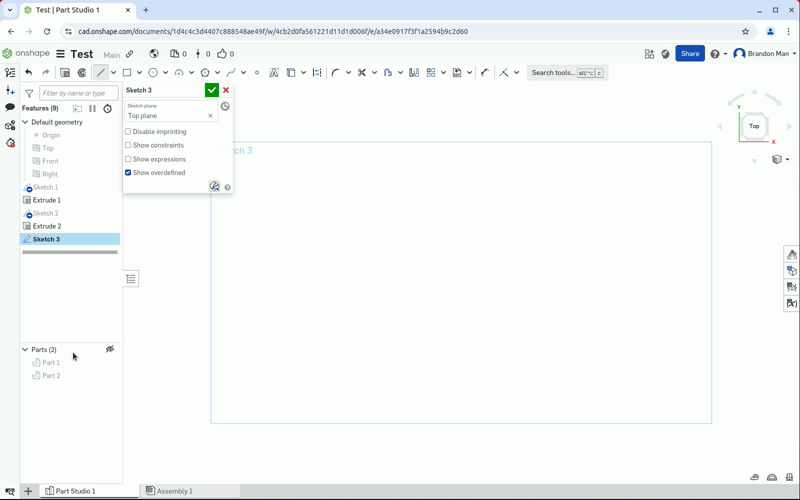
mouse_move(476, 309)
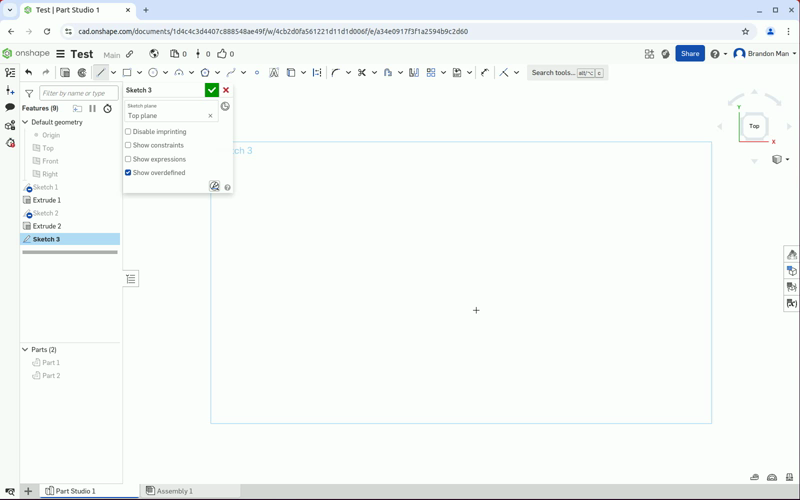
click(476, 309)
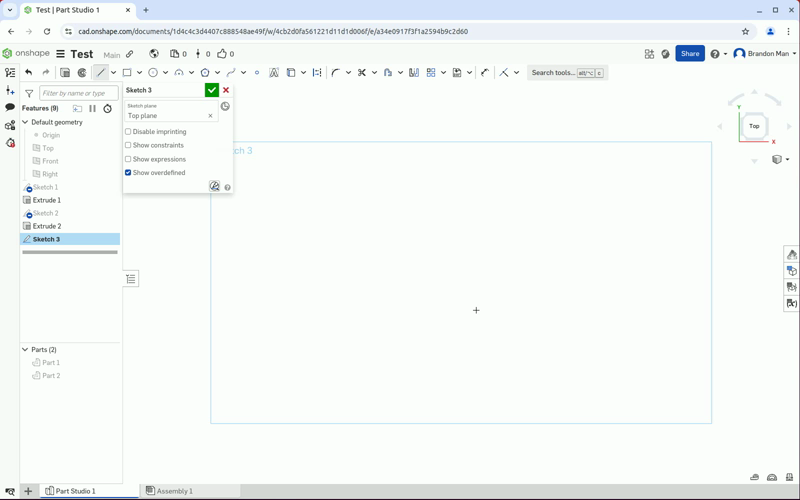
key_up(shift)
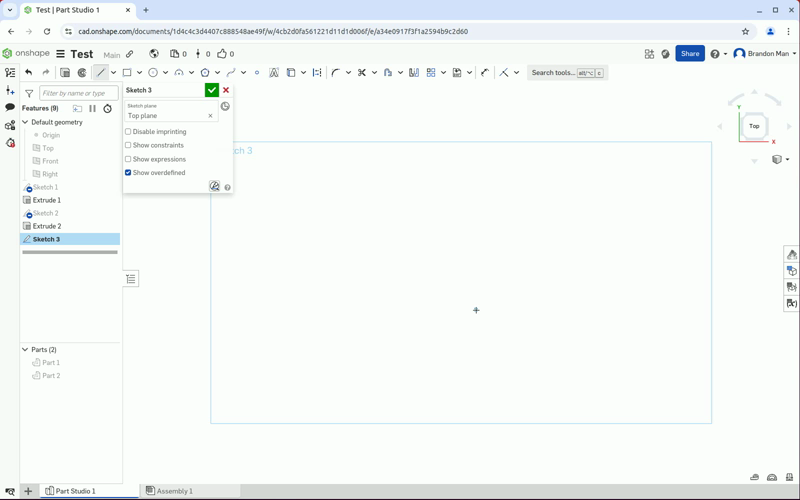
key_down(shift)
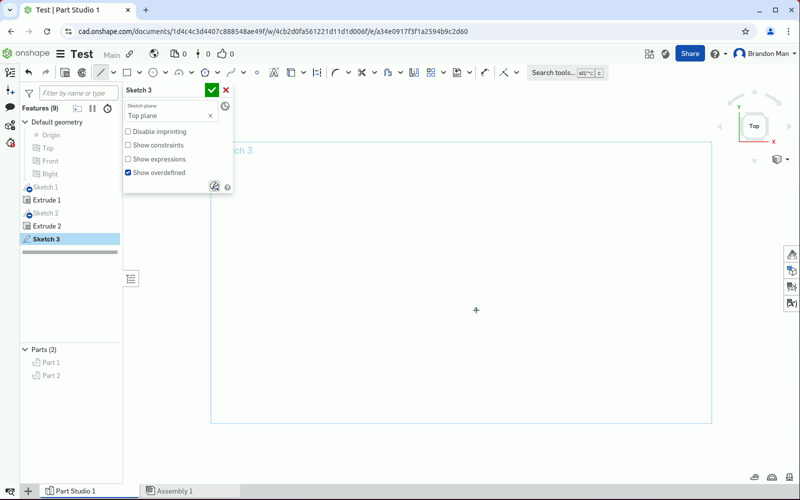
mouse_move(506, 309)
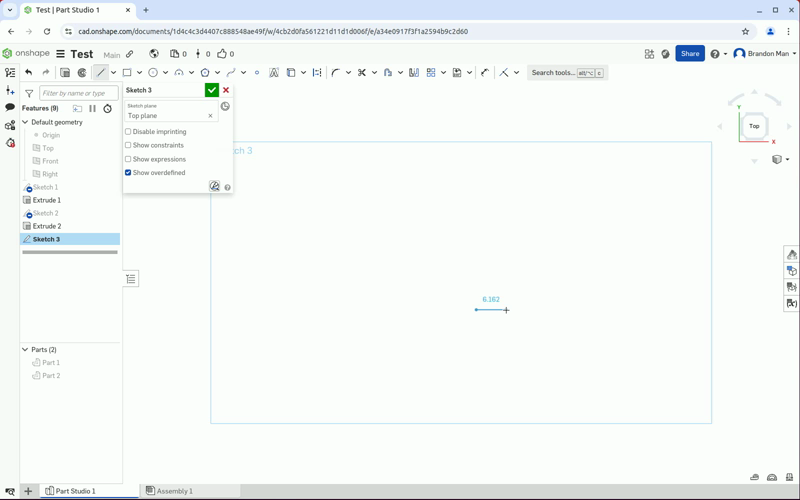
mouse_move(504, 309)
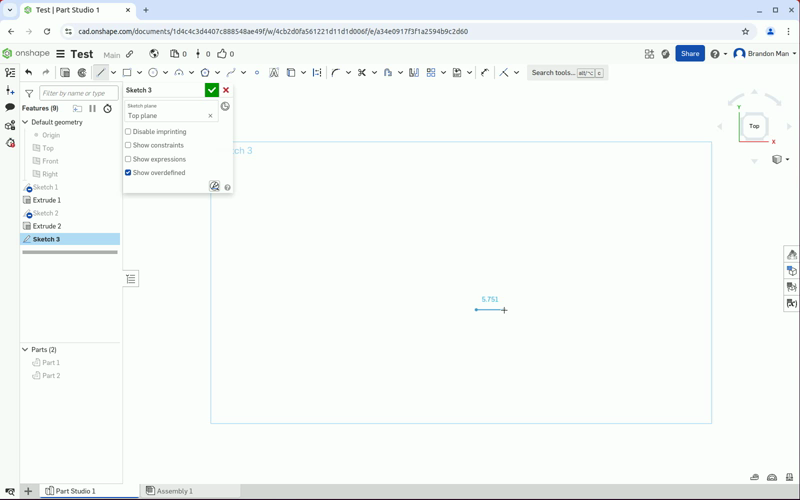
click(504, 309)
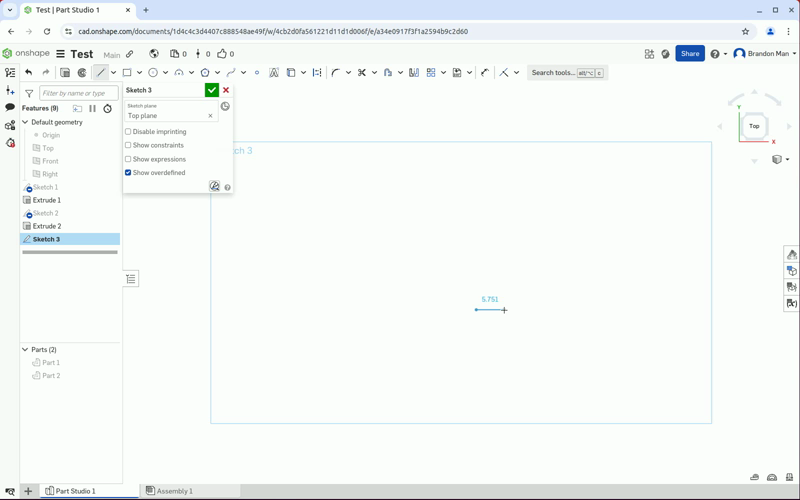
key_up(shift)
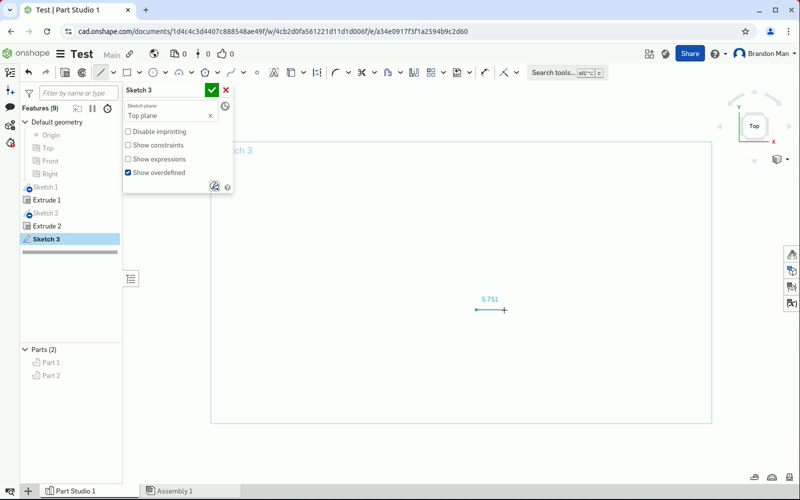
key_down(shift)
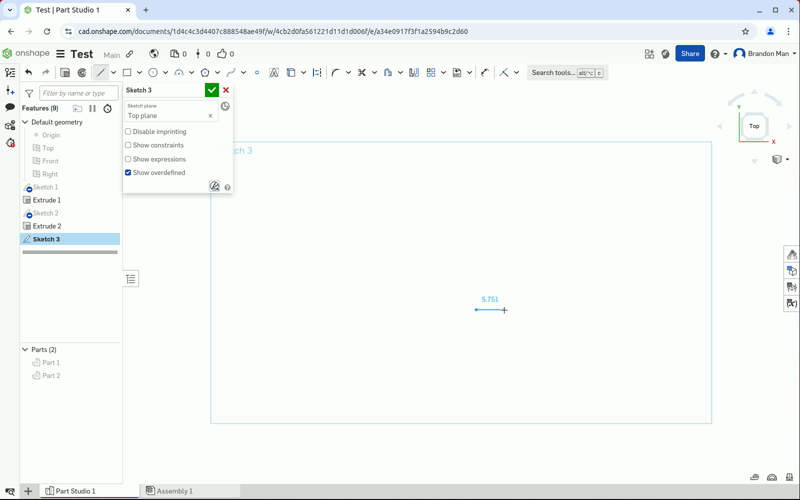
mouse_move(504, 226)
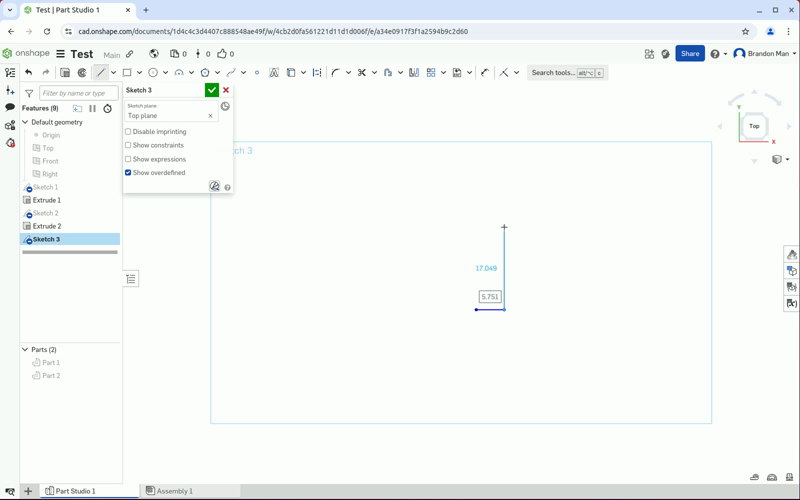
click(504, 226)
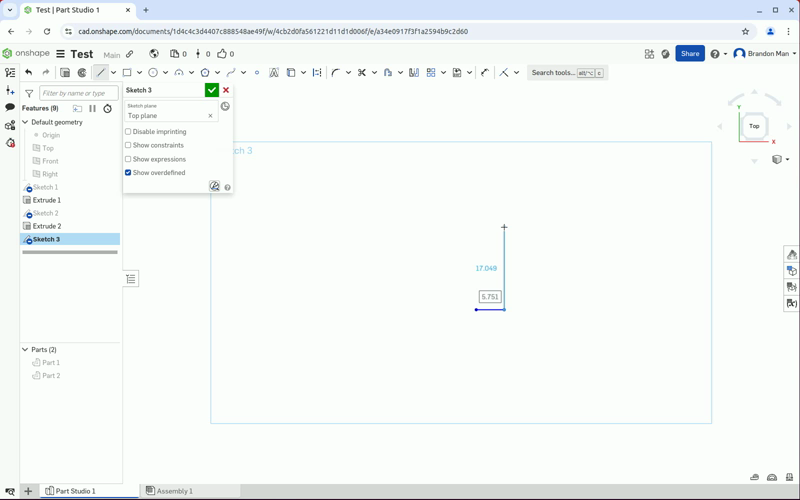
key_up(shift)
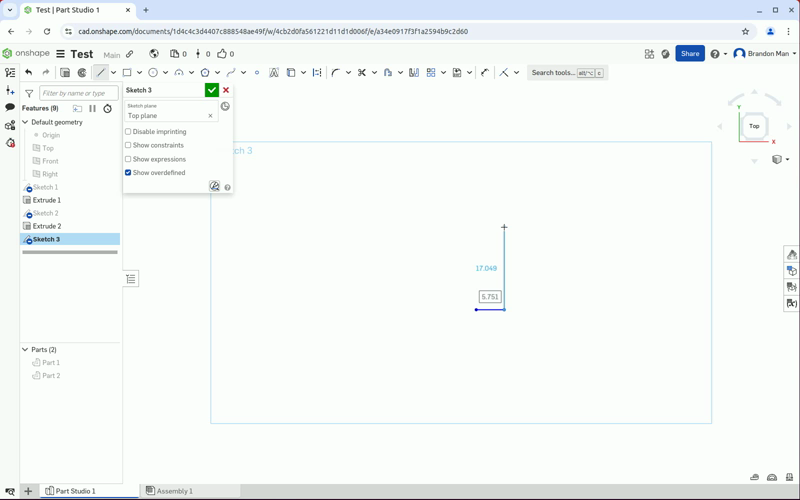
key_down(shift)
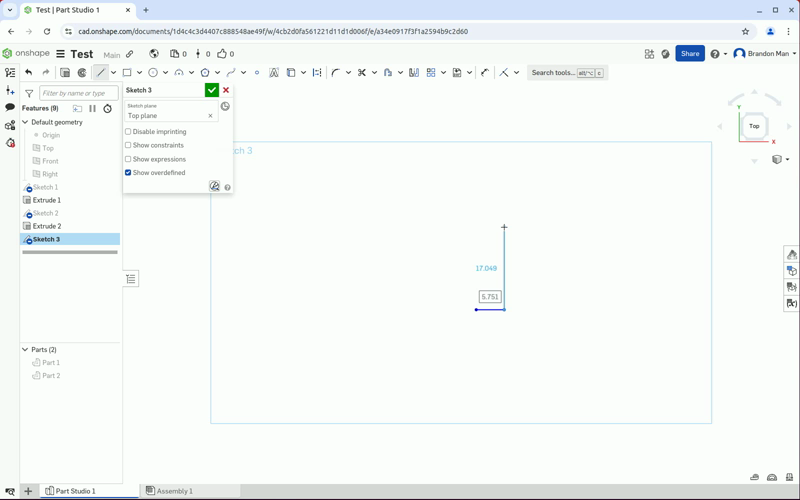
mouse_move(534, 226)
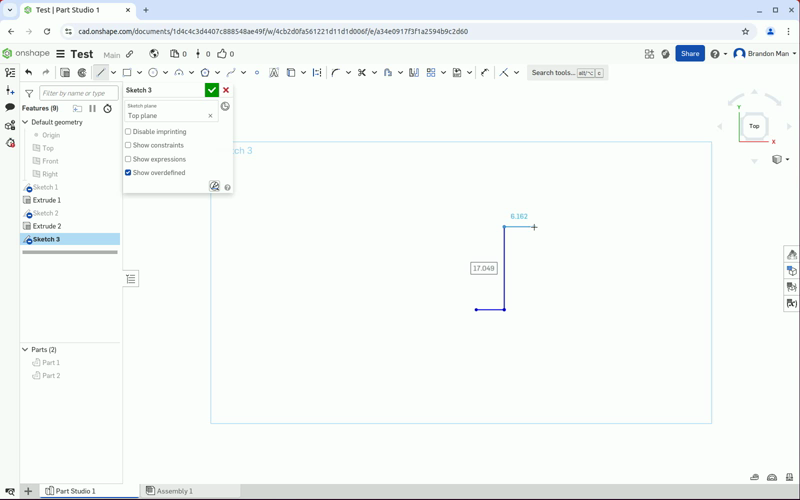
mouse_move(476, 226)
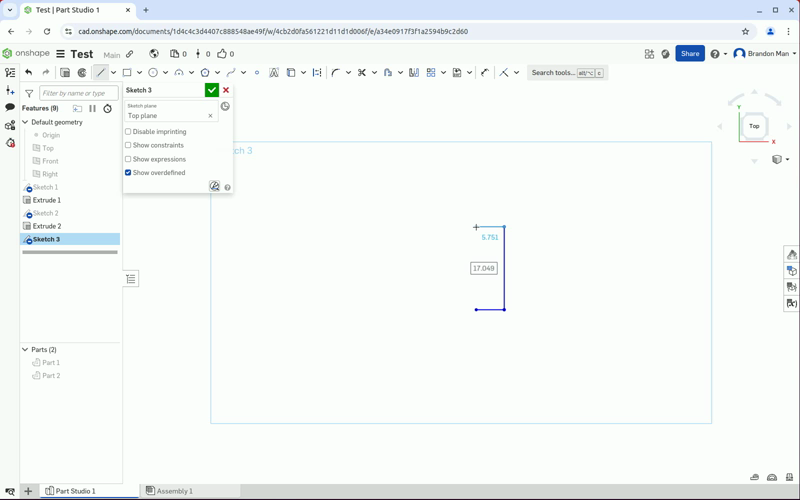
click(476, 226)
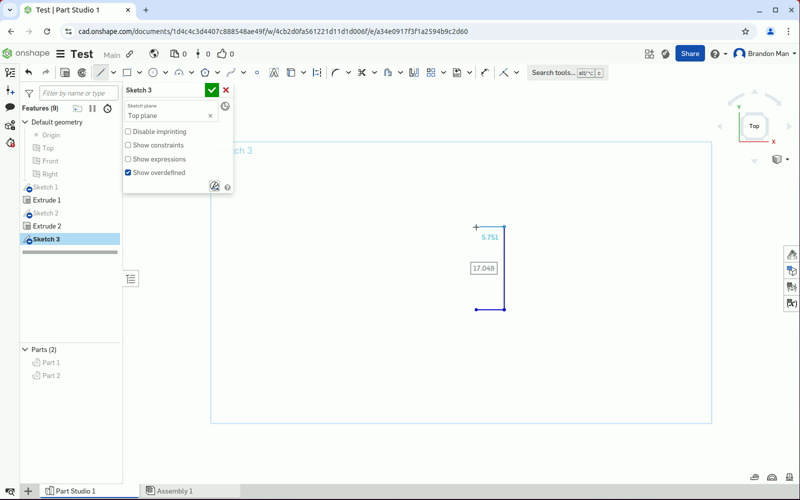
key_up(shift)
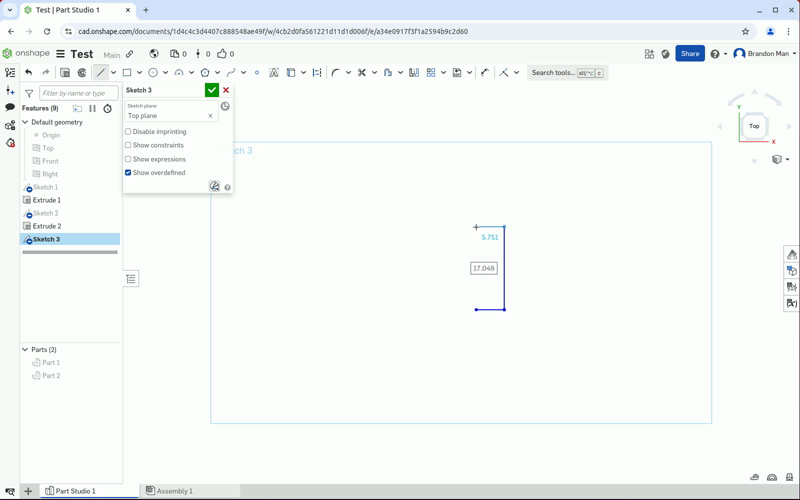
key_down(shift)
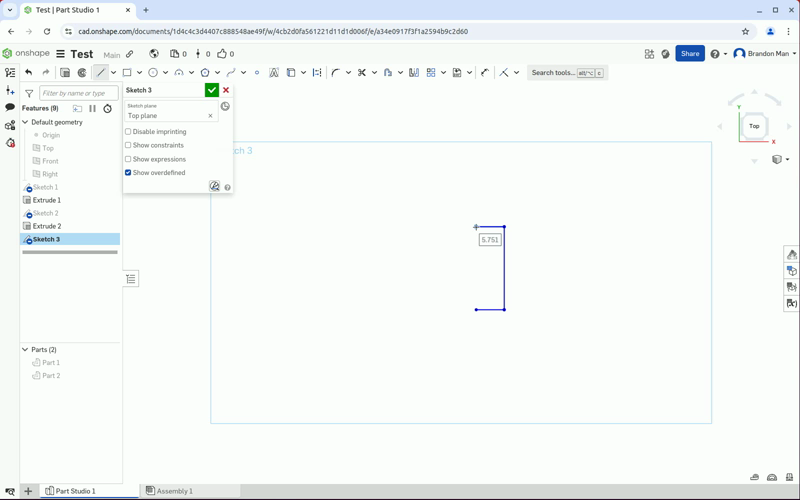
mouse_move(476, 309)
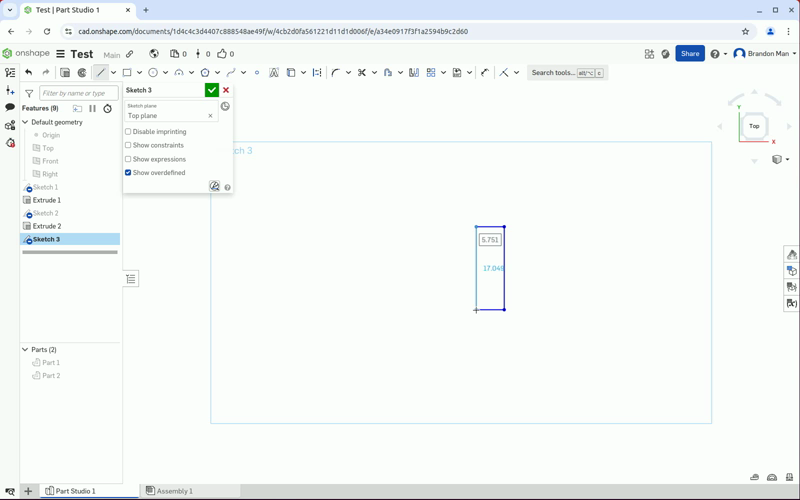
key_up(shift)
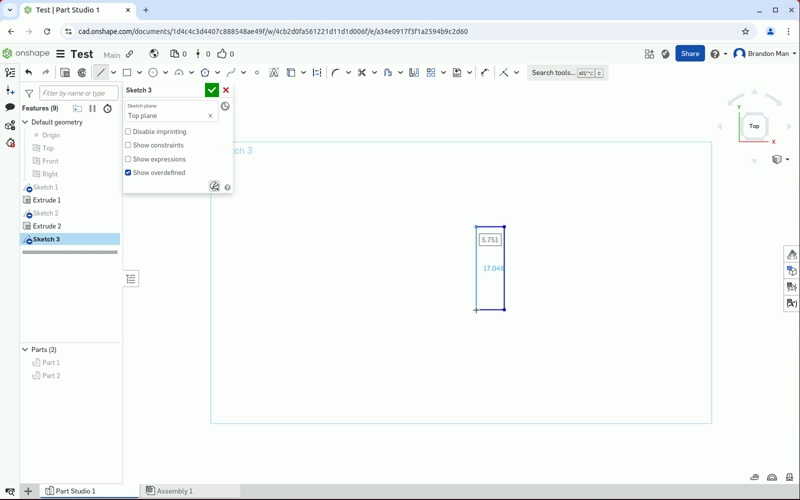
click(476, 309)
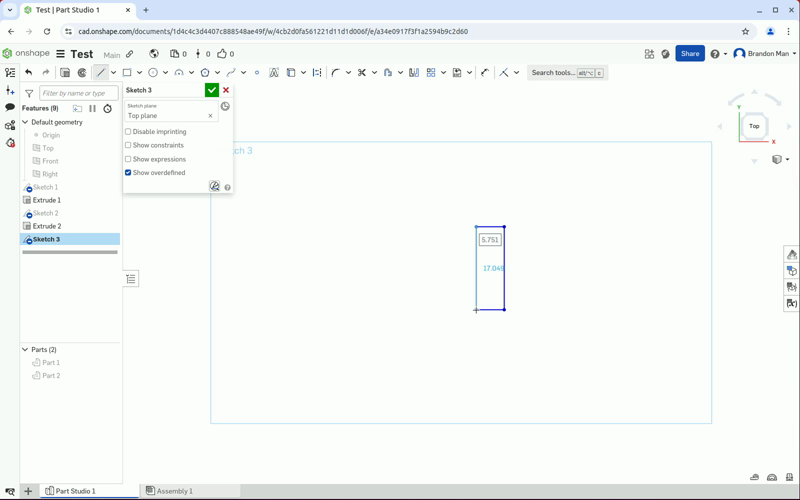
key(esc)
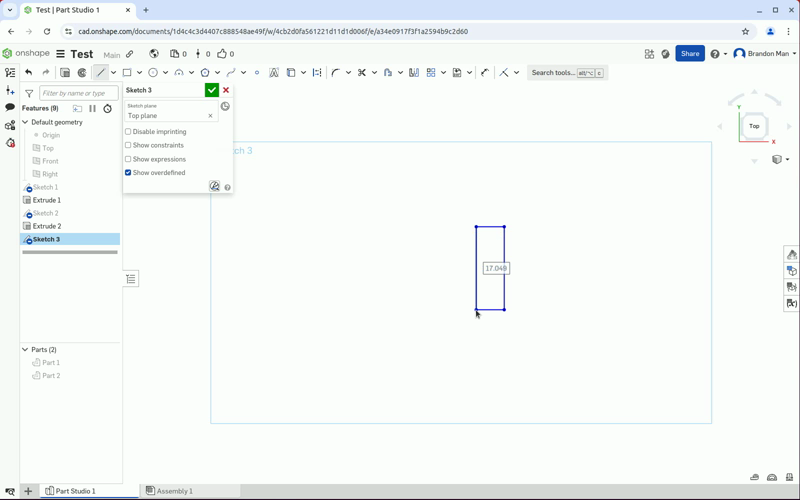
key(c)
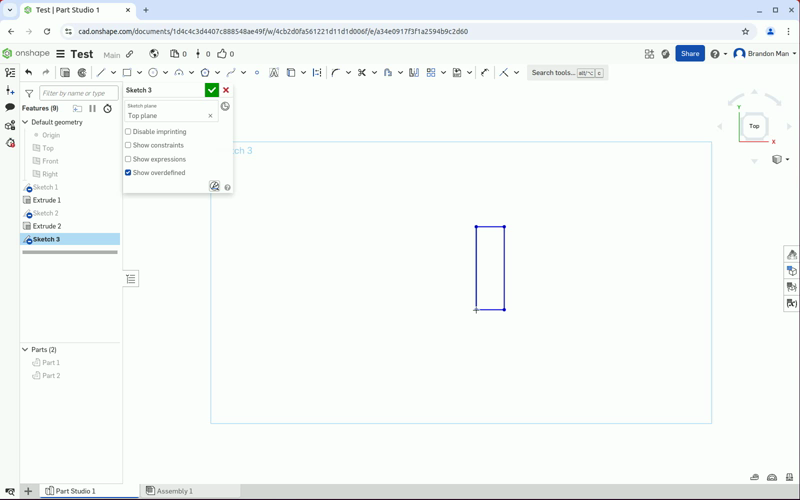
key_down(shift)
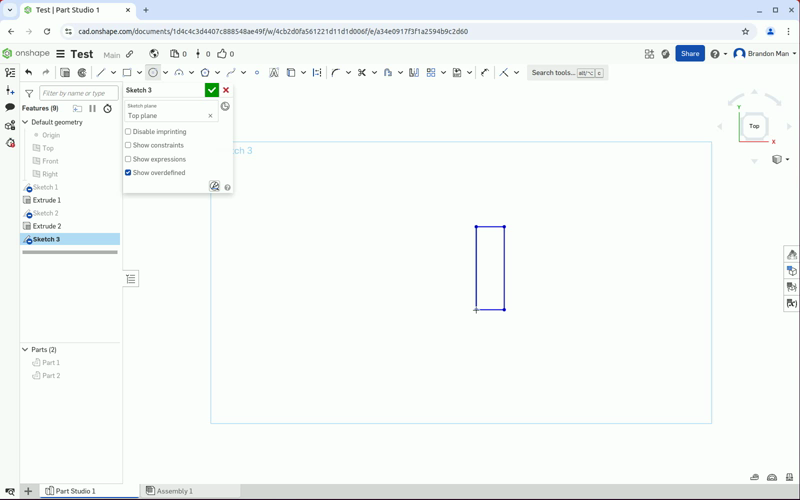
mouse_move(490, 295)
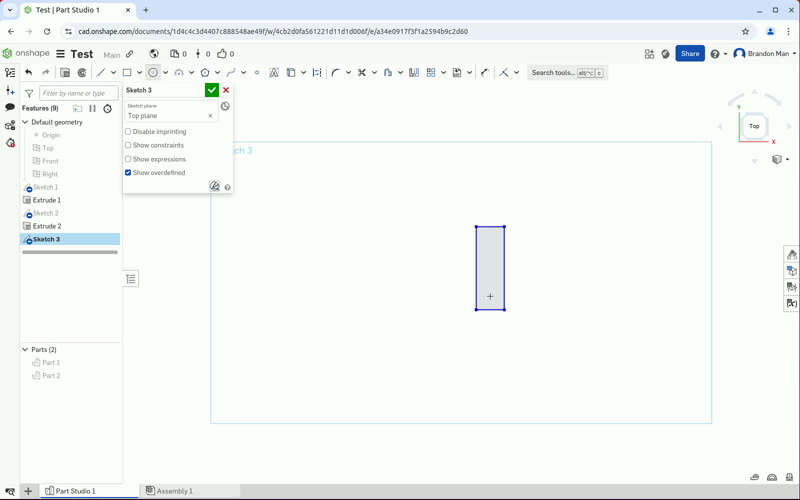
click(490, 295)
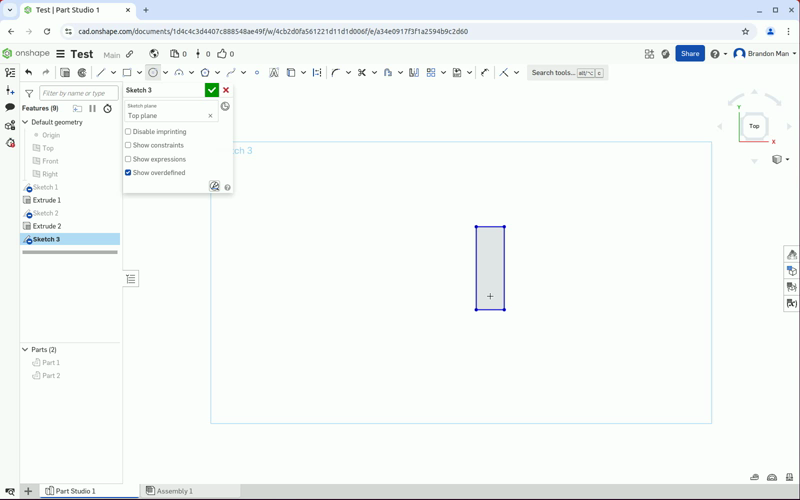
key_up(shift)
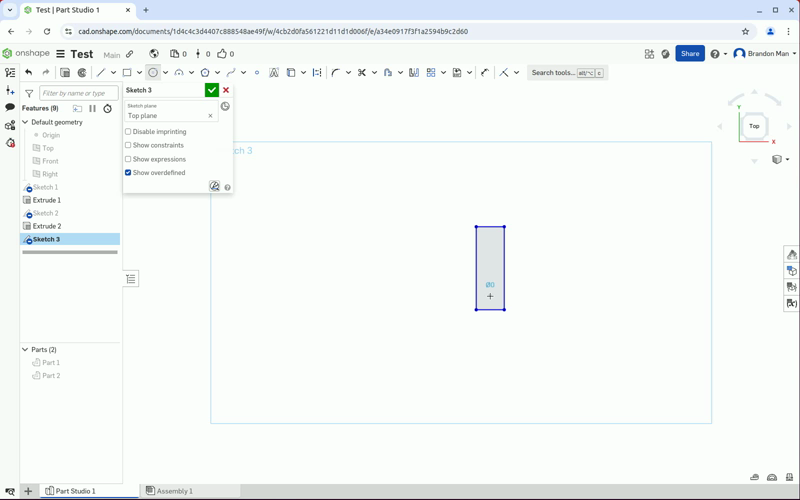
mouse_move(497, 295)
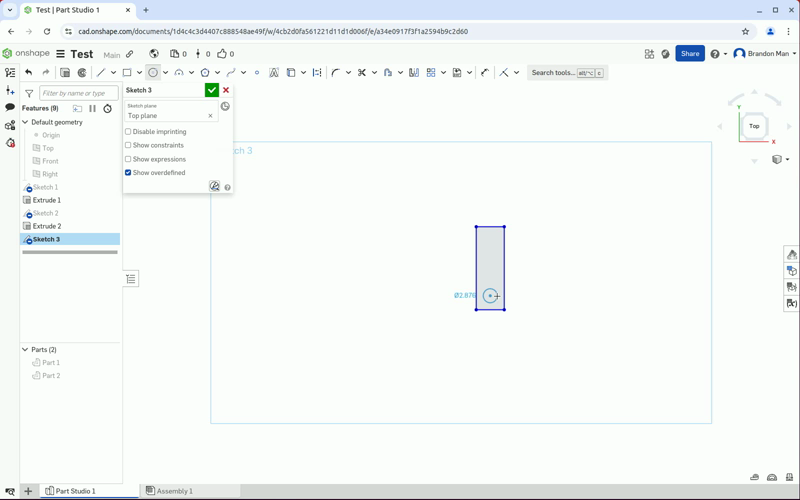
click(497, 295)
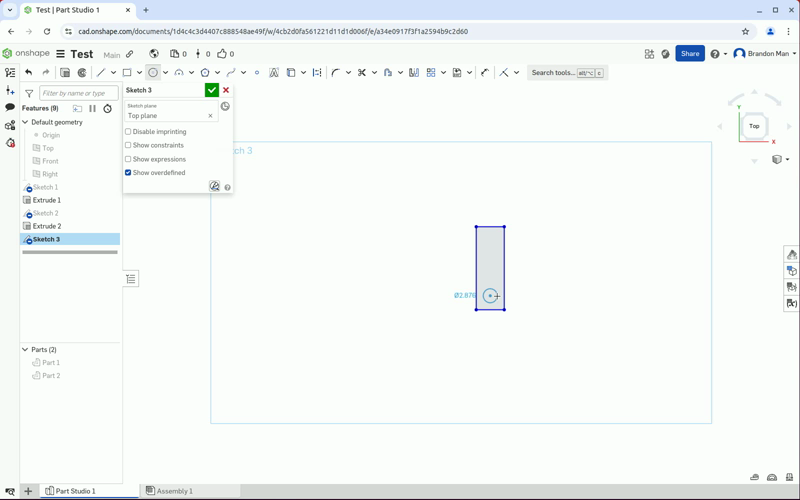
key(esc)
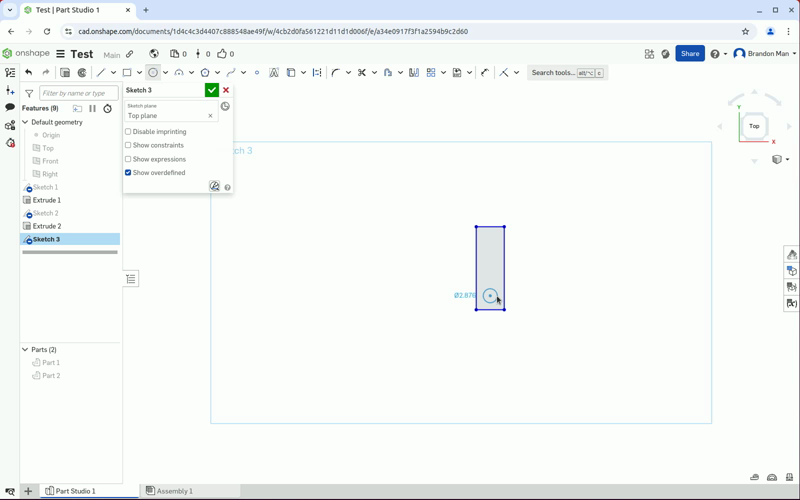
key(c)
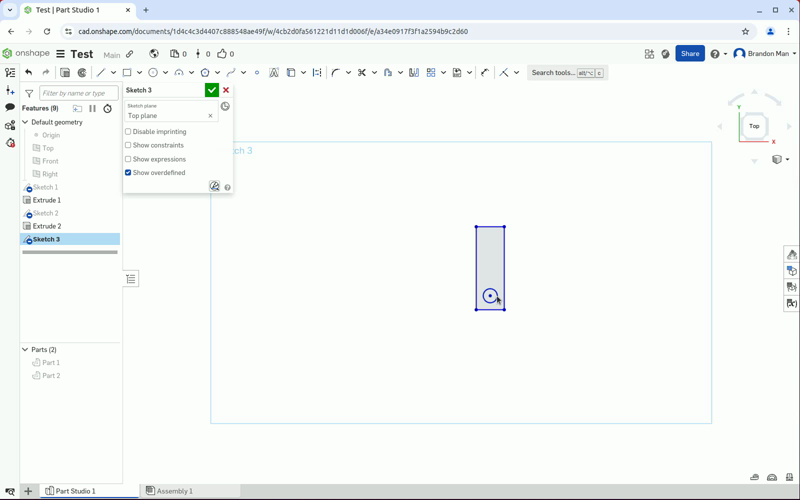
key_down(shift)
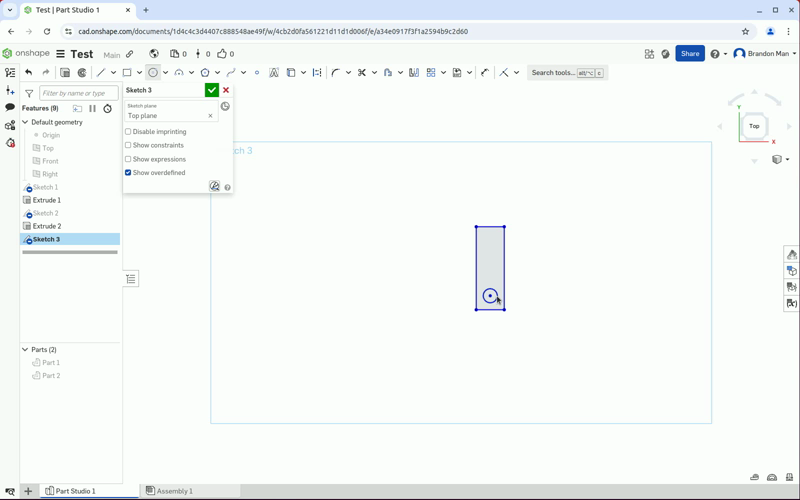
mouse_move(490, 240)
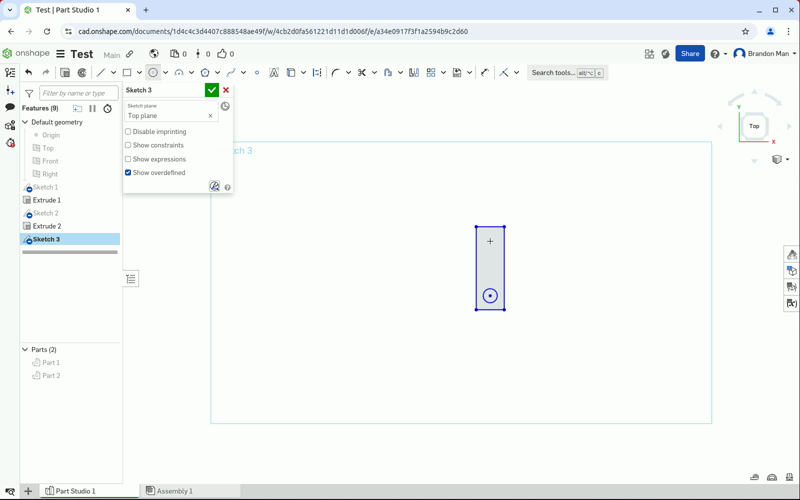
click(490, 240)
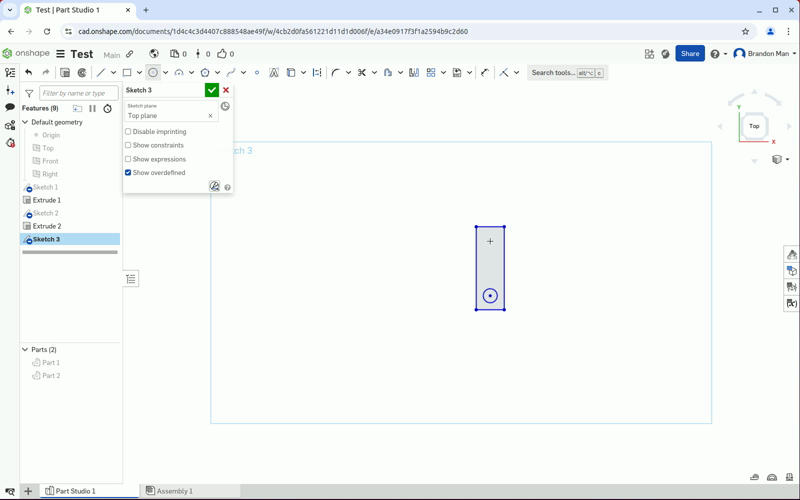
key_up(shift)
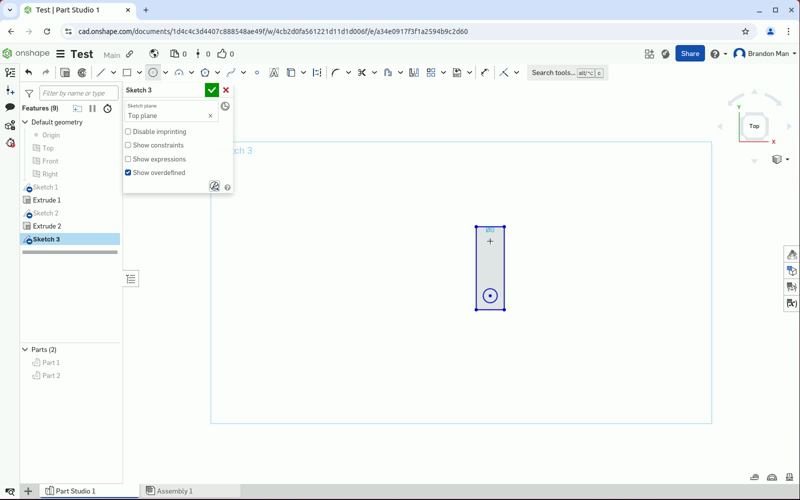
mouse_move(497, 240)
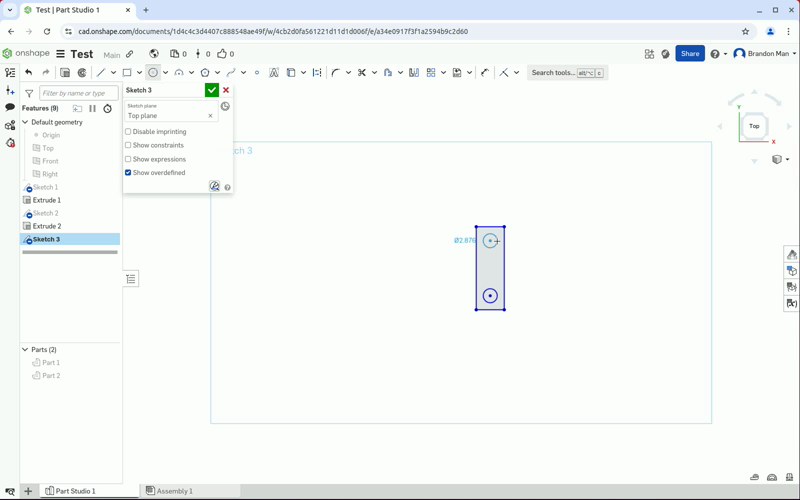
click(497, 240)
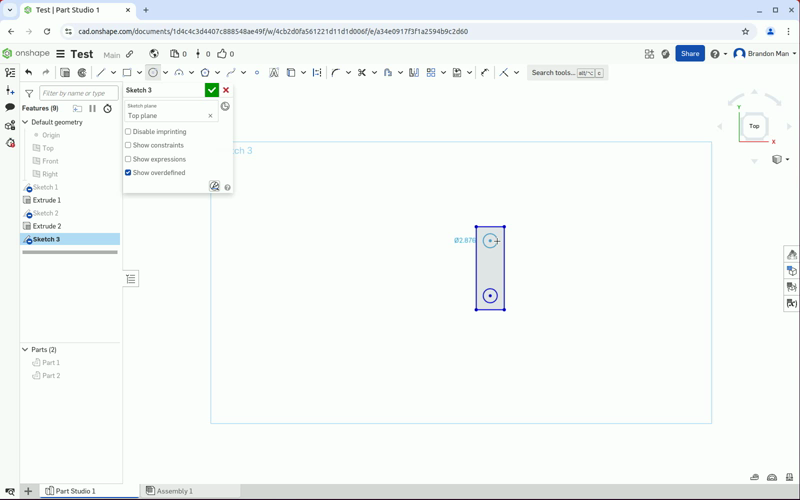
key(esc)
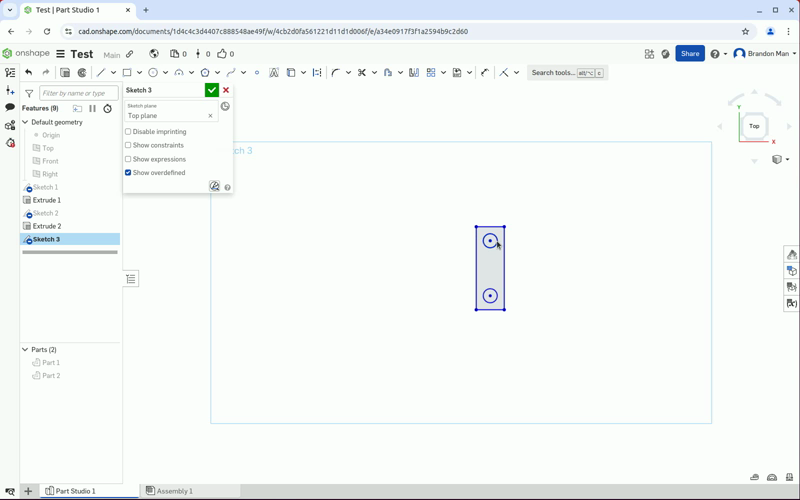
mouse_move(482, 231)
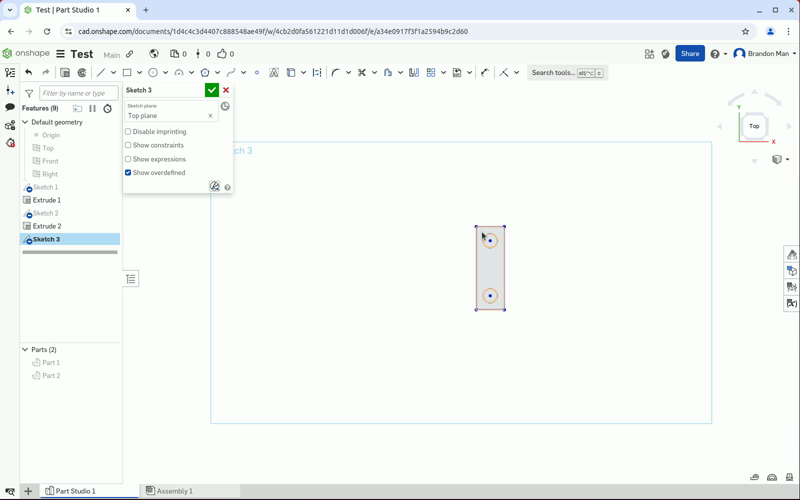
click(482, 231)
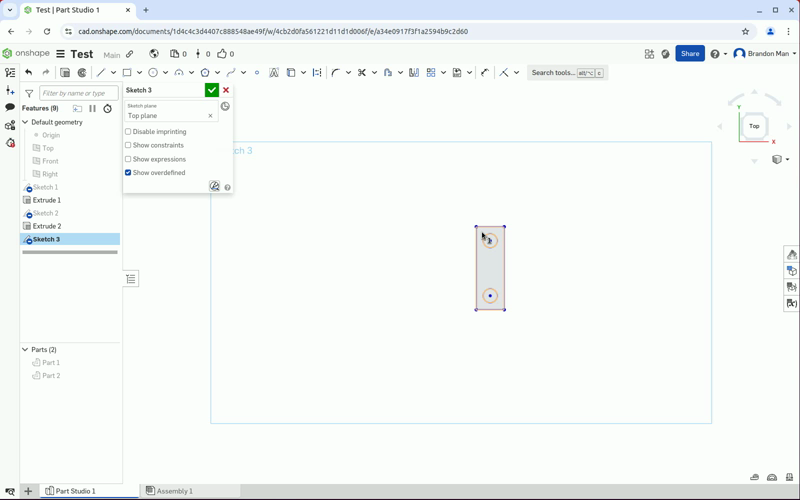
mouse_move(73, 352)
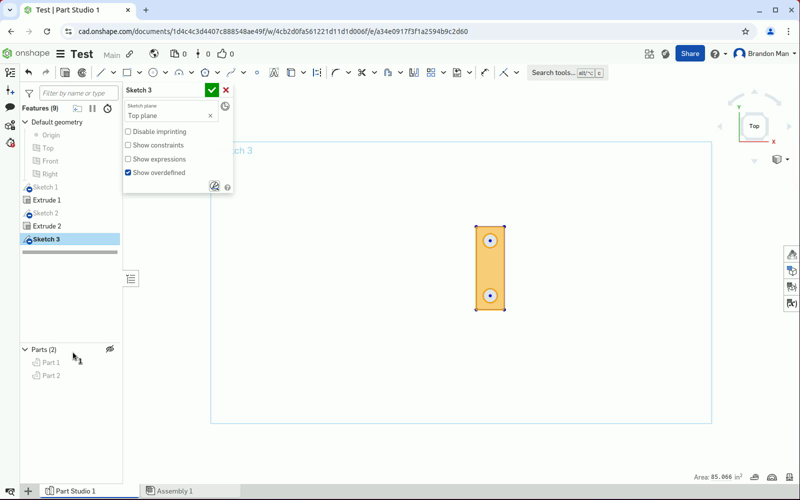
key(shift+y)
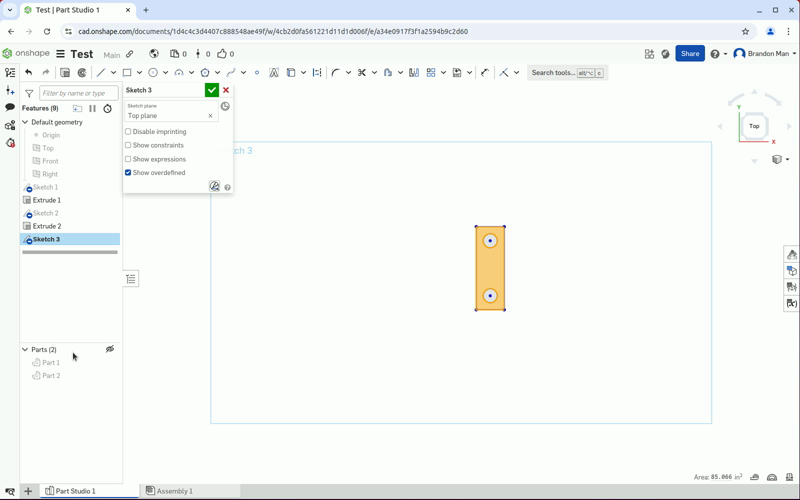
key(shift+e)
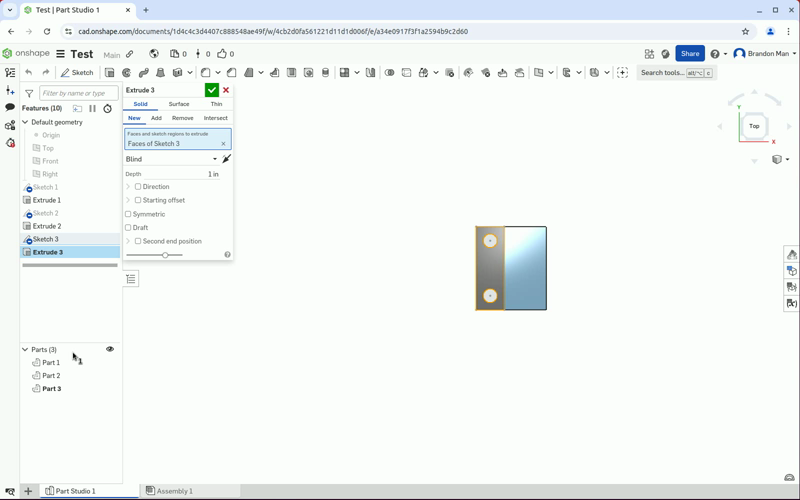
mouse_move(143, 106)
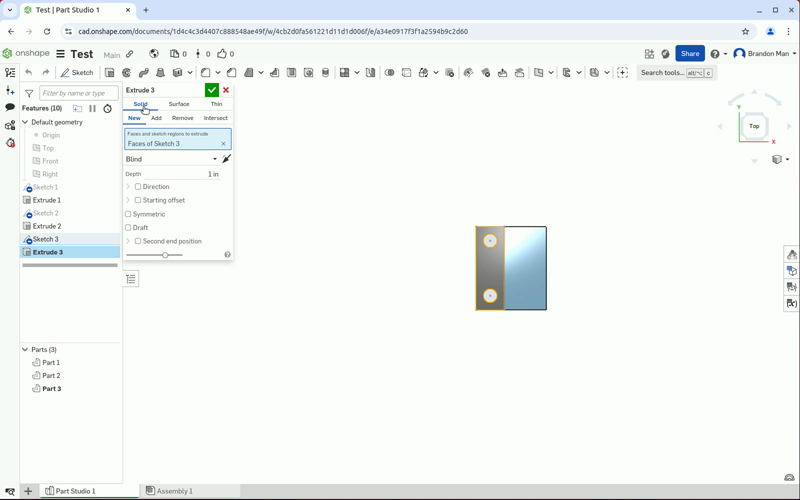
click(143, 106)
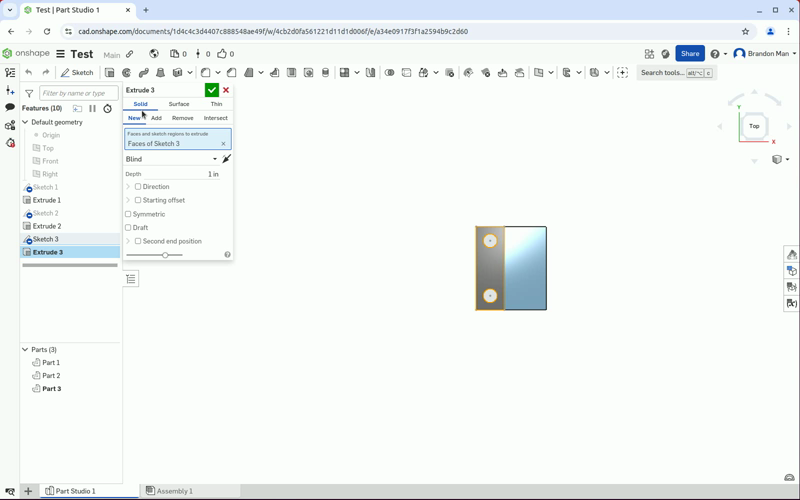
mouse_move(137, 120)
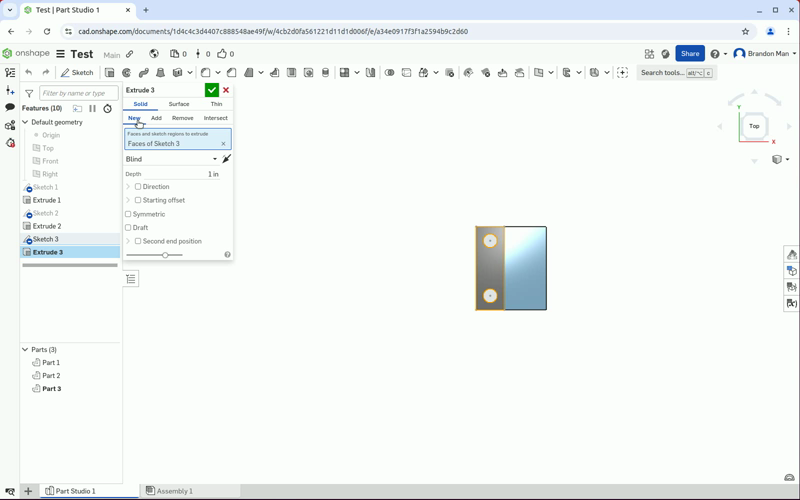
click(137, 120)
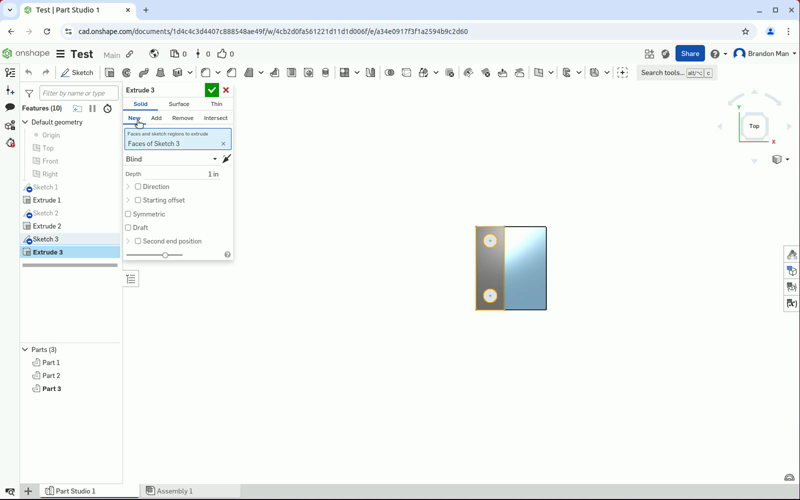
key(tab, 4)
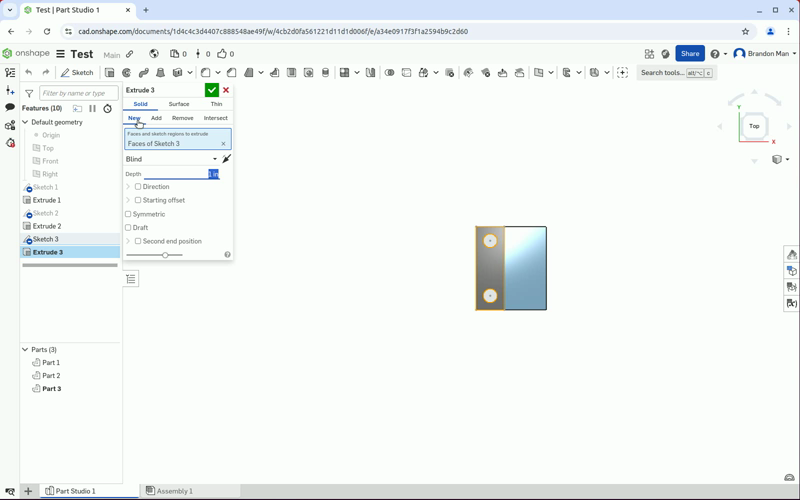
text(2.889)
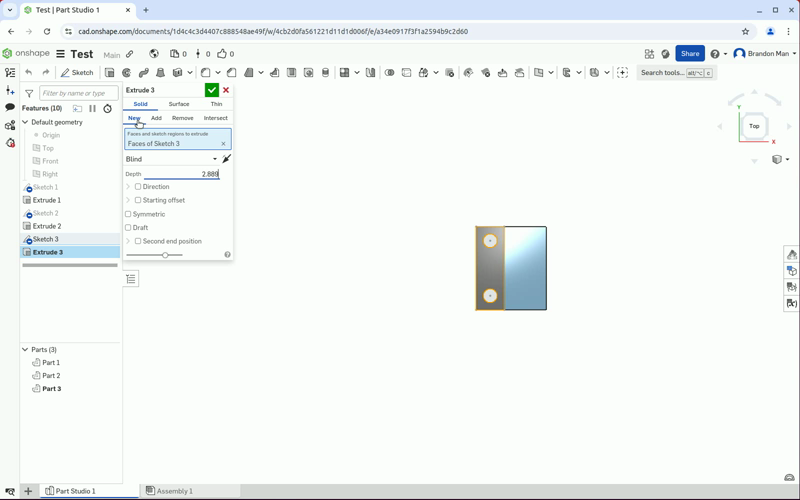
key(enter)
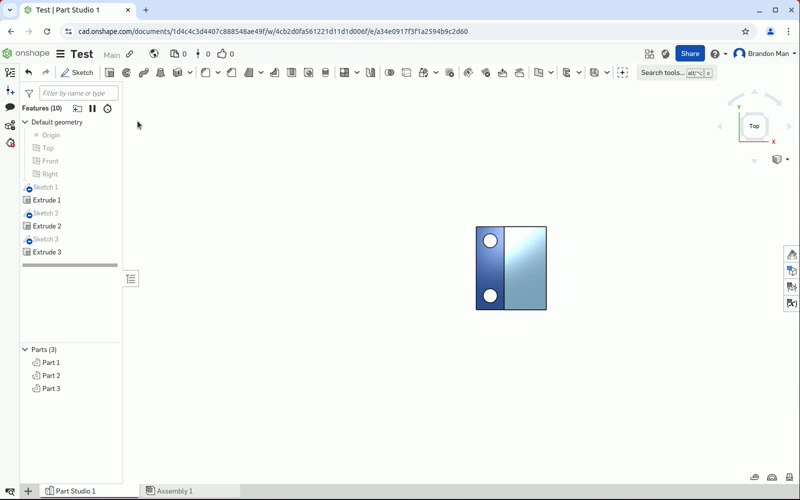
key(shift+h)
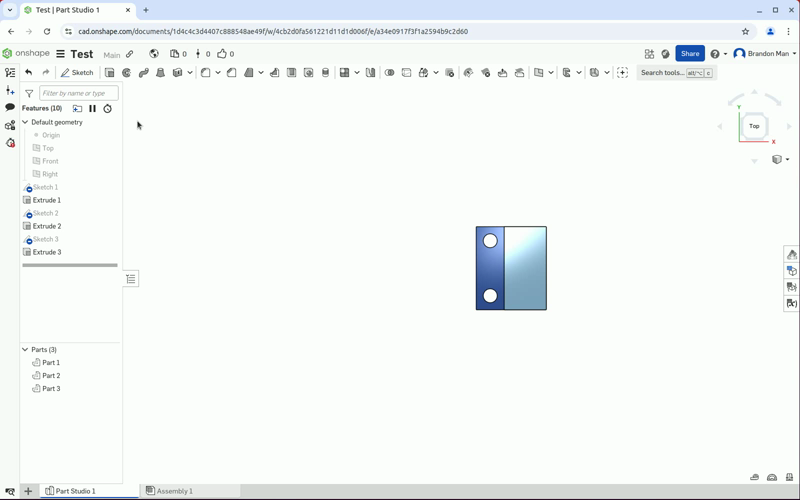
key(shift+h)
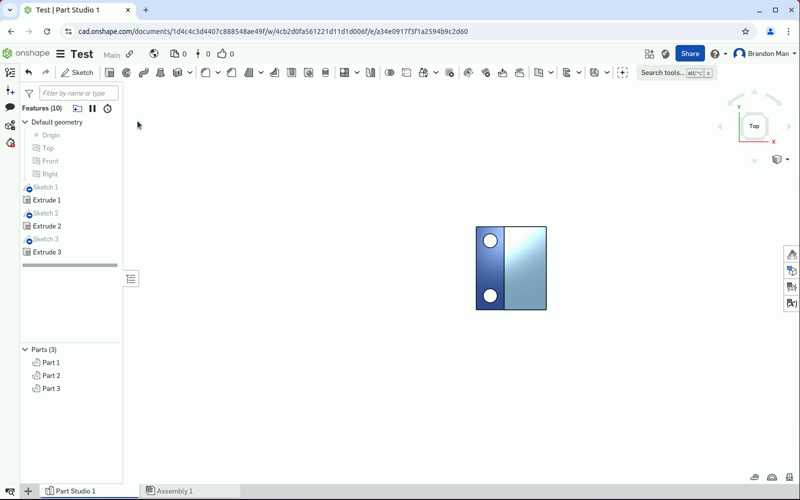
mouse_move(73, 189)
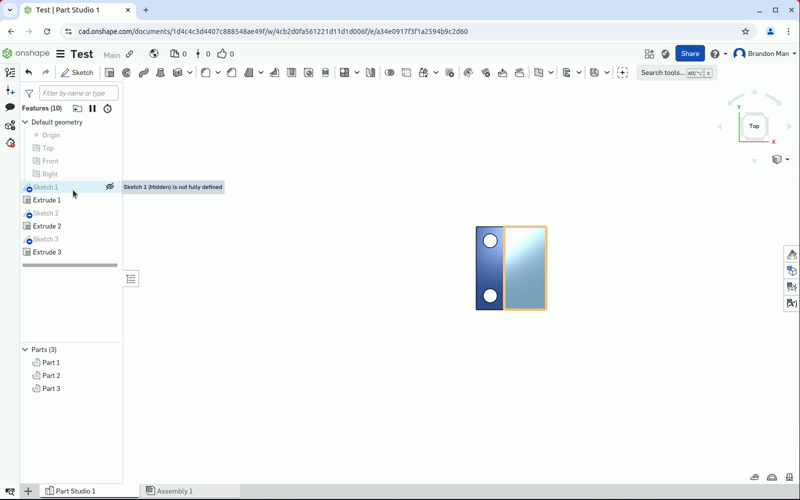
click(73, 189)
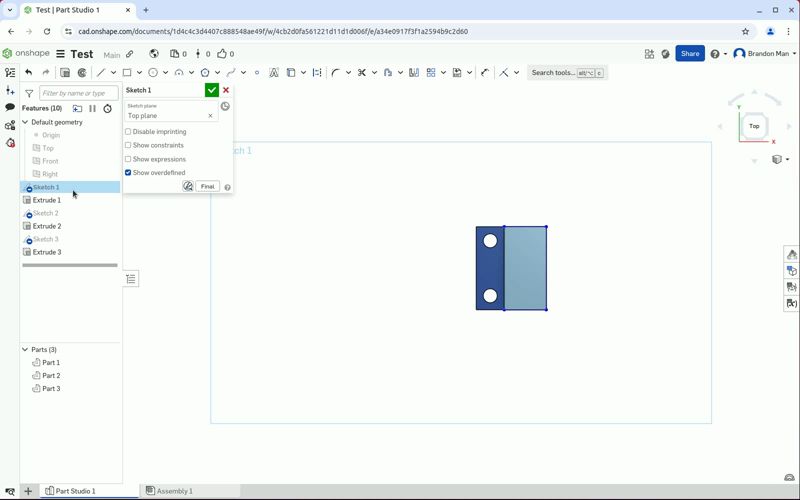
mouse_move(229, 92)
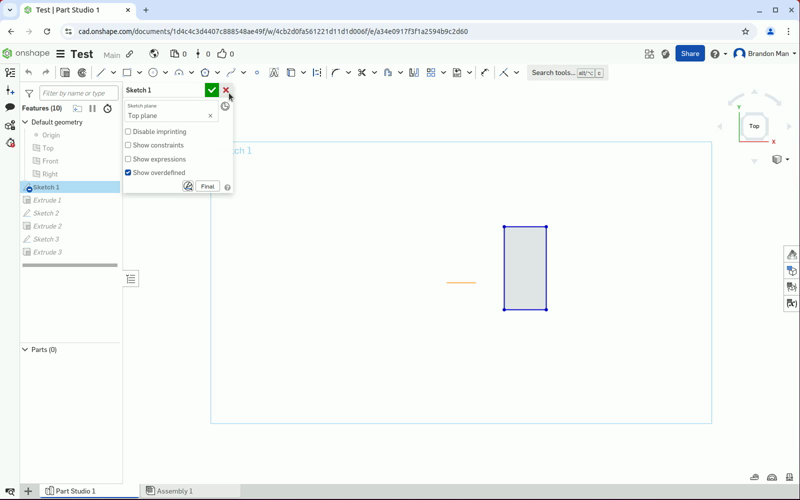
click(229, 92)
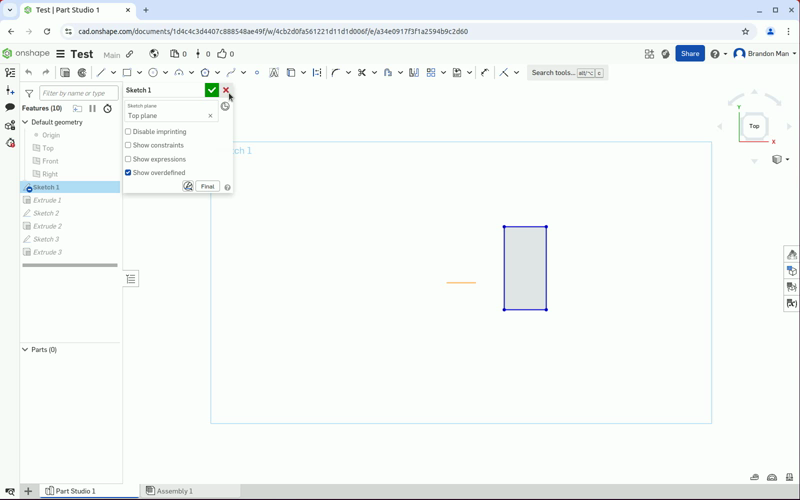
key(shift+s)
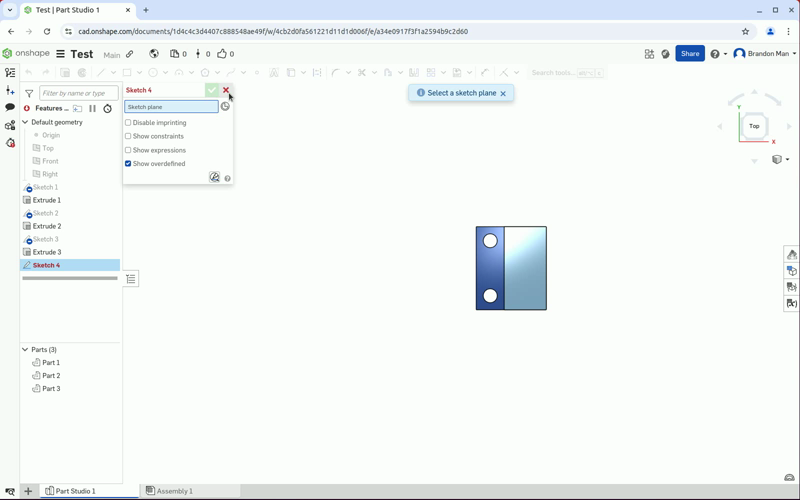
mouse_move(73, 150)
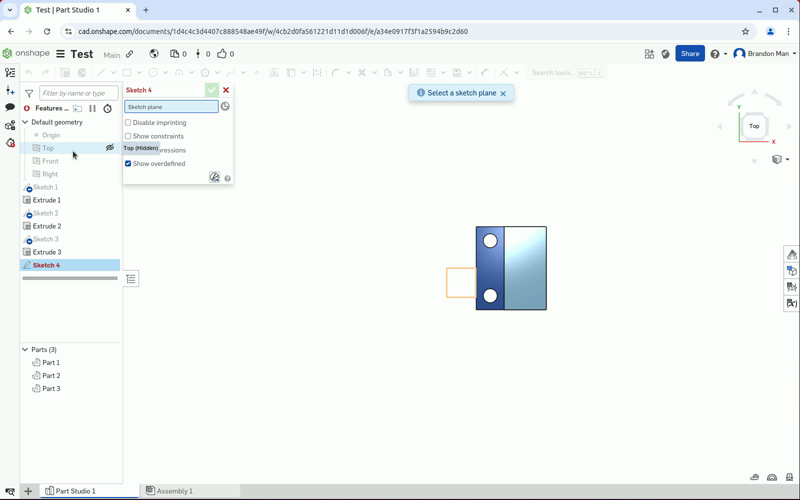
click(73, 150)
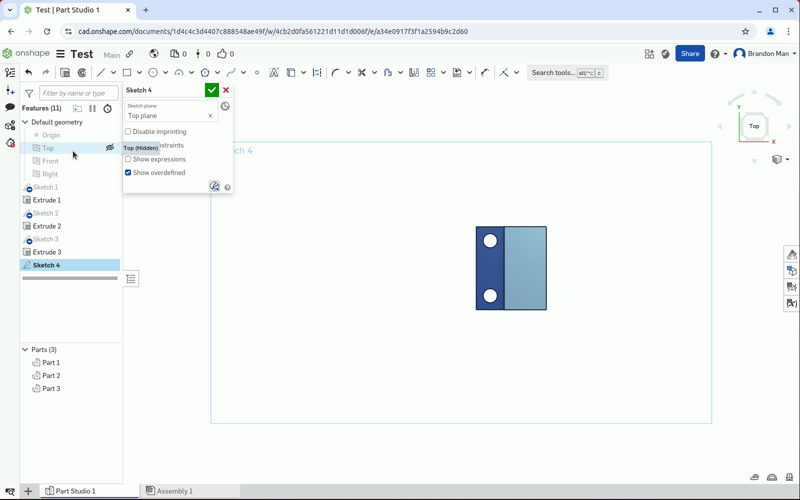
mouse_move(73, 352)
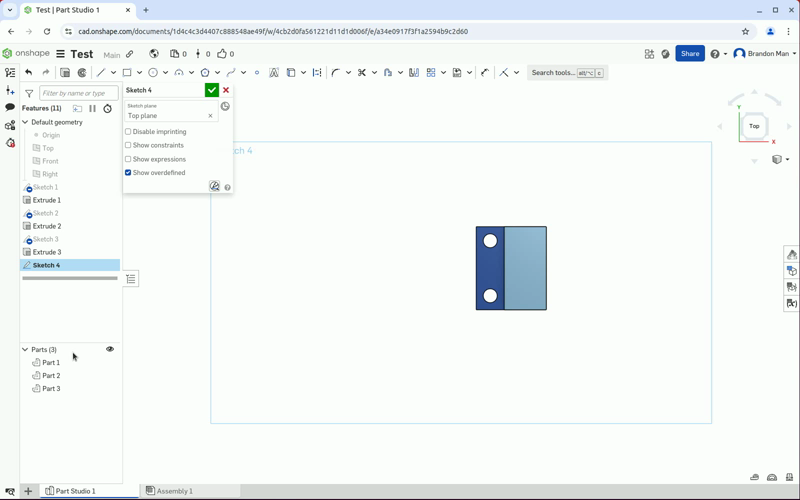
key(y)
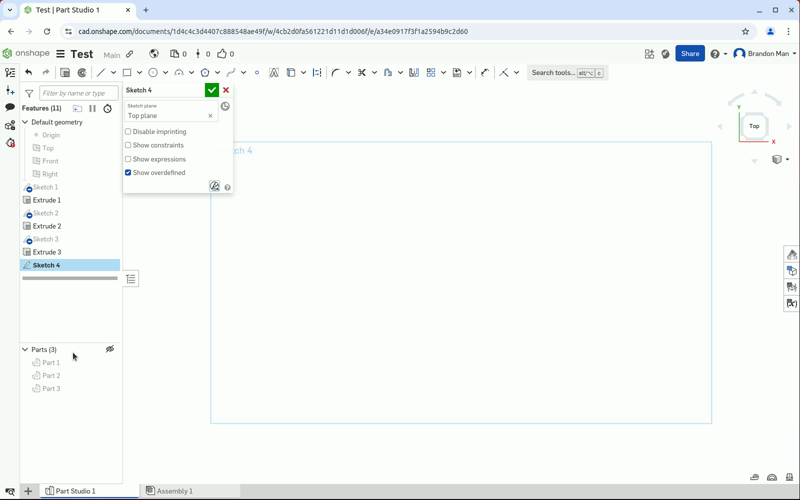
key(l)
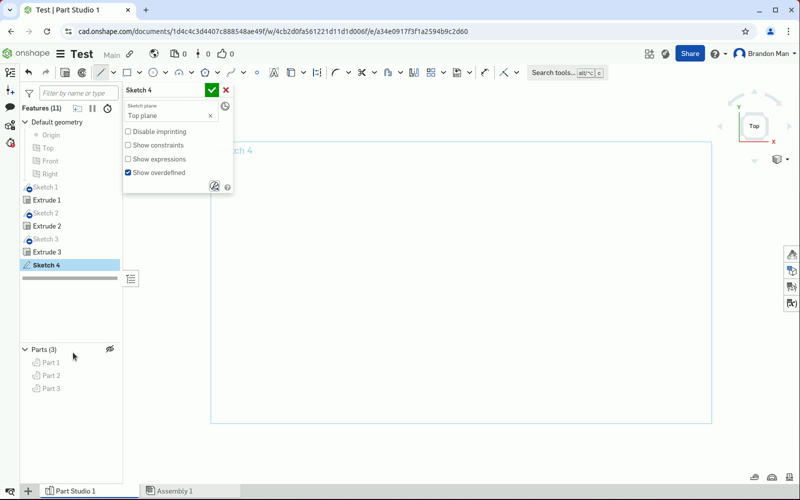
key_down(shift)
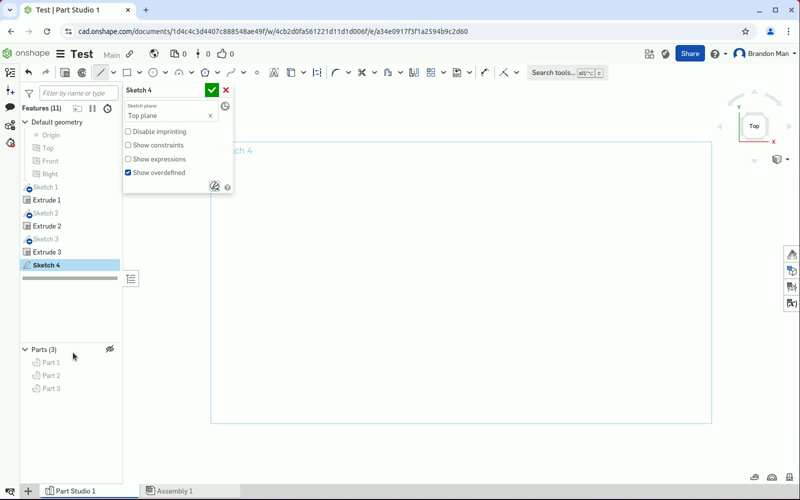
mouse_move(545, 309)
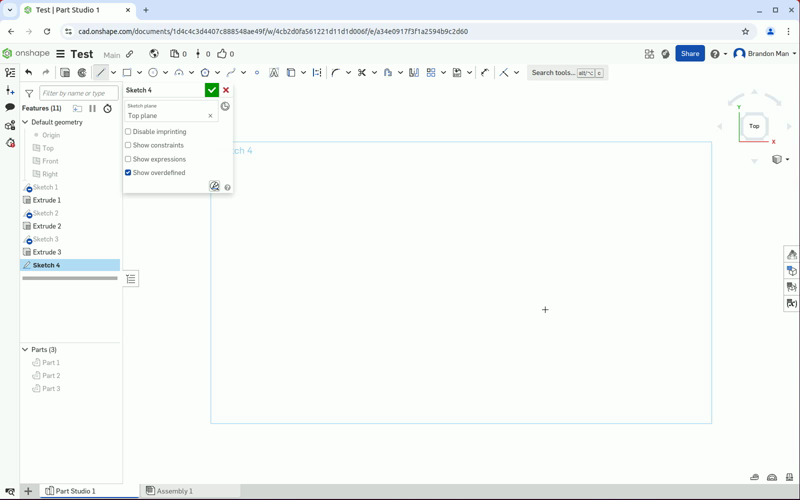
click(545, 309)
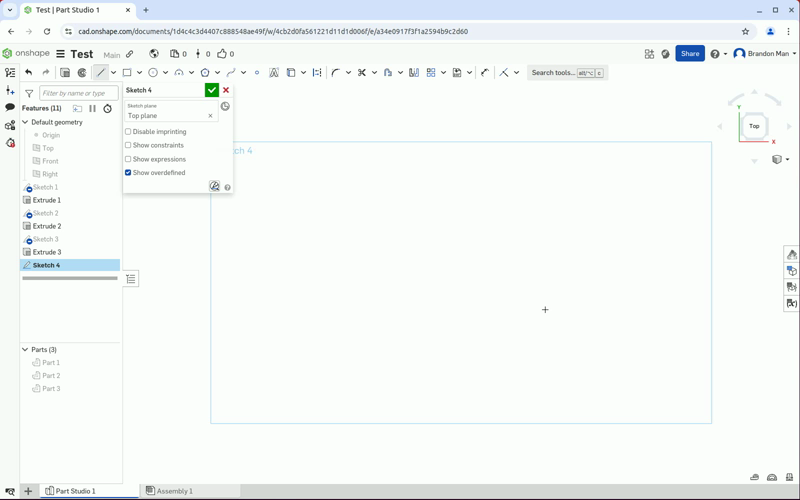
key_up(shift)
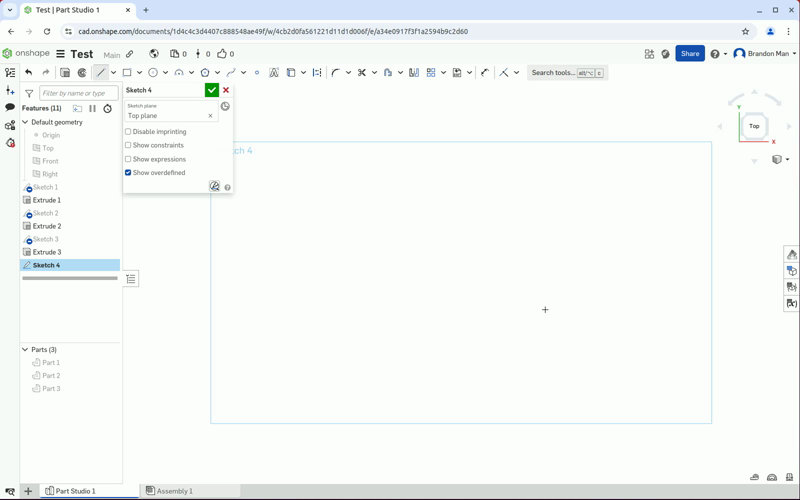
key_down(shift)
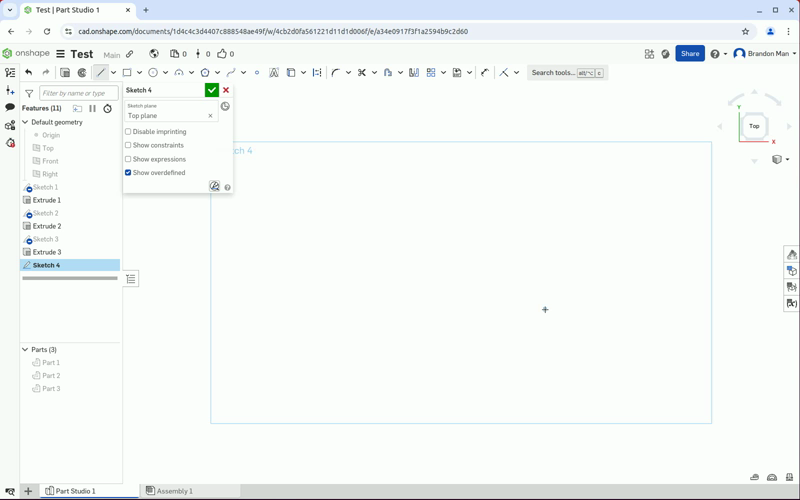
mouse_move(575, 309)
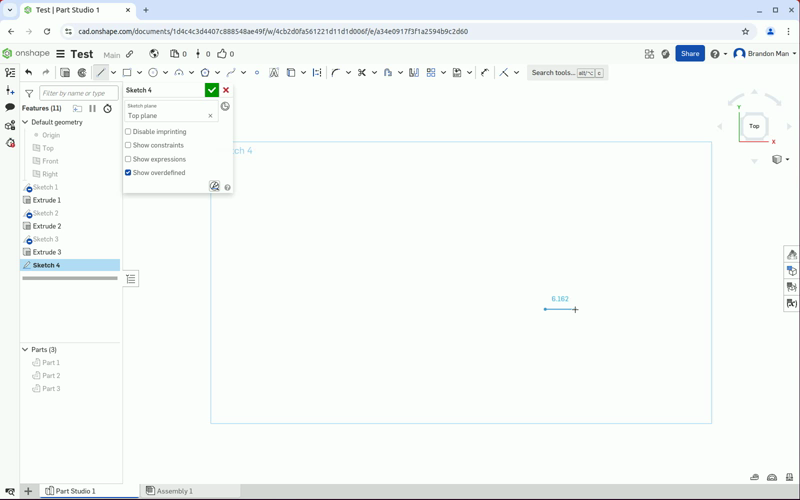
mouse_move(573, 309)
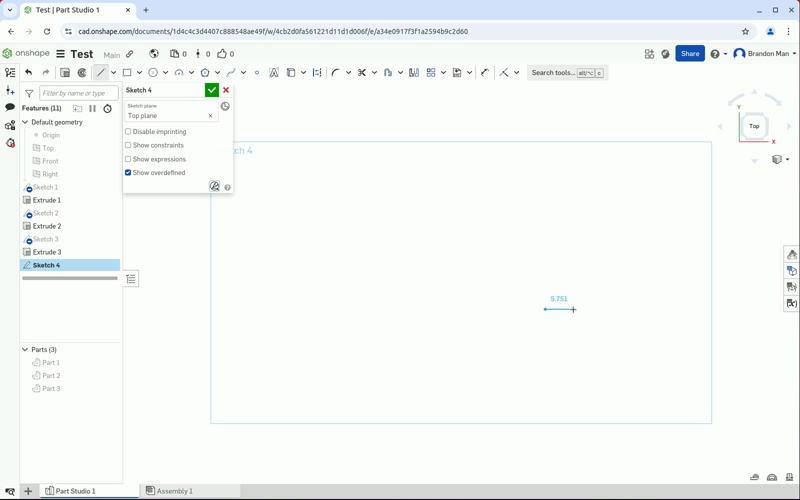
click(573, 309)
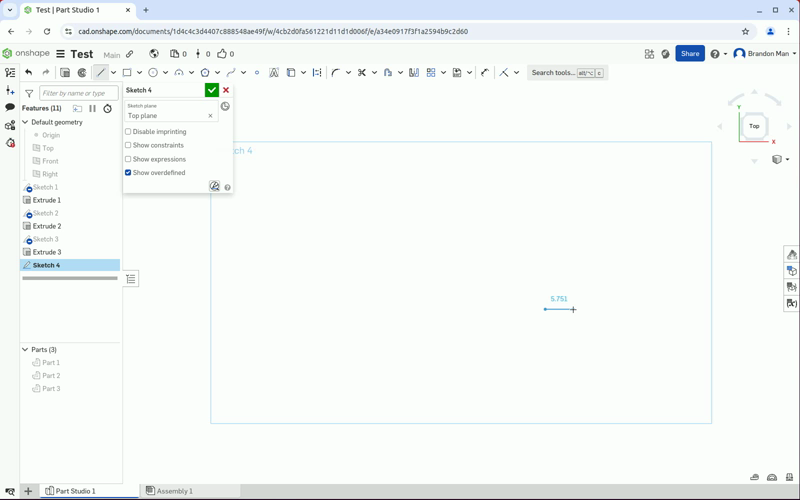
key_up(shift)
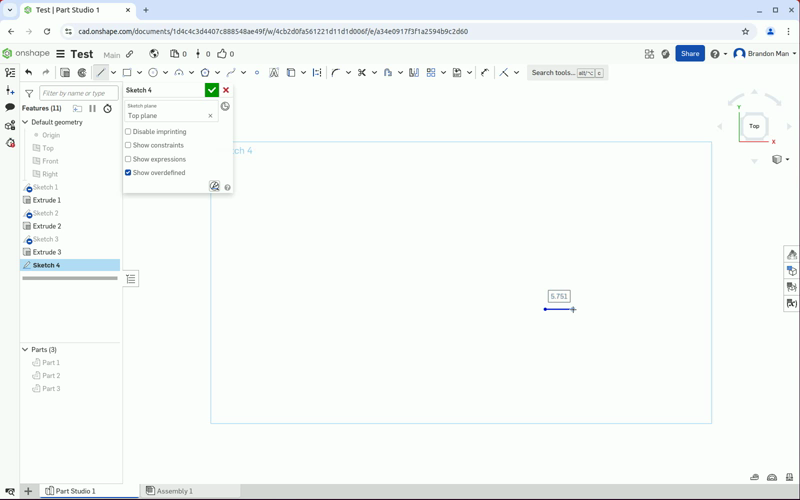
key_down(shift)
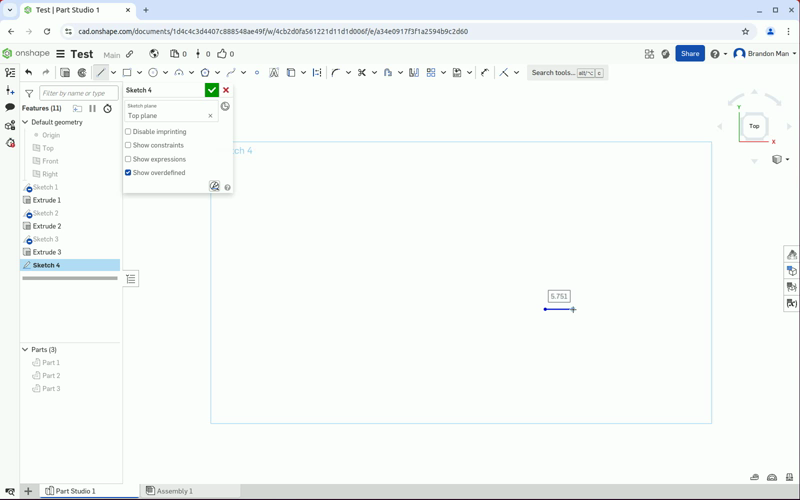
mouse_move(573, 225)
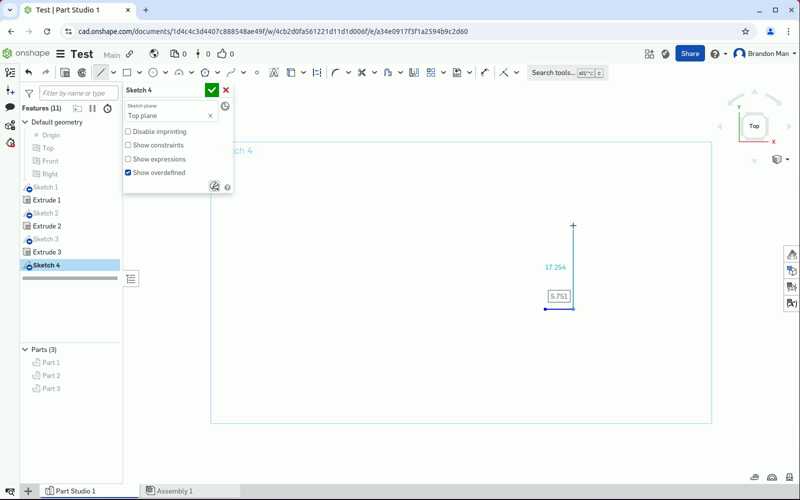
click(573, 225)
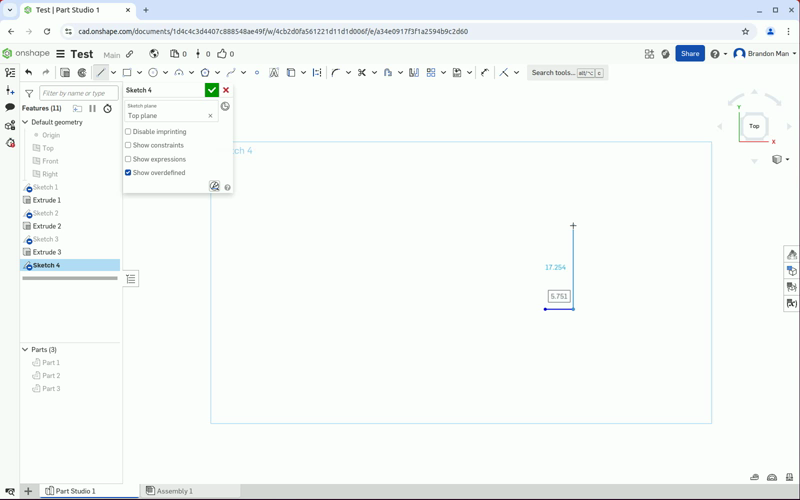
key_up(shift)
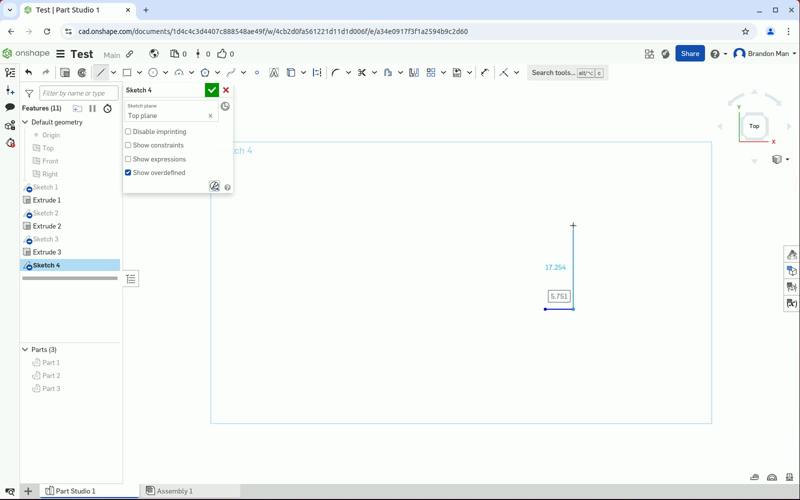
key_down(shift)
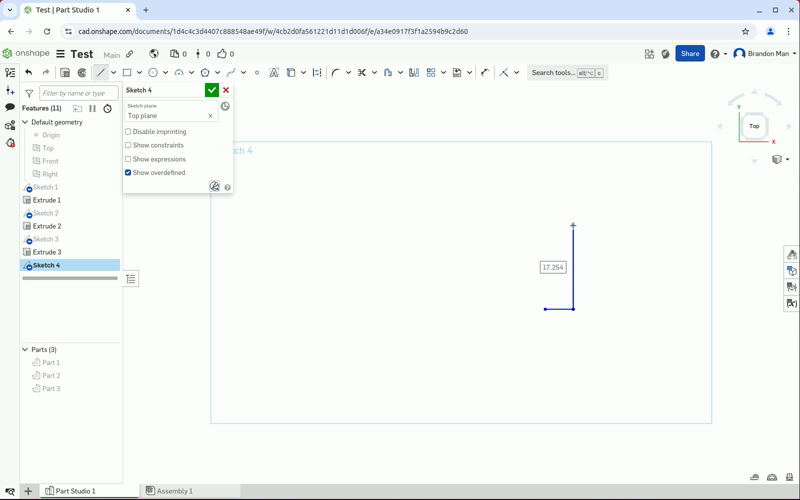
mouse_move(589, 225)
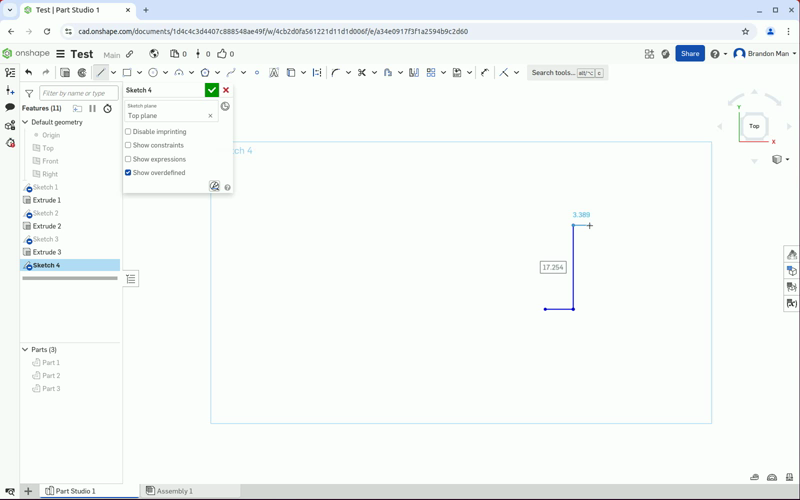
mouse_move(545, 225)
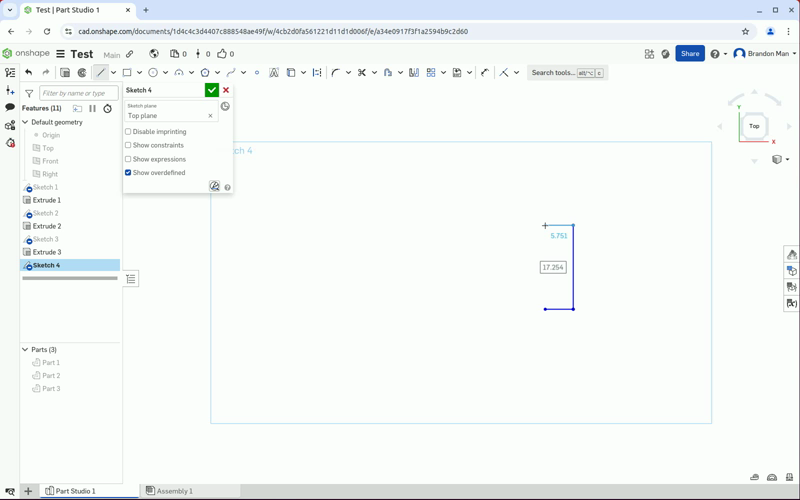
click(545, 225)
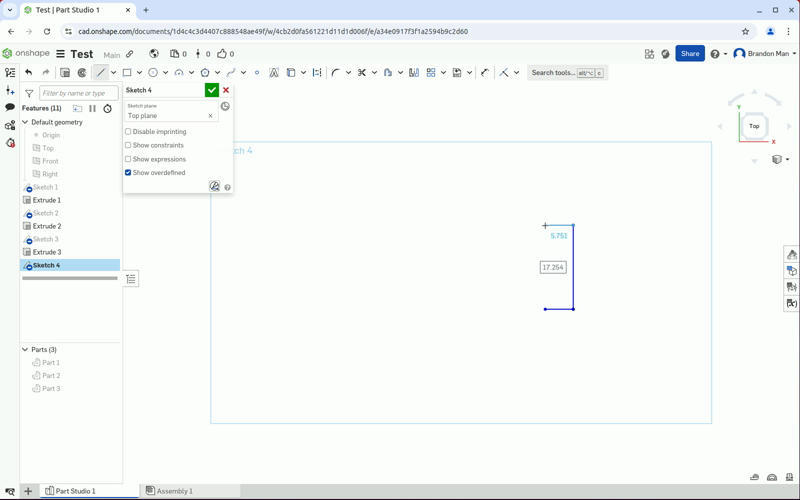
key_up(shift)
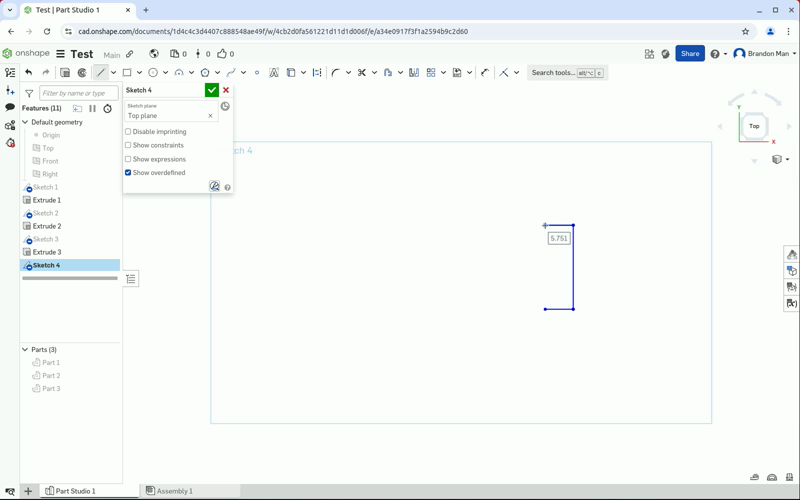
key_down(shift)
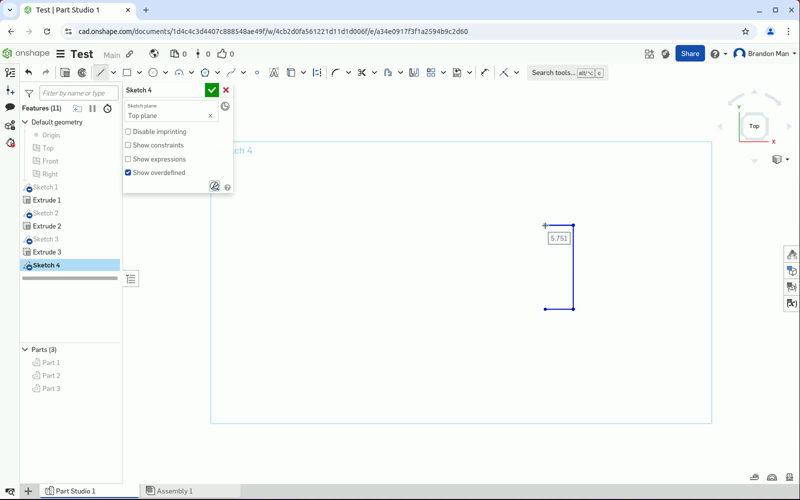
mouse_move(545, 309)
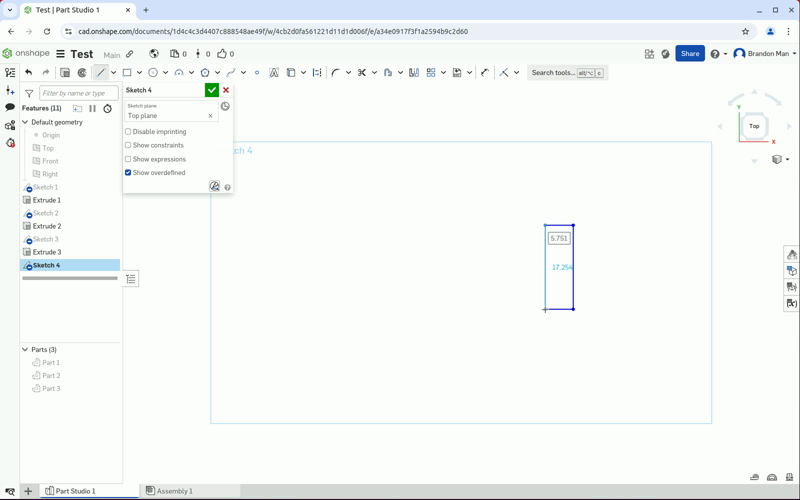
key_up(shift)
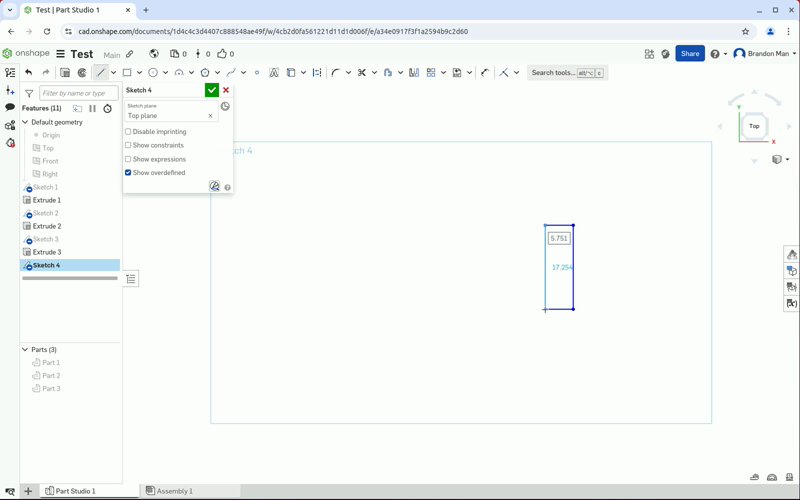
click(545, 309)
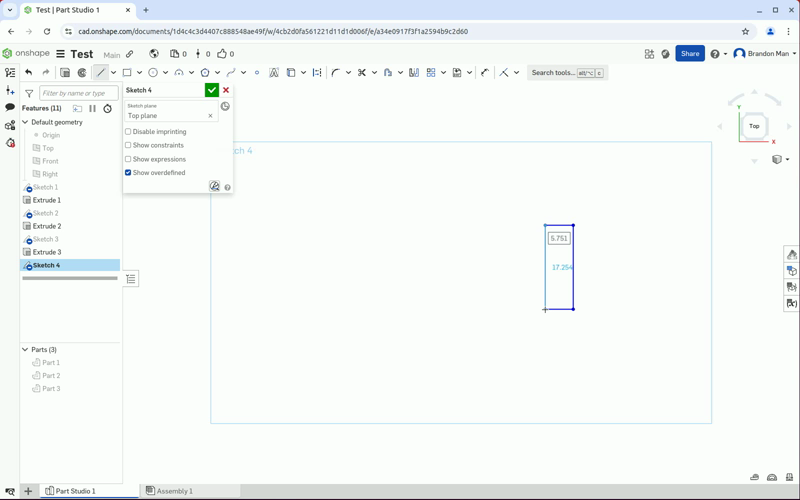
key(esc)
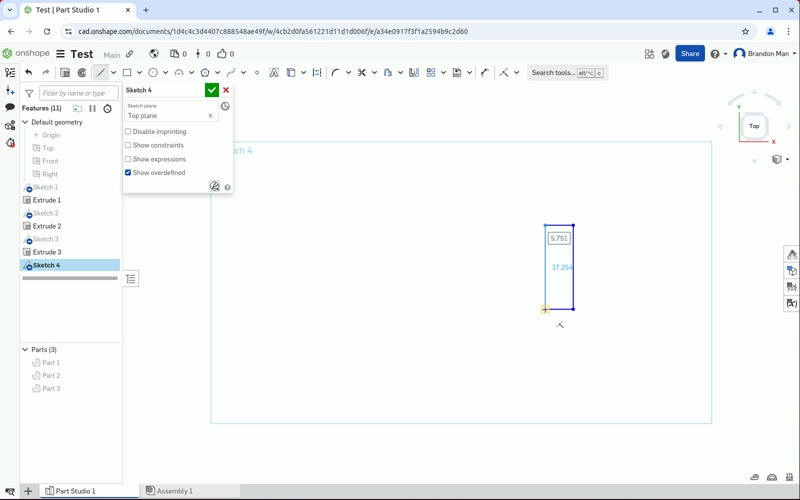
key(c)
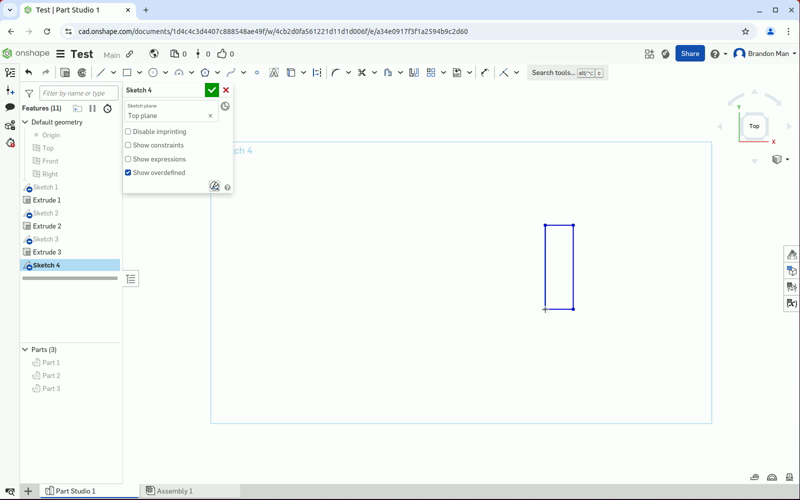
key_down(shift)
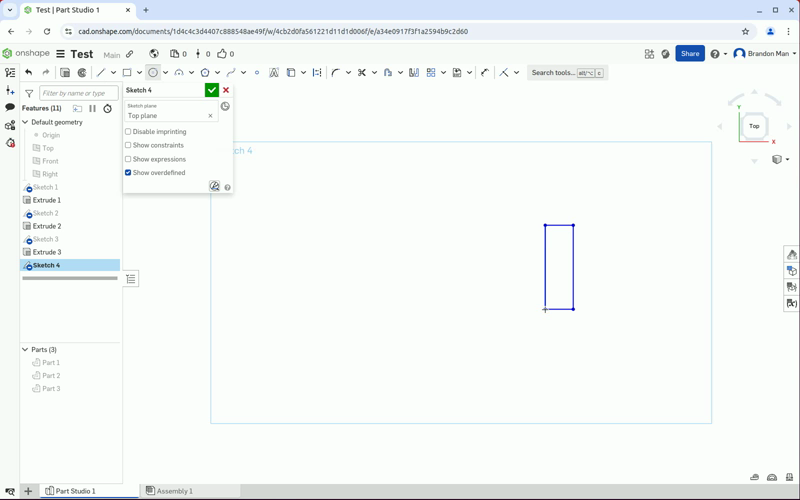
mouse_move(559, 294)
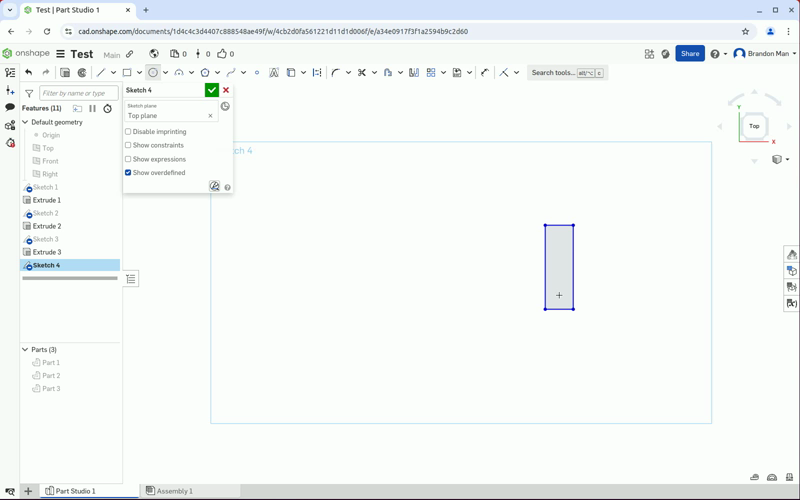
click(559, 294)
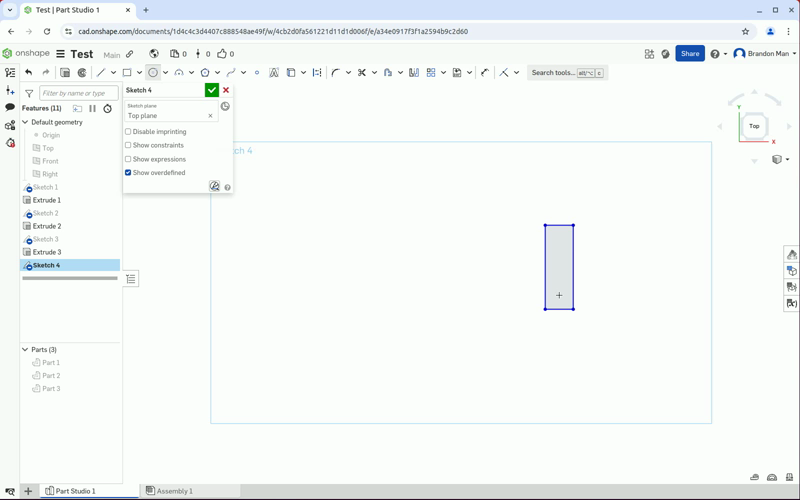
key_up(shift)
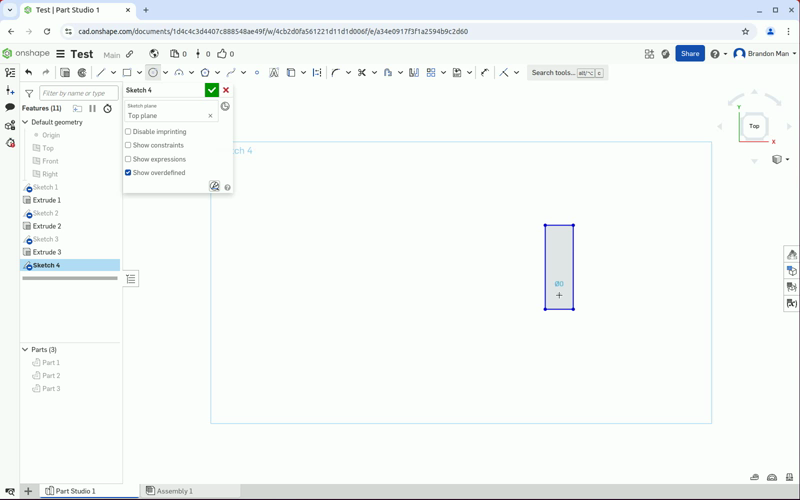
mouse_move(566, 294)
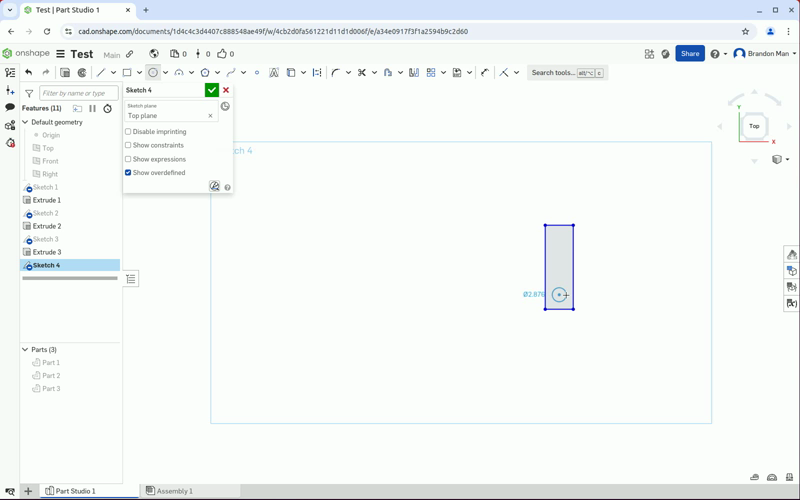
click(566, 294)
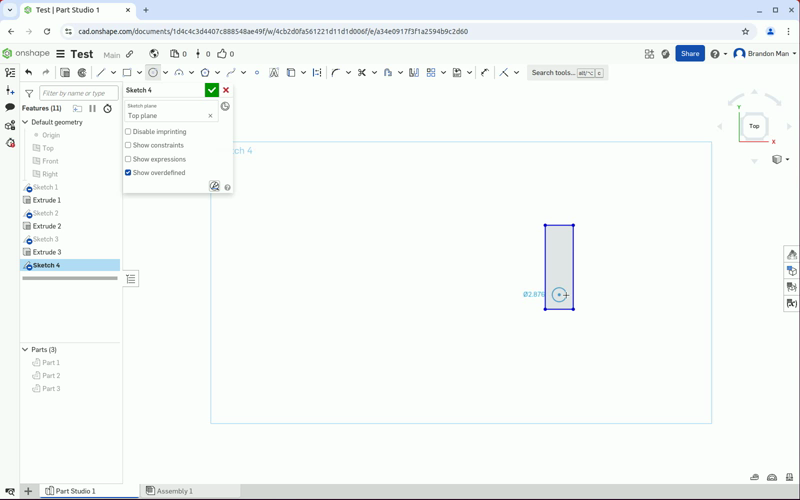
key(esc)
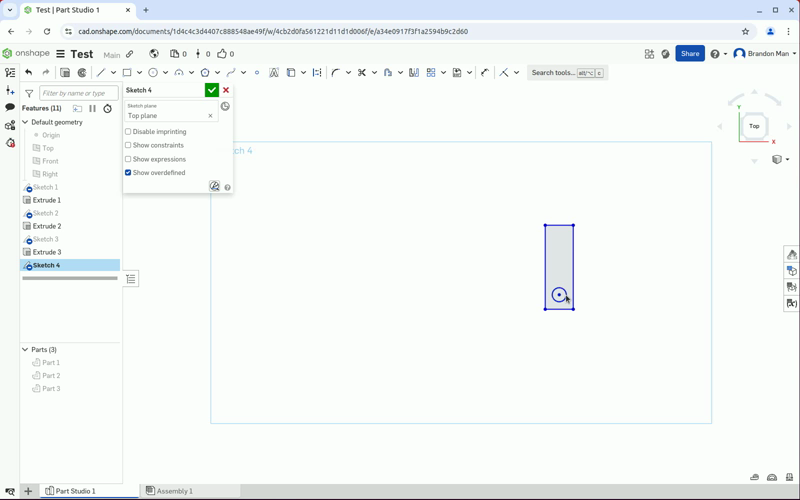
key(c)
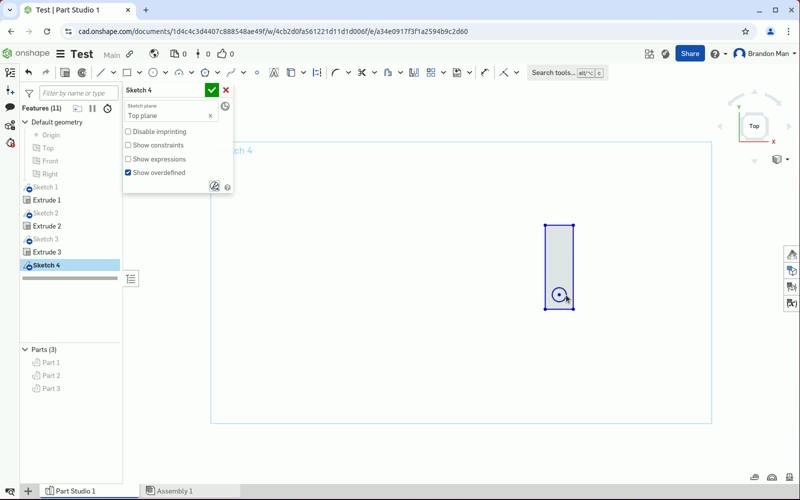
key_down(shift)
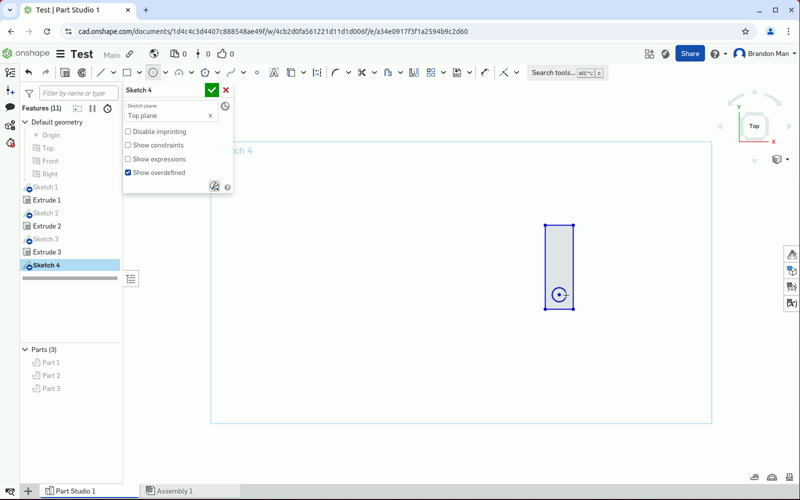
mouse_move(559, 239)
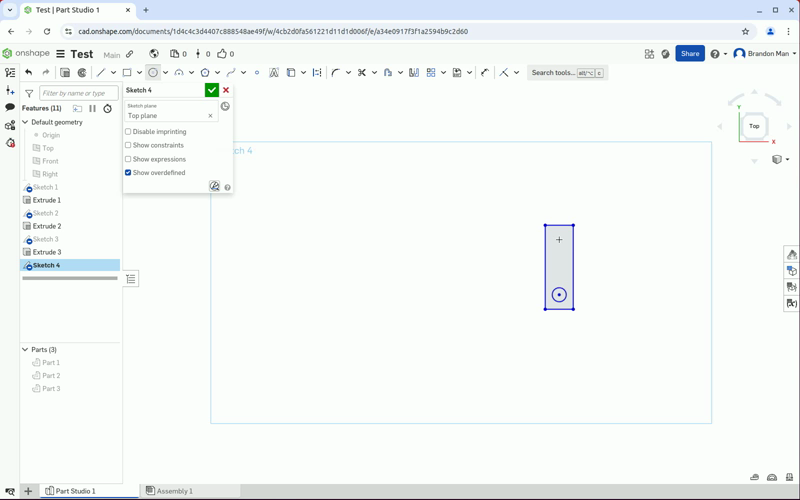
click(559, 239)
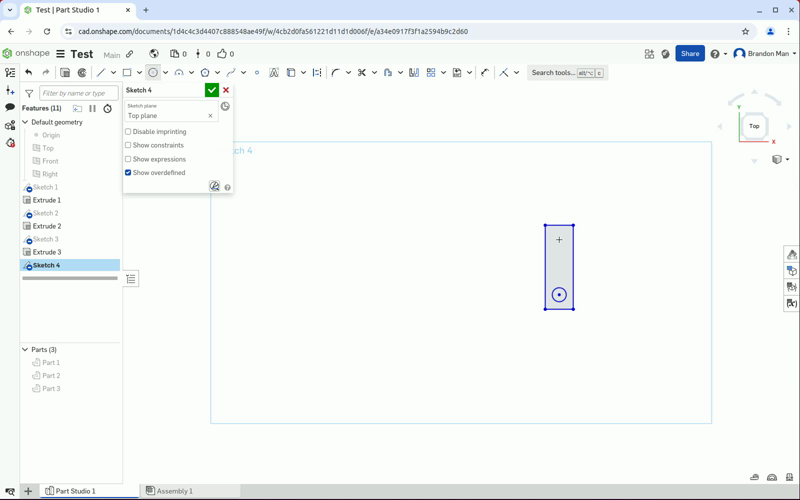
key_up(shift)
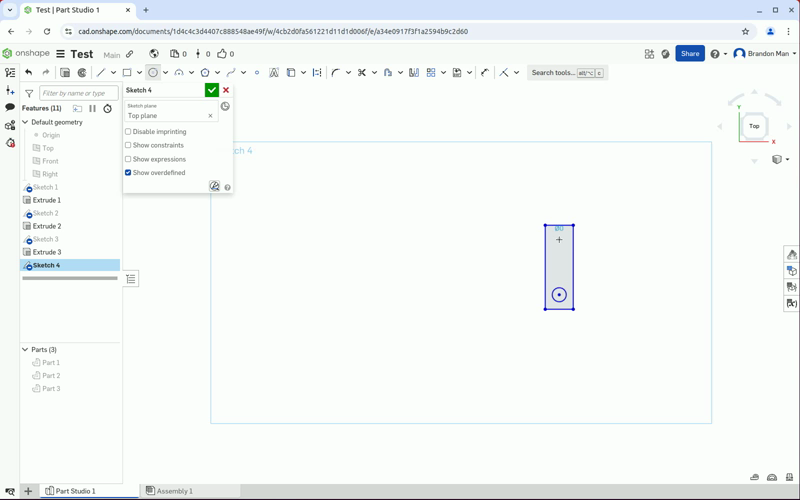
mouse_move(566, 239)
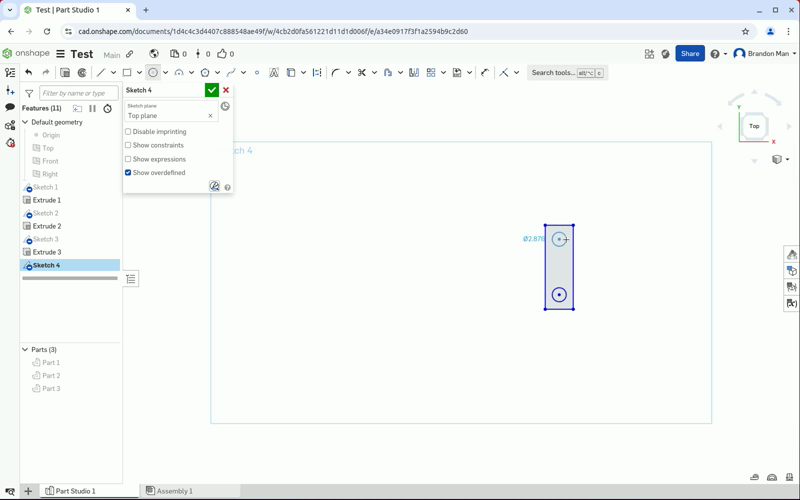
click(566, 239)
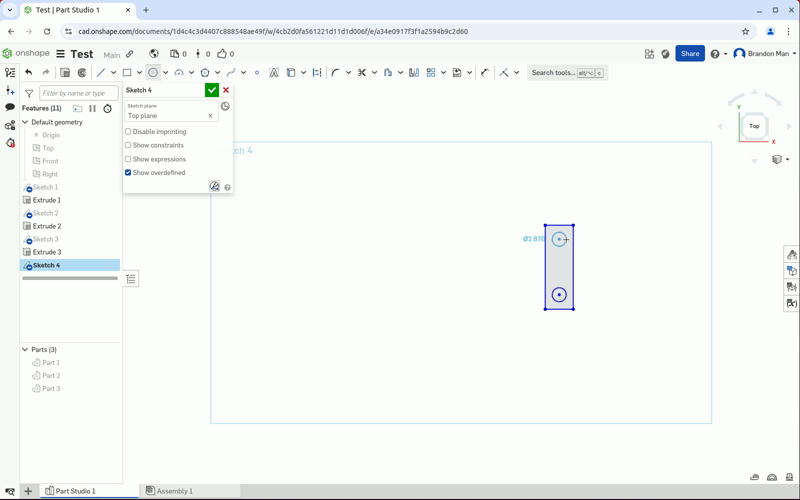
key(esc)
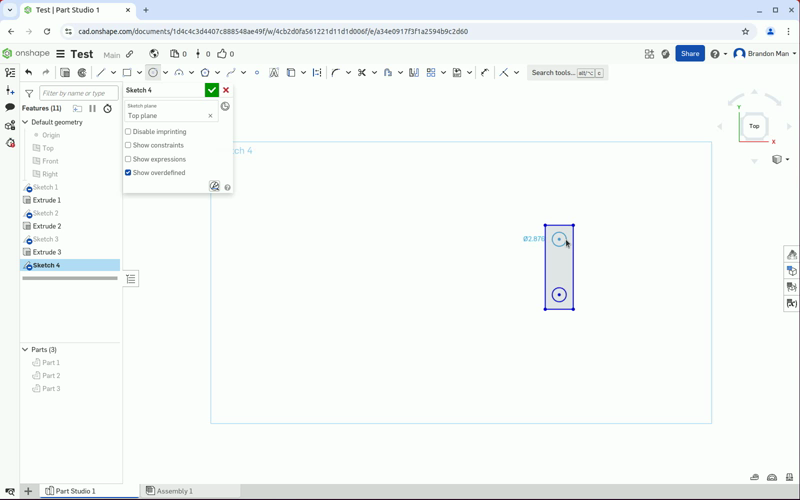
mouse_move(565, 288)
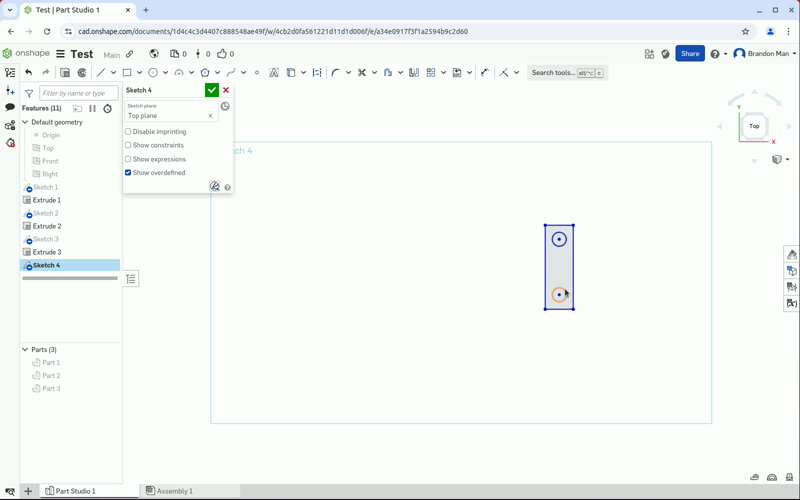
click(565, 288)
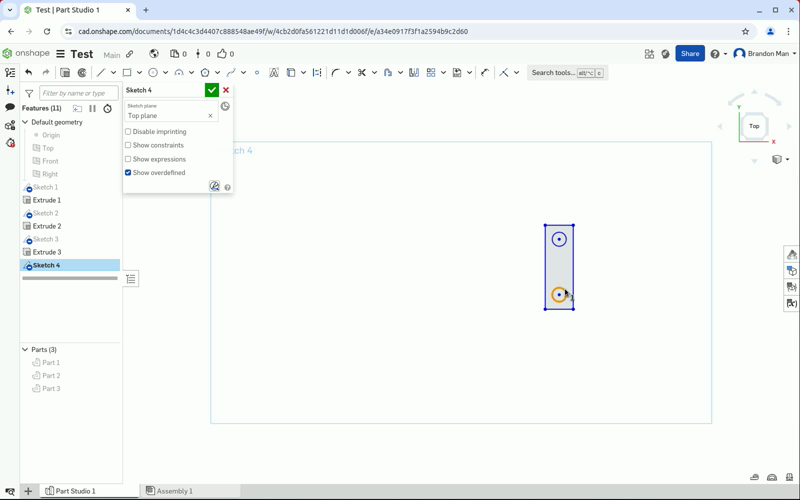
mouse_move(73, 352)
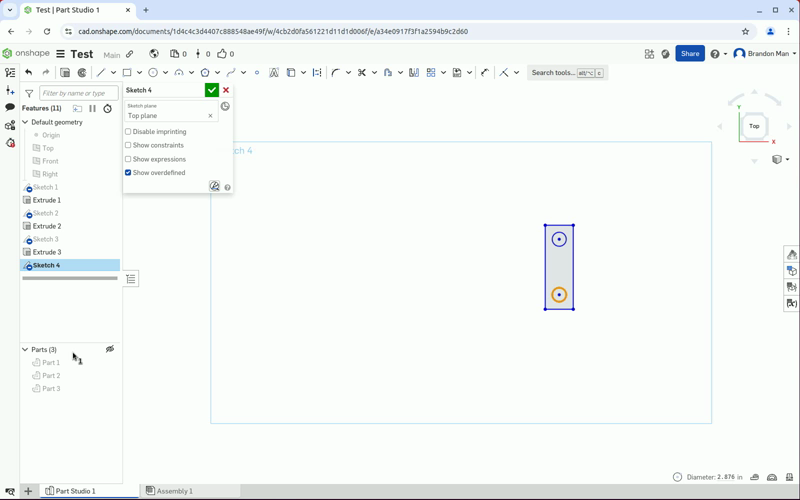
key(shift+y)
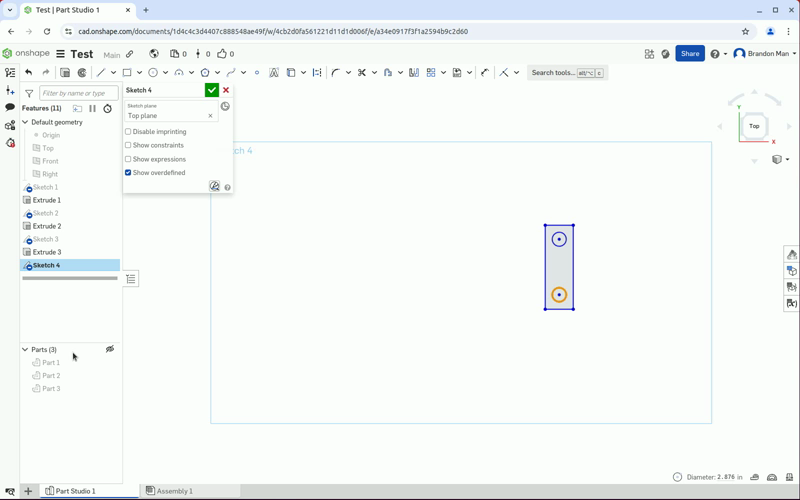
key(shift+e)
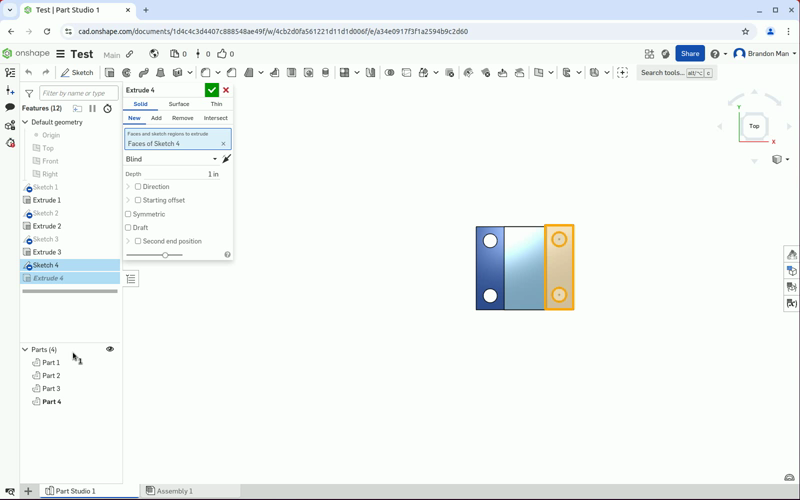
mouse_move(143, 106)
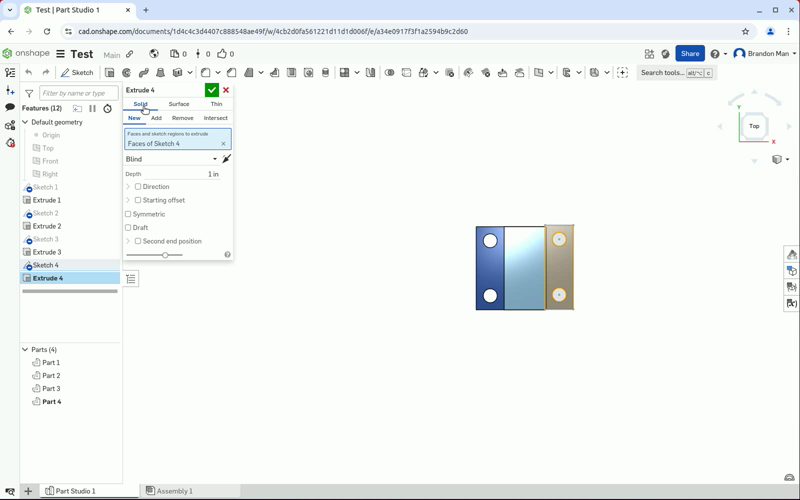
click(143, 106)
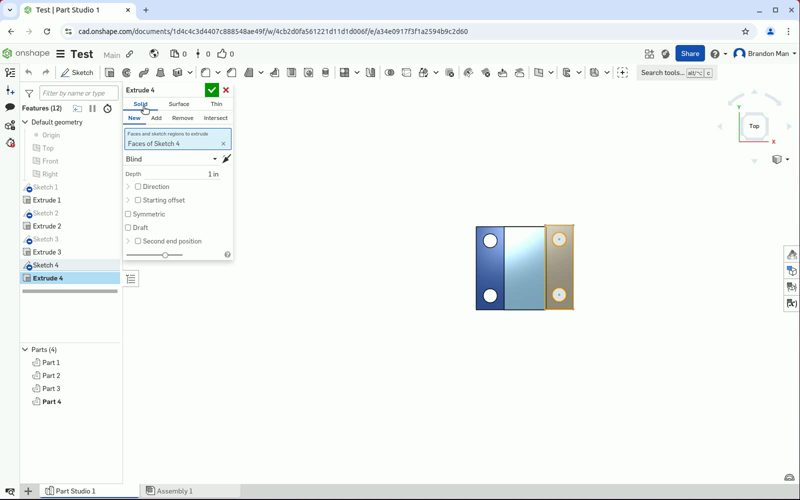
mouse_move(137, 120)
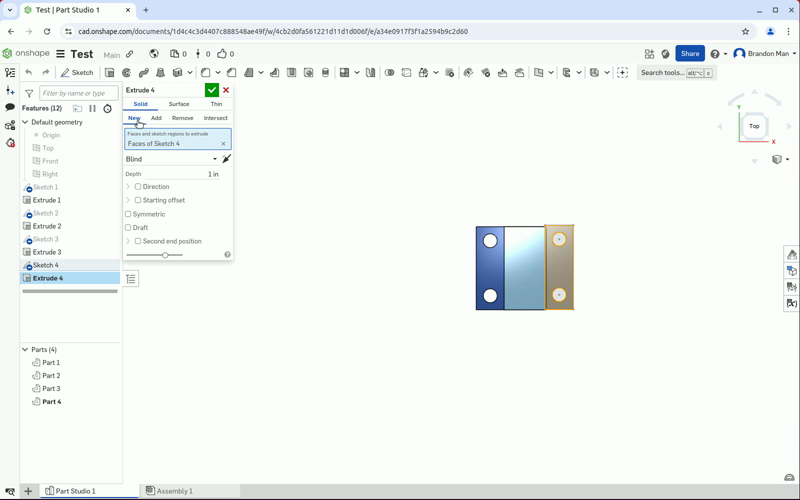
click(137, 120)
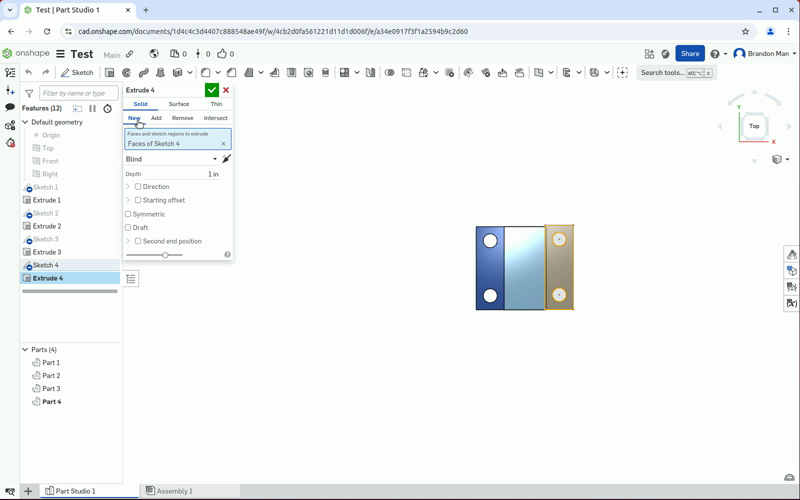
key(tab, 4)
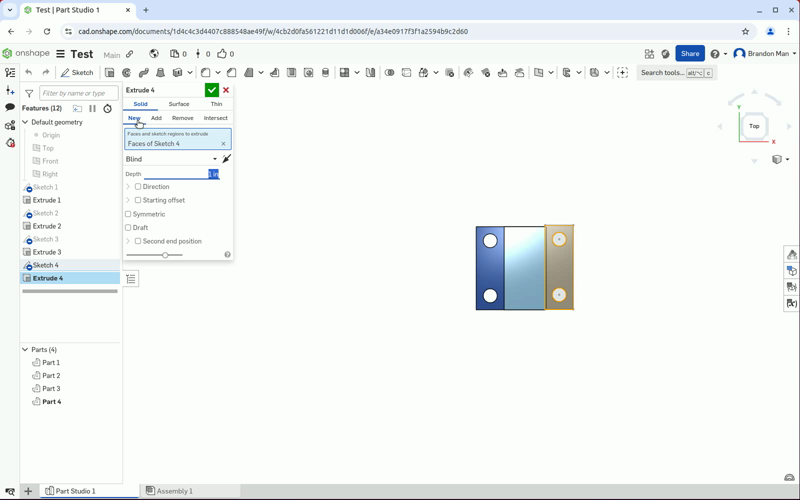
text(2.889)
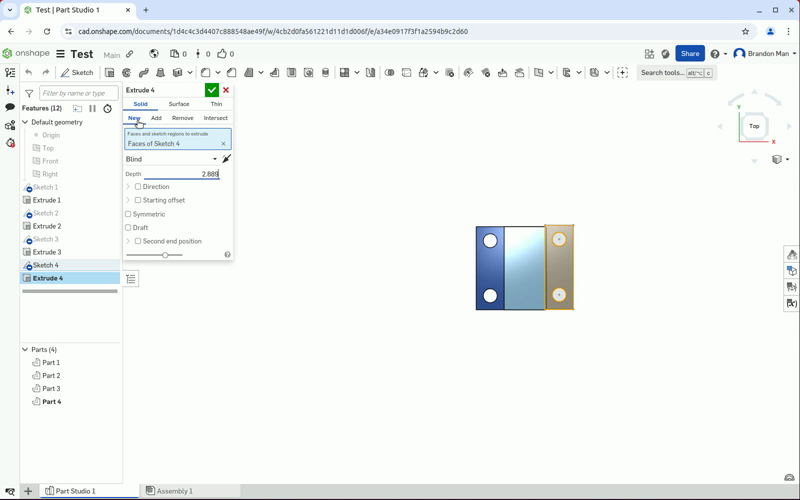
key(enter)
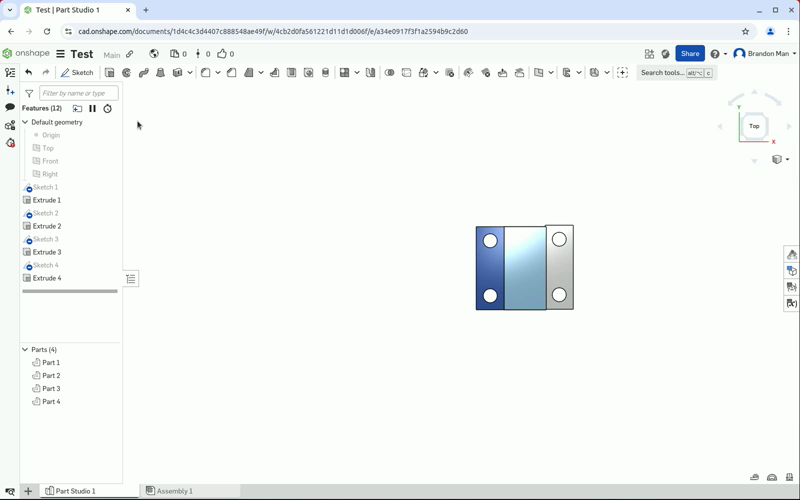
key(shift+h)
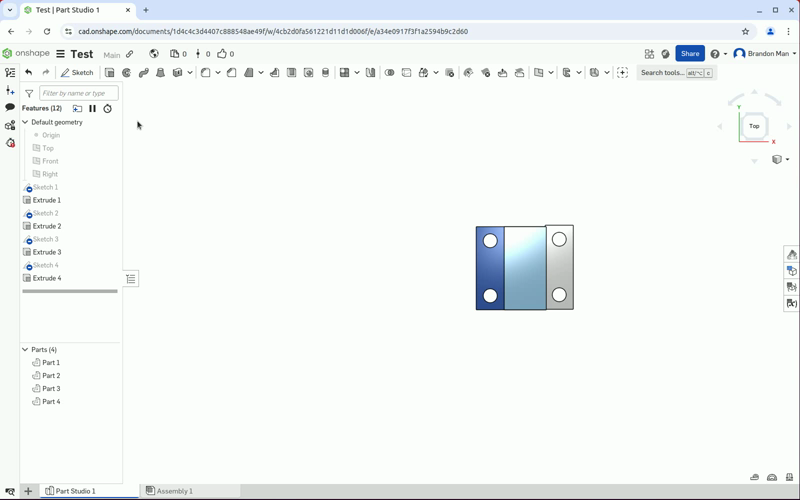
key(shift+h)
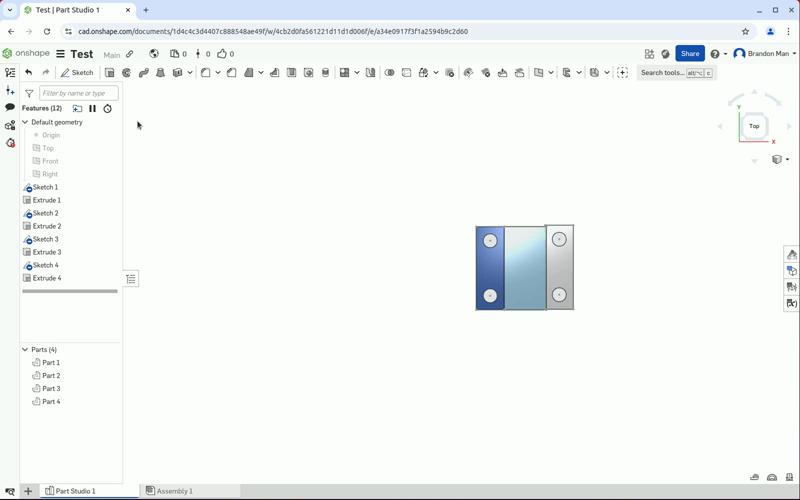
key(shift+7)
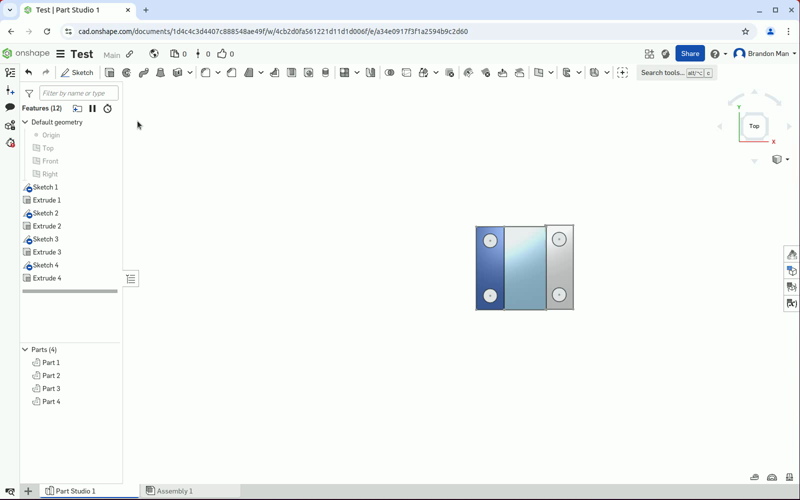
key(up, 3)
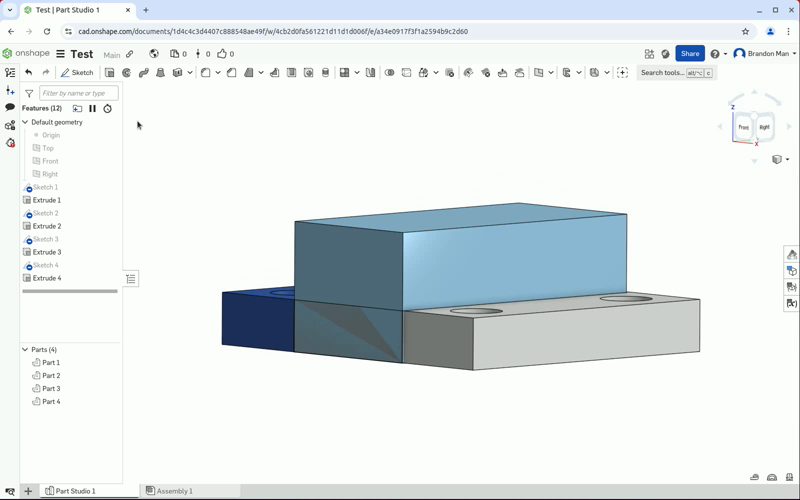
key(left, 3)
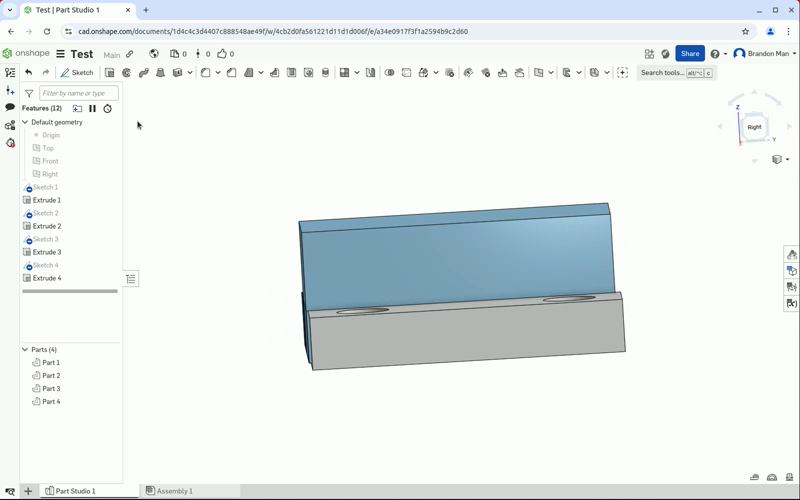
key(right, 3)
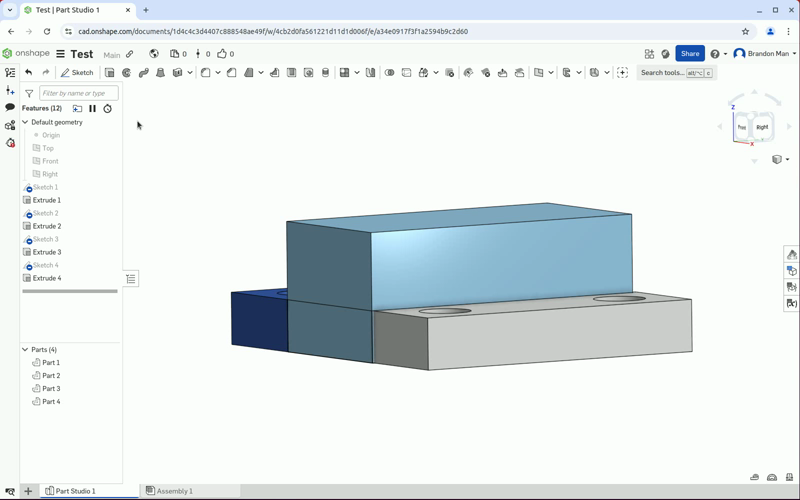
key(down, 3)
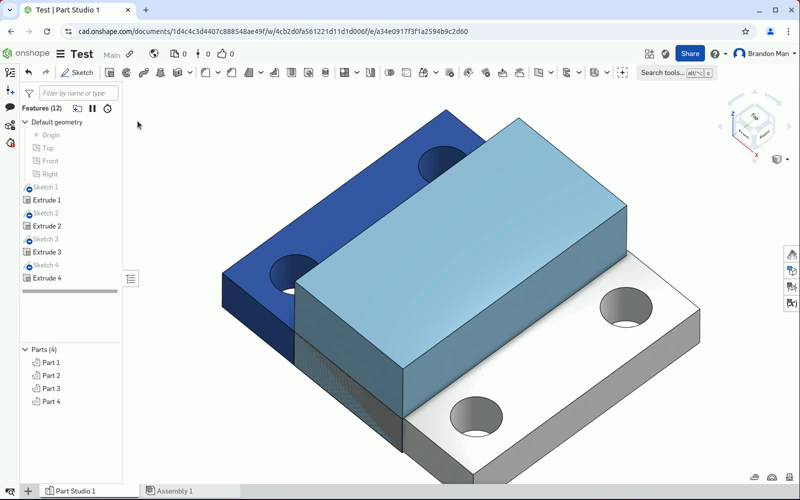
mouse_move(73, 189)
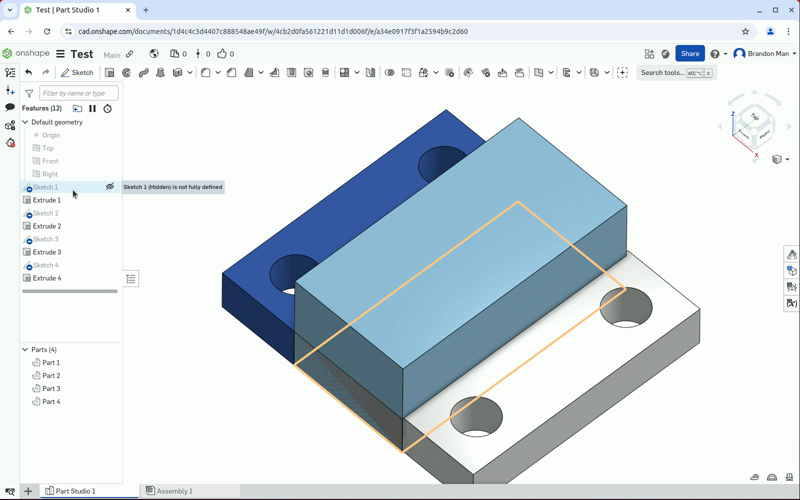
click(73, 189)